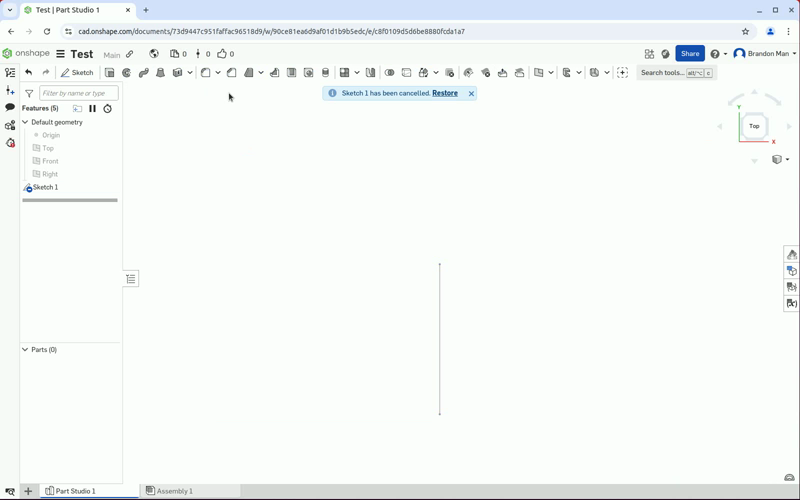
key(shift+h)
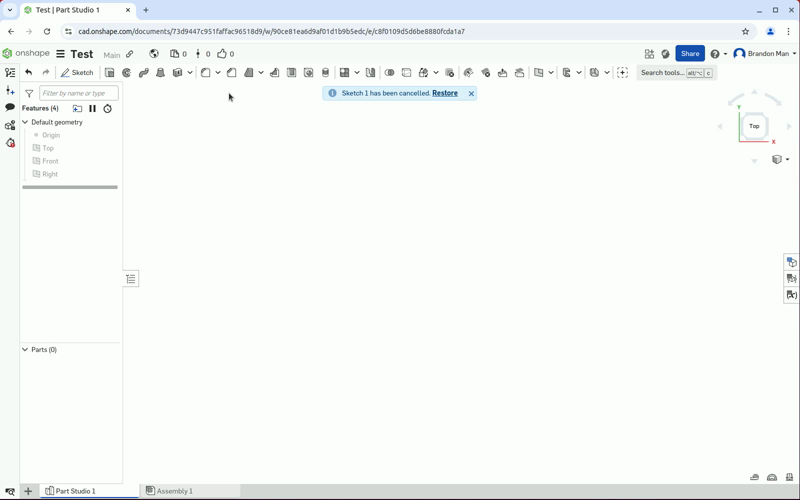
mouse_move(73, 352)
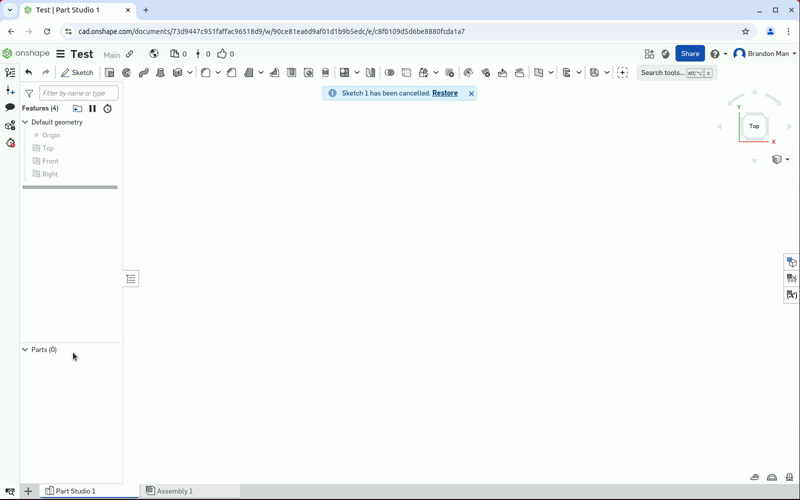
key(y)
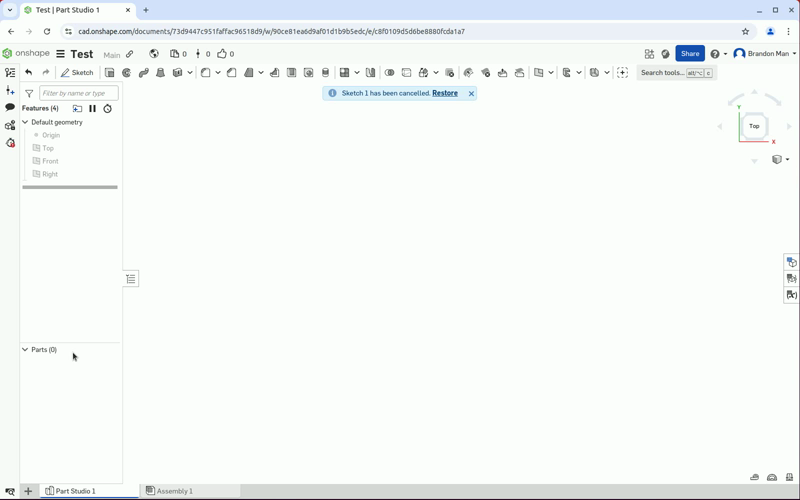
key(shift+p)
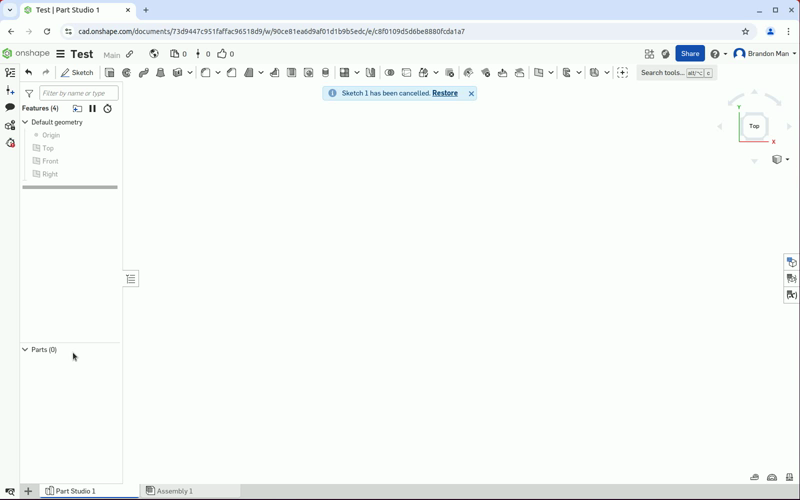
key(space)
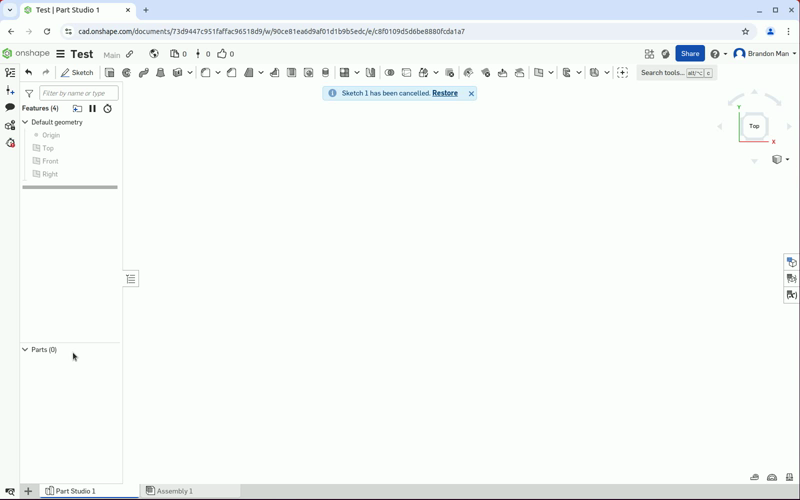
key_down(shift)
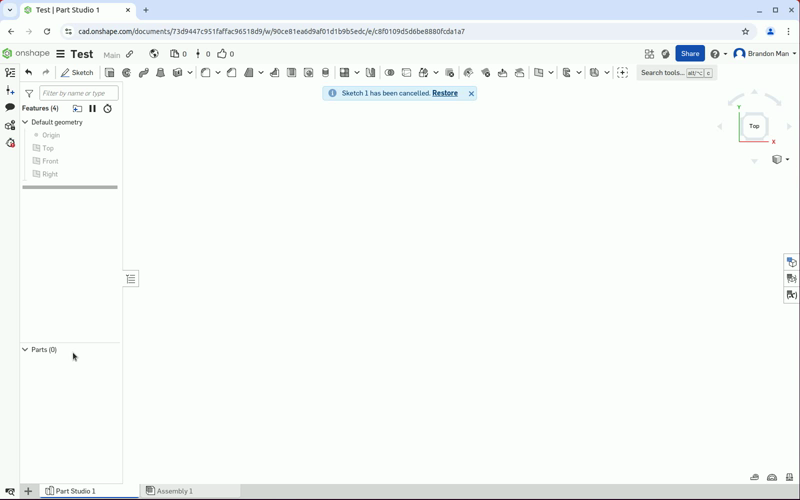
key(up)
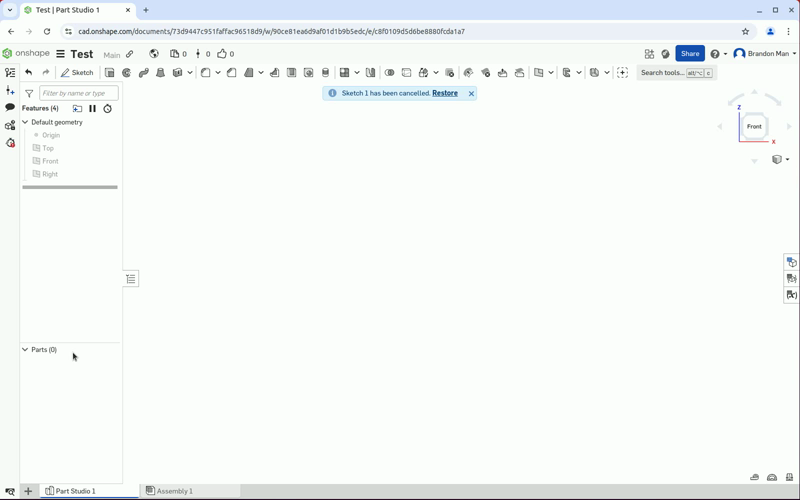
key_up(shift)
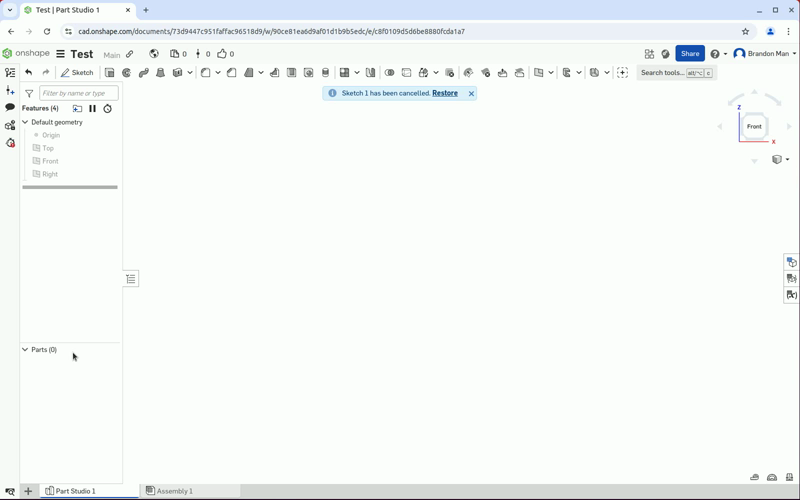
mouse_move(73, 352)
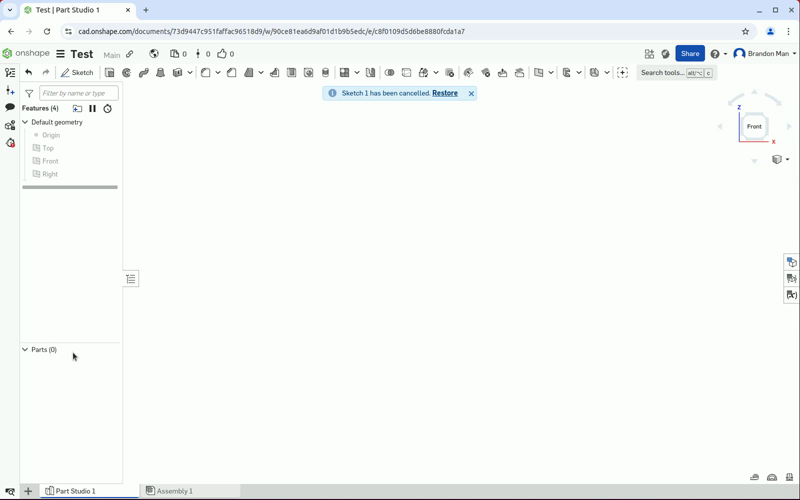
key(shift+y)
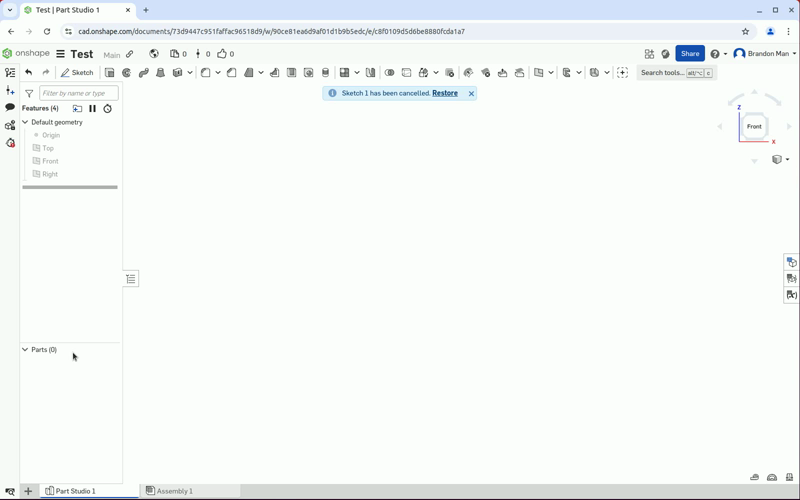
key(shift+s)
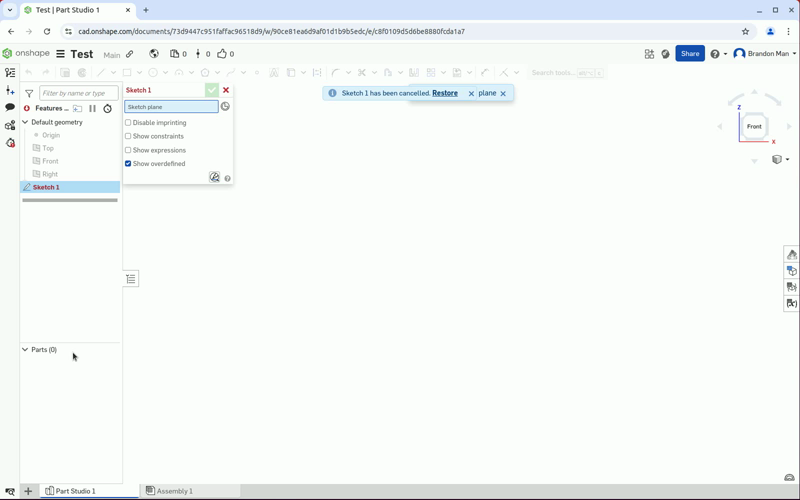
mouse_move(73, 163)
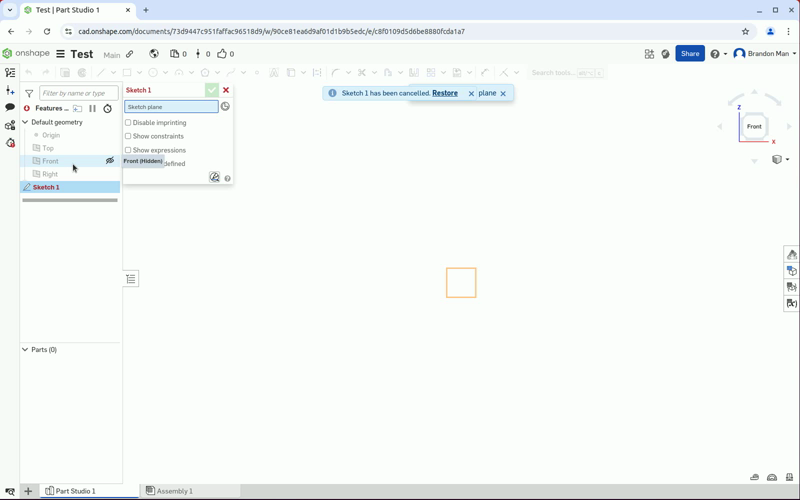
click(73, 163)
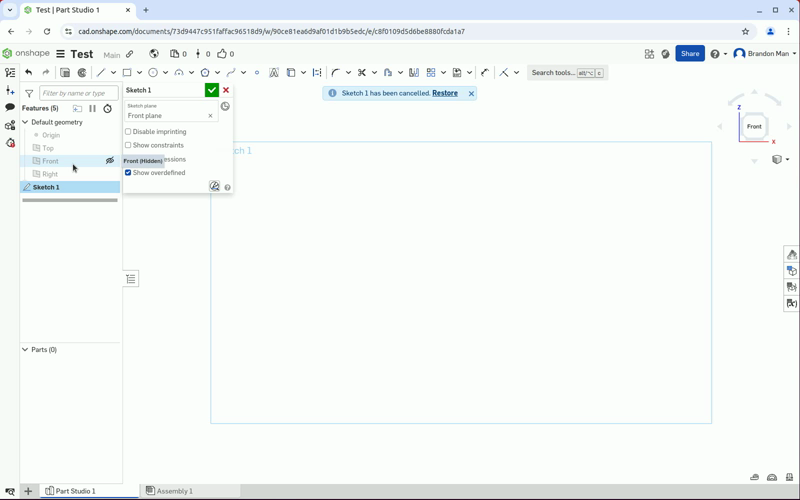
mouse_move(73, 352)
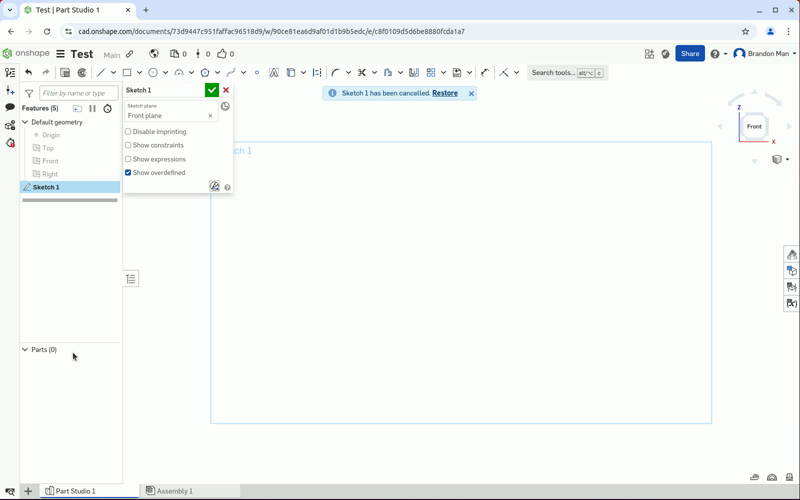
key(y)
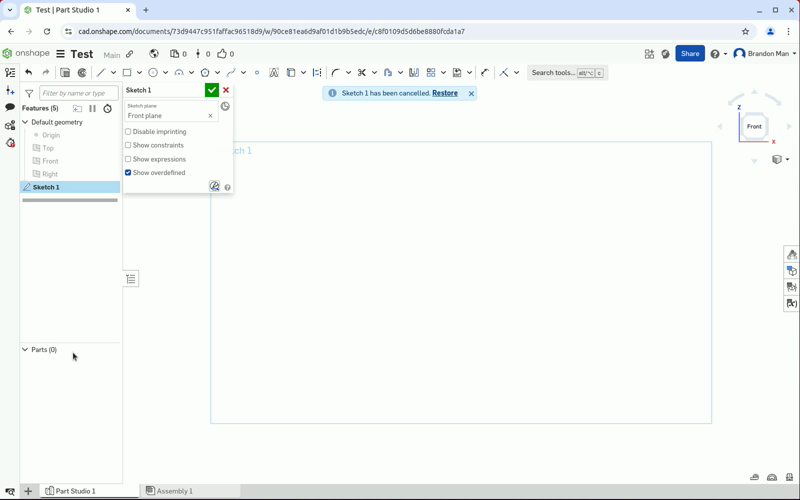
key(l)
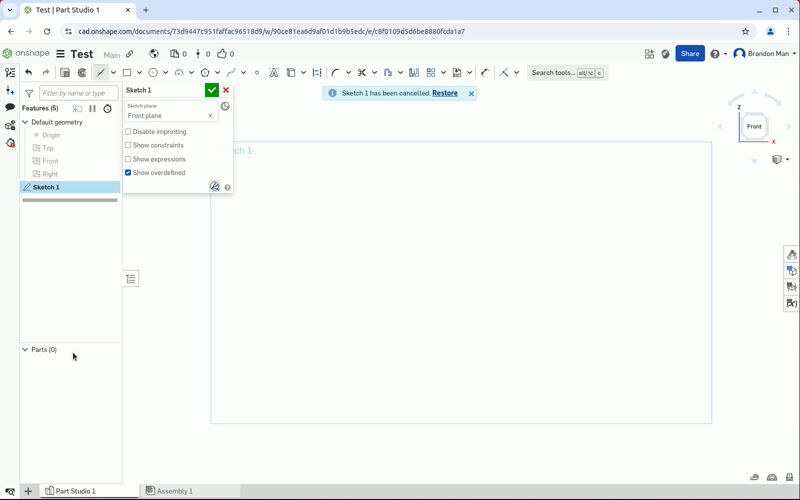
key_down(shift)
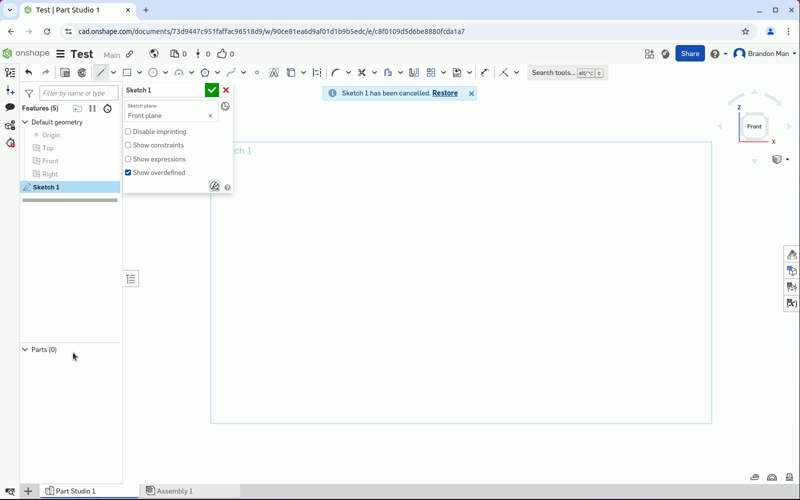
mouse_move(453, 246)
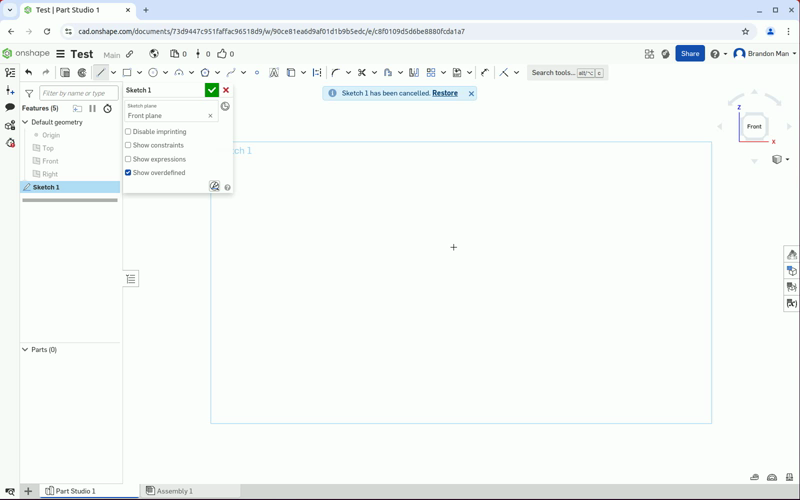
click(453, 246)
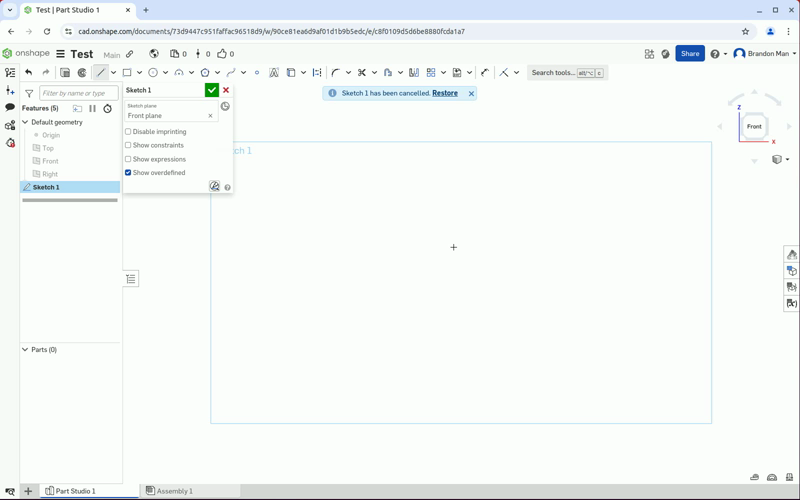
key_up(shift)
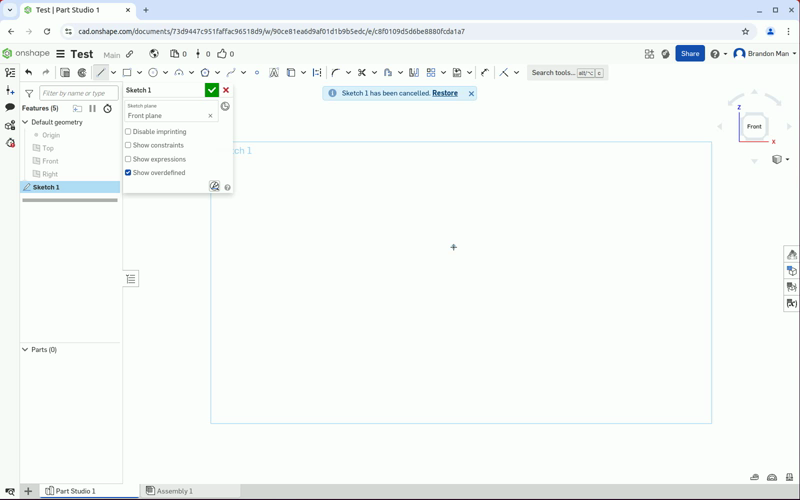
key_down(shift)
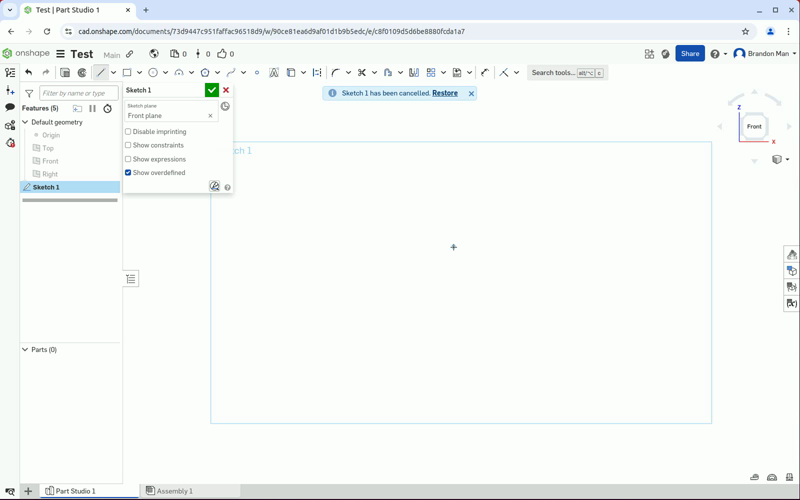
mouse_move(483, 246)
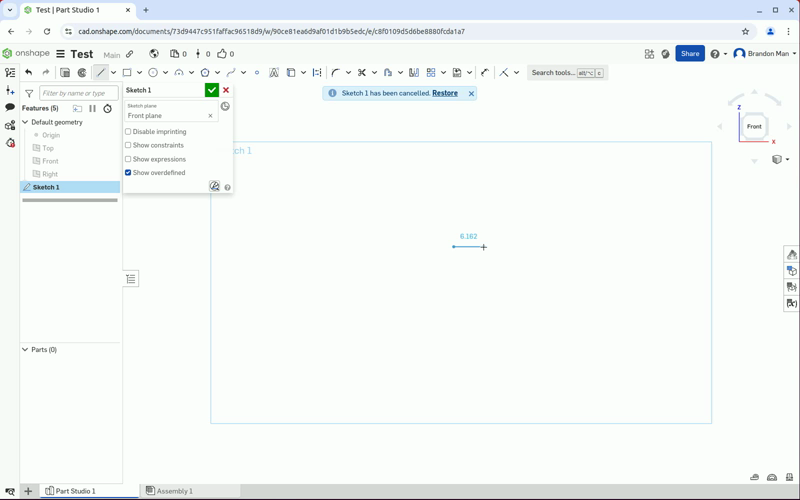
mouse_move(467, 246)
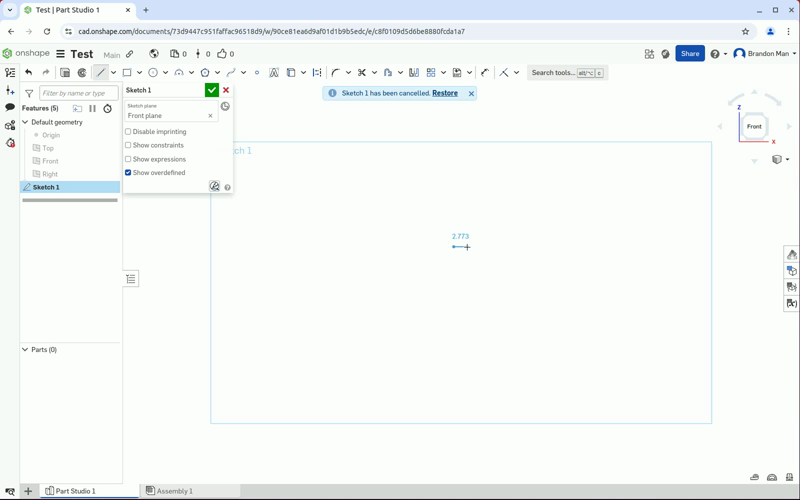
click(467, 246)
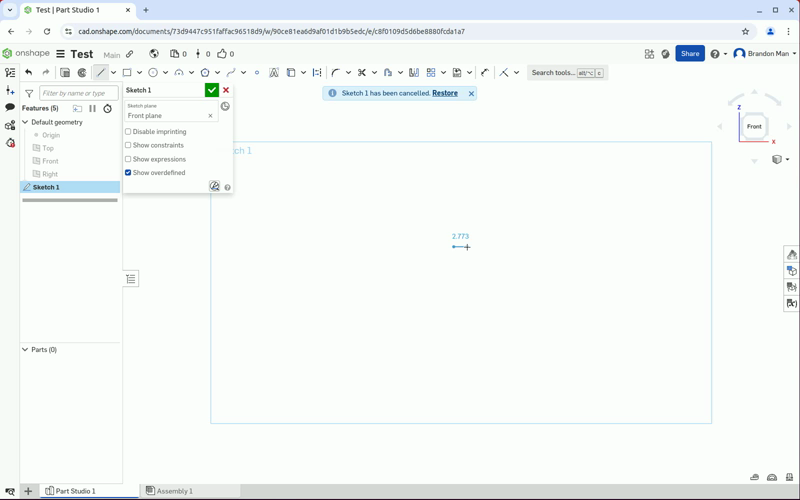
key_up(shift)
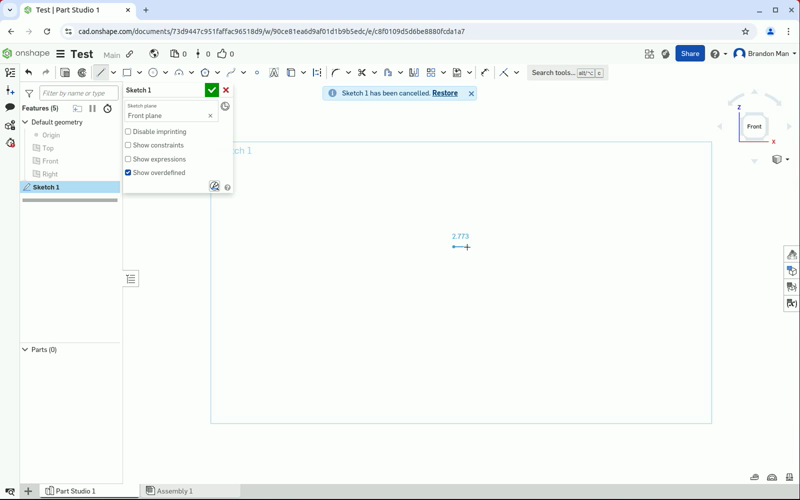
key_down(shift)
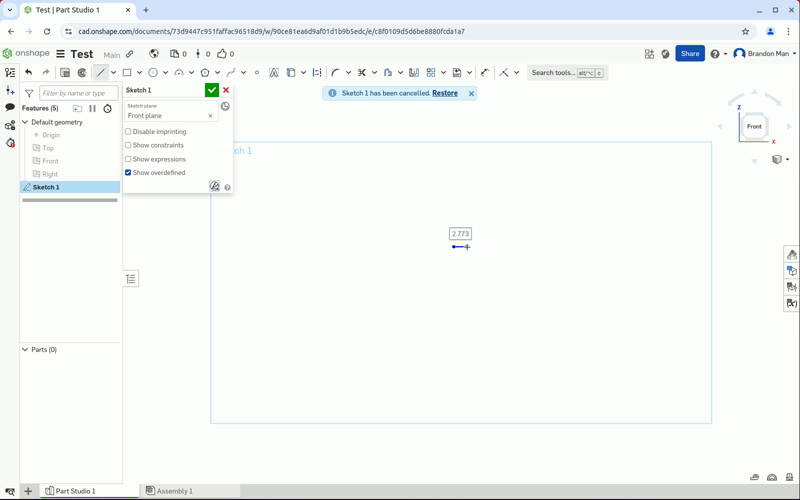
mouse_move(497, 246)
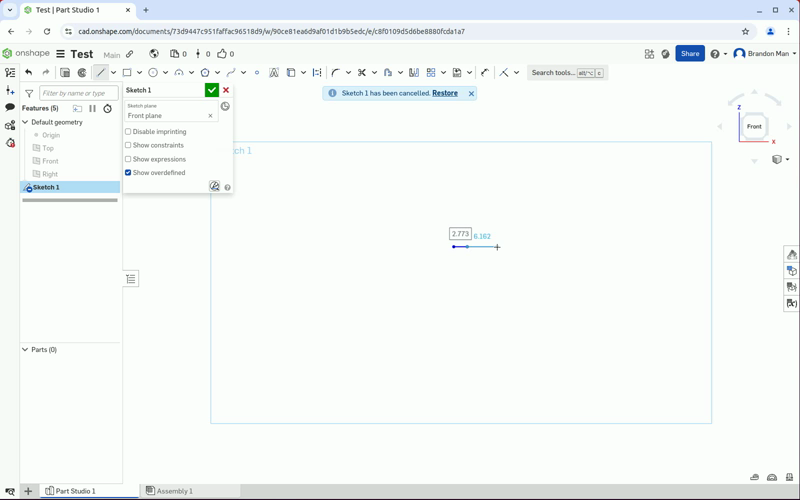
mouse_move(467, 240)
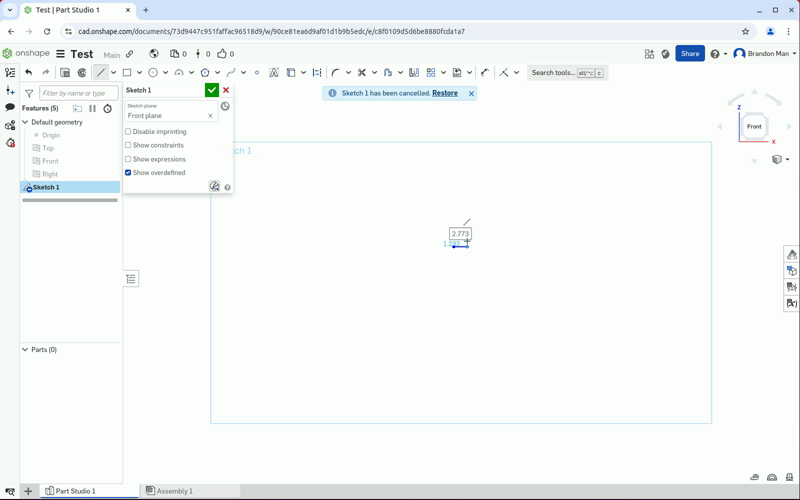
scroll(6)
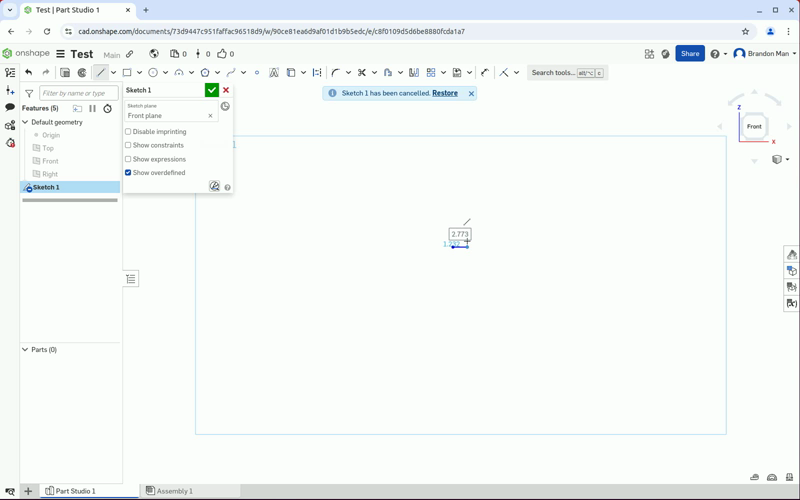
scroll(6)
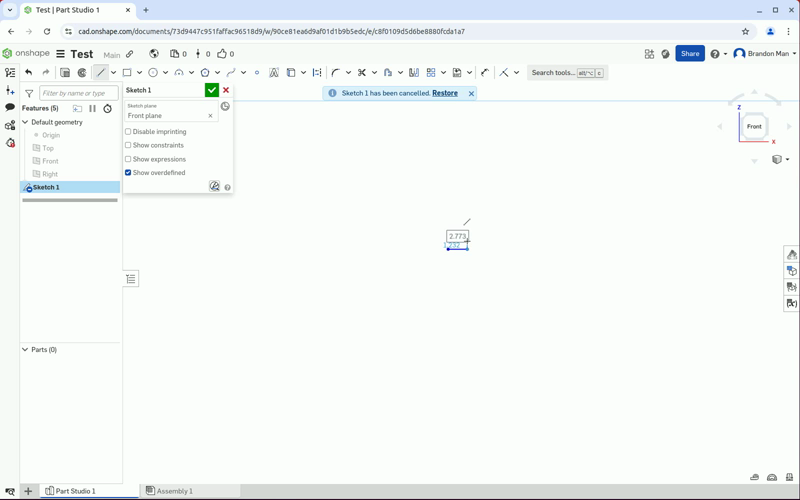
scroll(6)
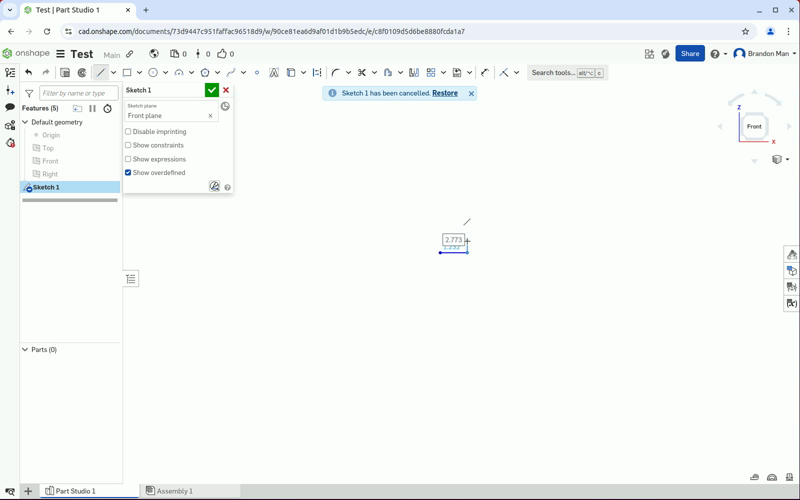
scroll(6)
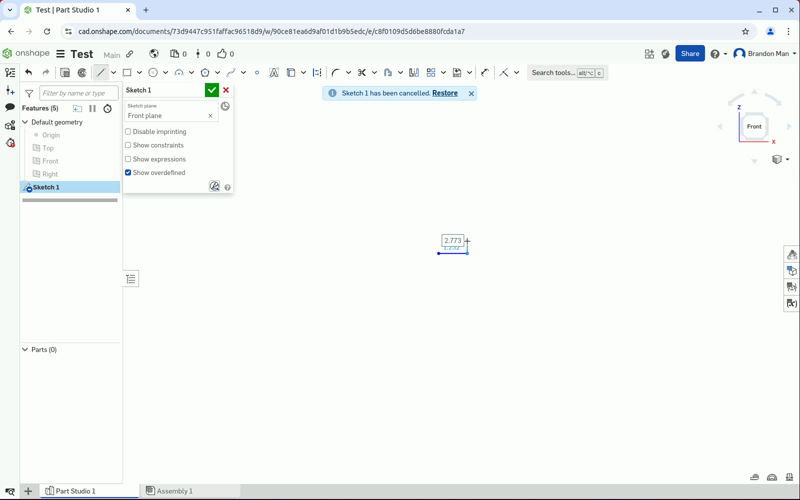
scroll(6)
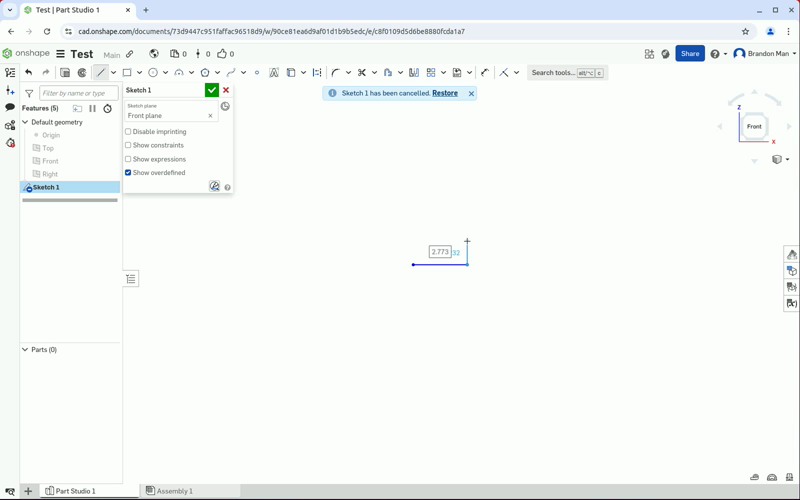
scroll(6)
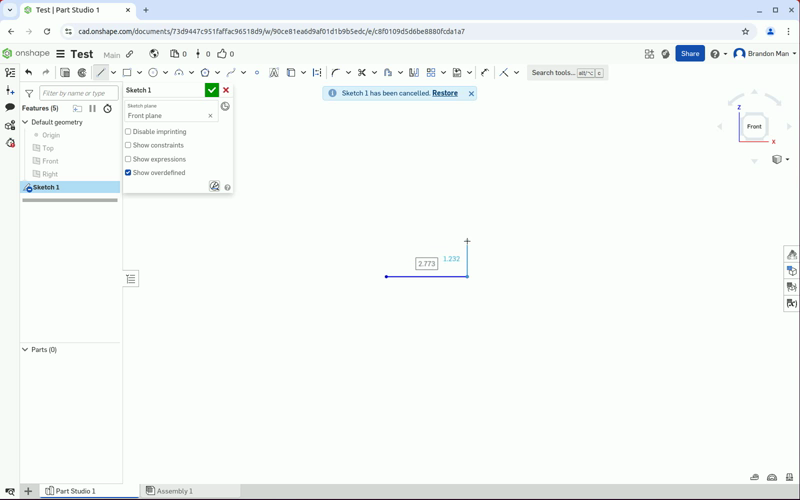
scroll(6)
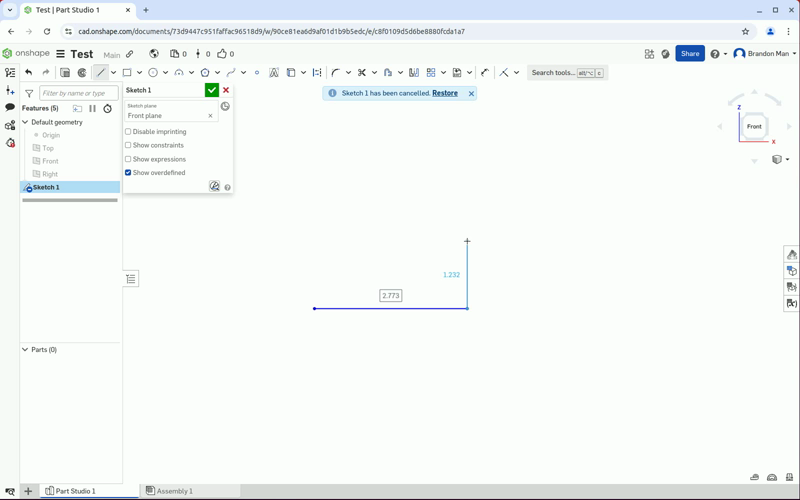
click(467, 240)
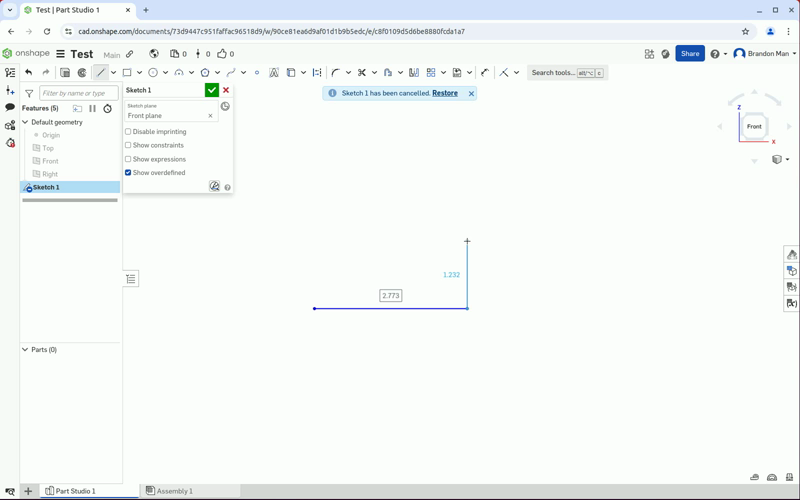
scroll(-6)
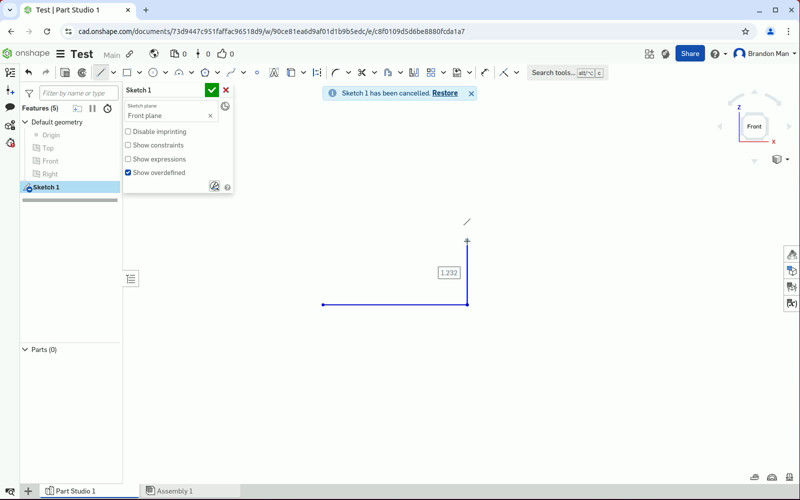
scroll(-6)
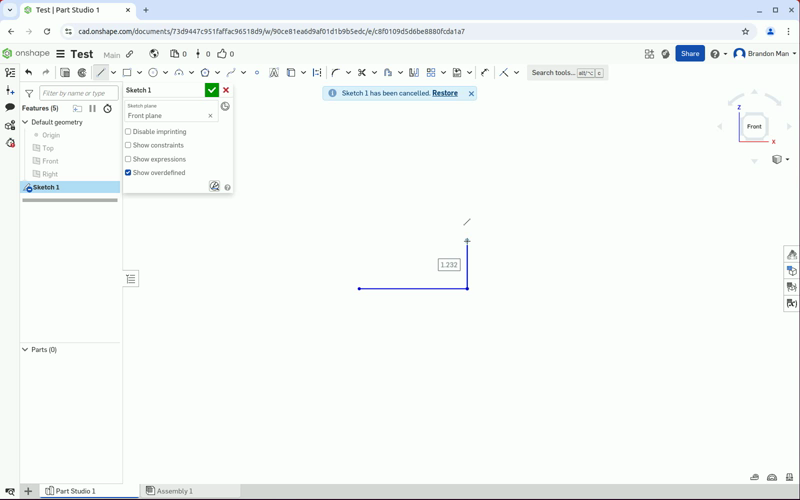
scroll(-6)
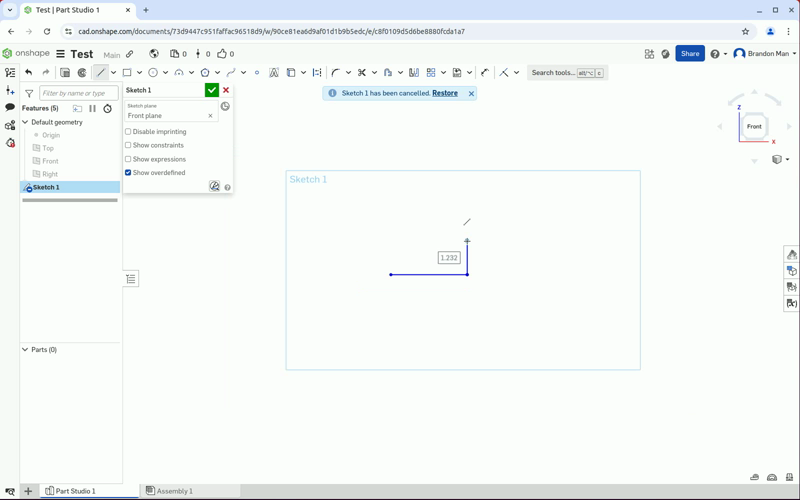
scroll(-6)
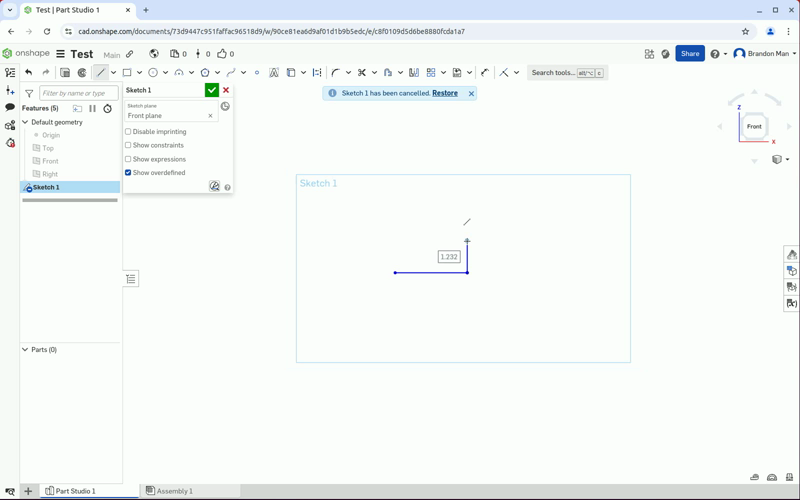
scroll(-6)
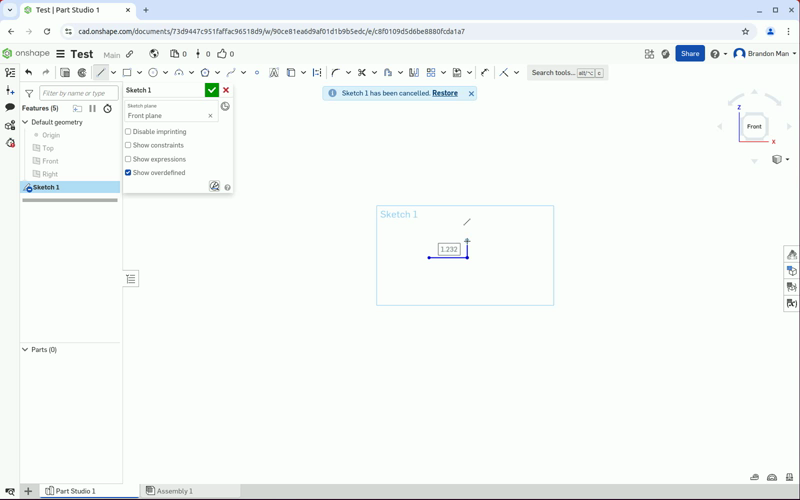
scroll(-6)
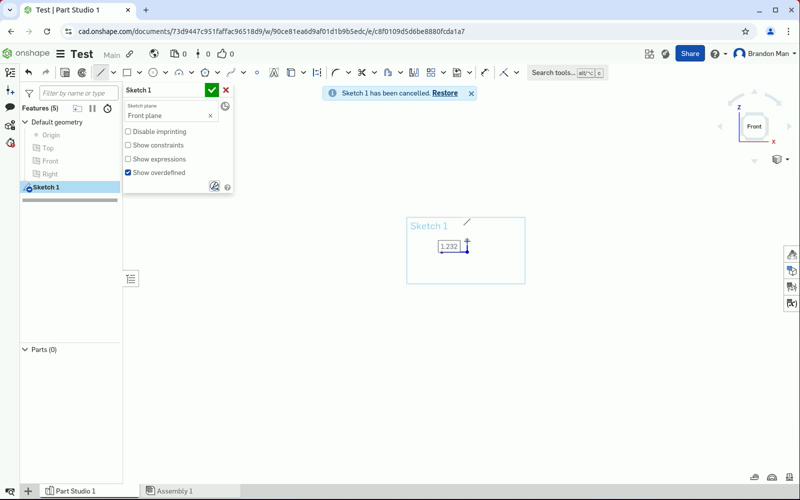
scroll(-6)
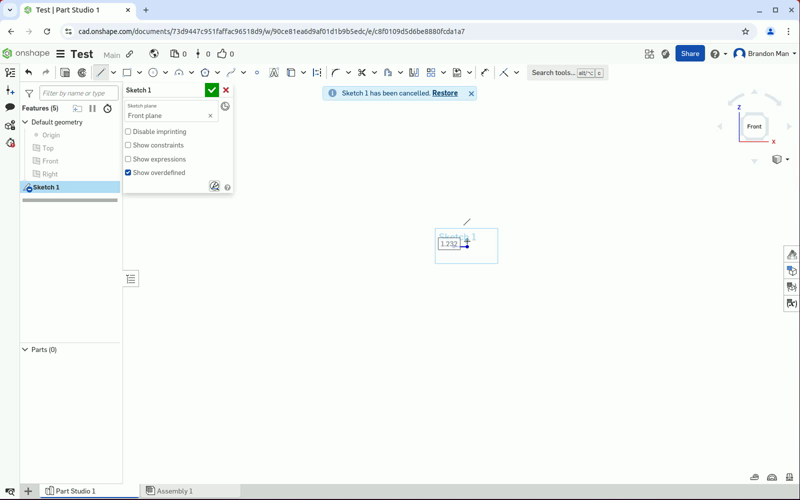
key_up(shift)
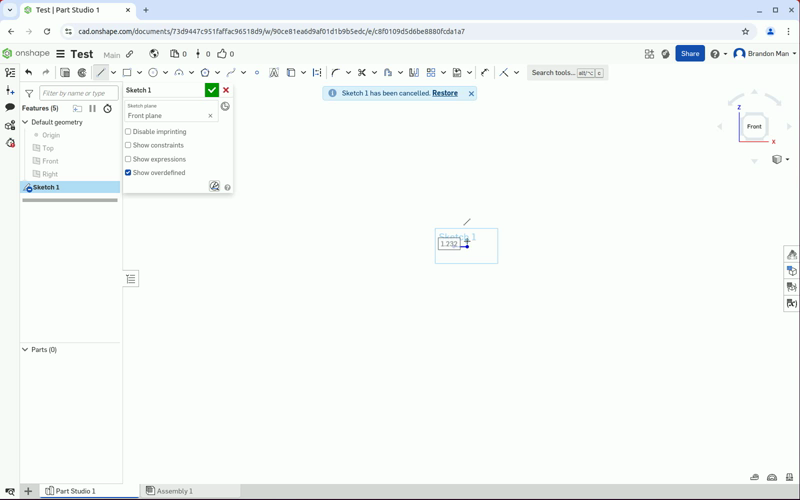
key(esc)
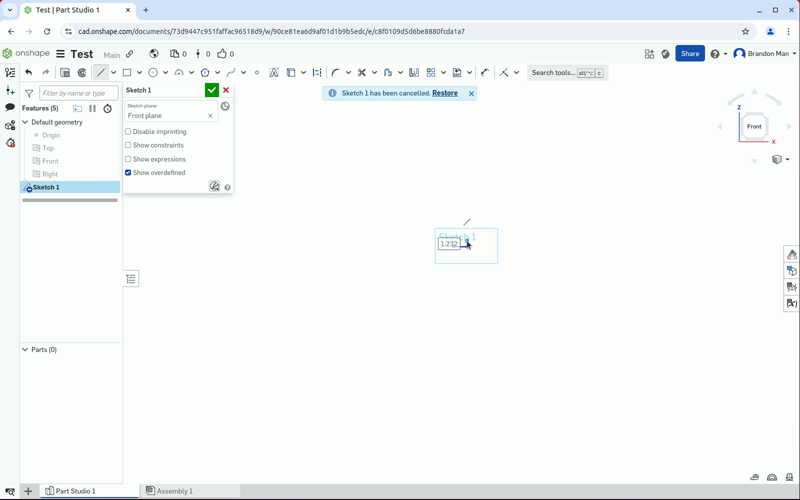
key(a)
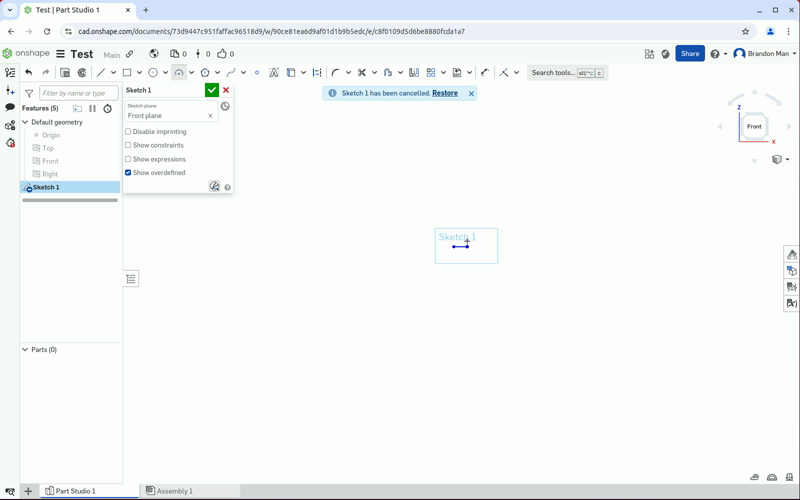
mouse_move(467, 240)
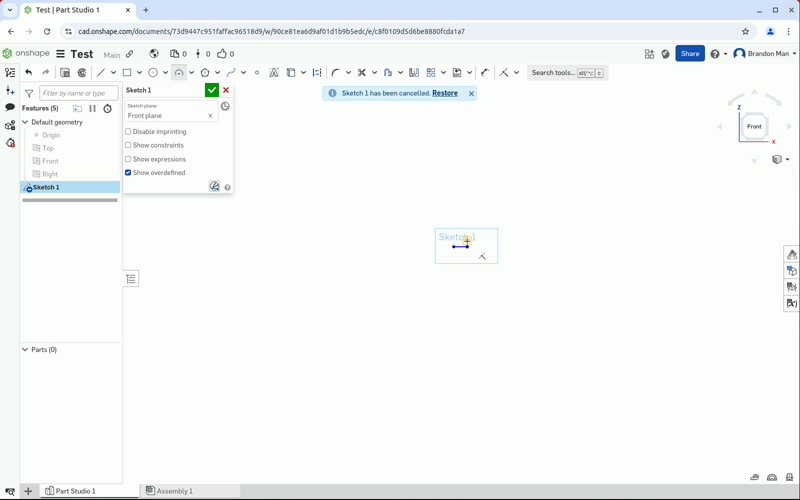
click(467, 240)
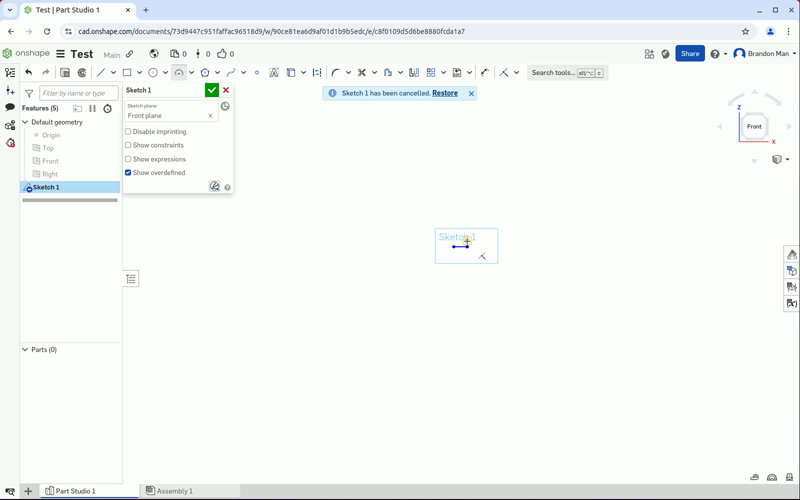
key_down(shift)
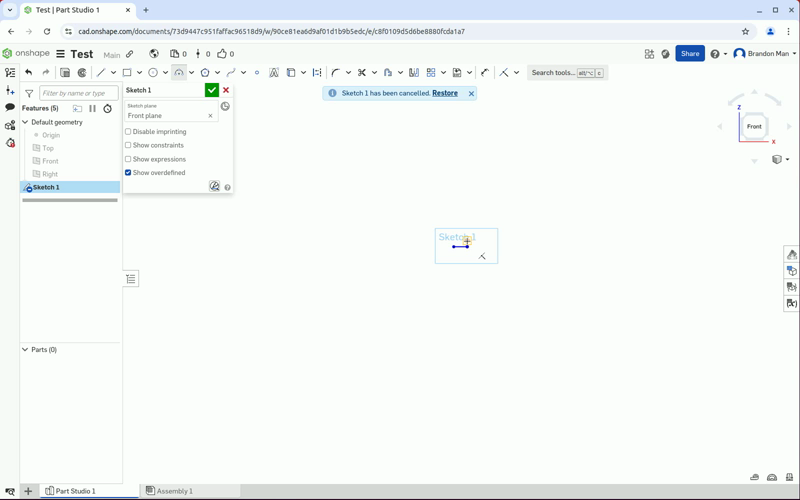
mouse_move(453, 240)
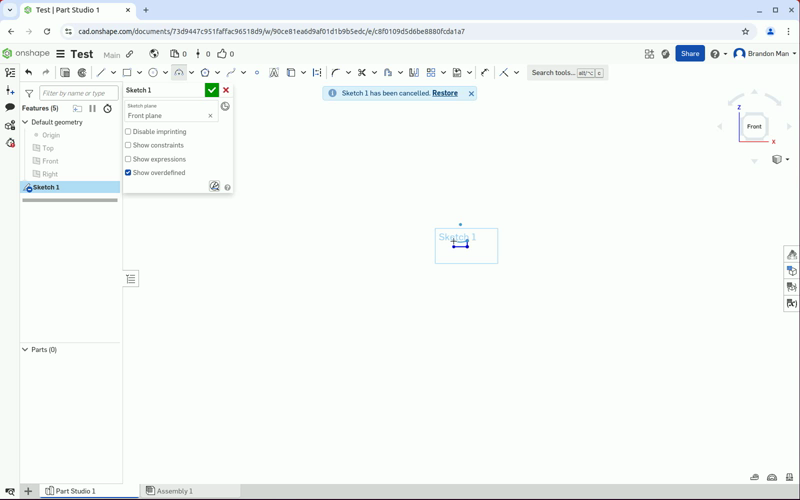
click(453, 240)
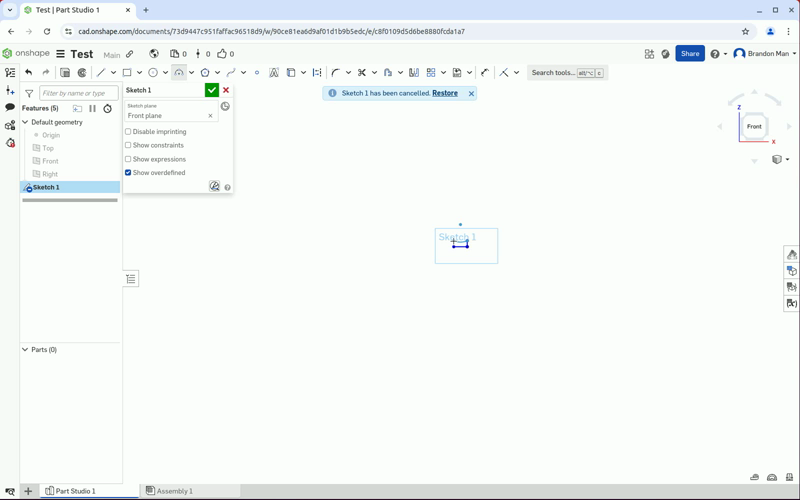
mouse_move(460, 324)
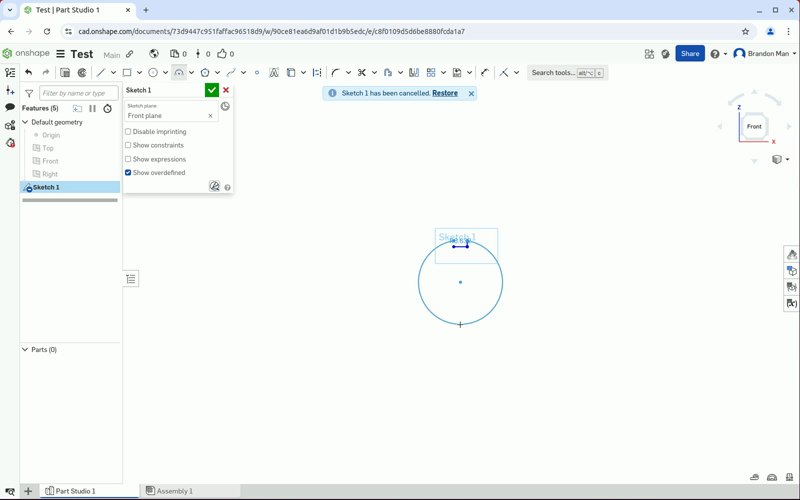
click(460, 324)
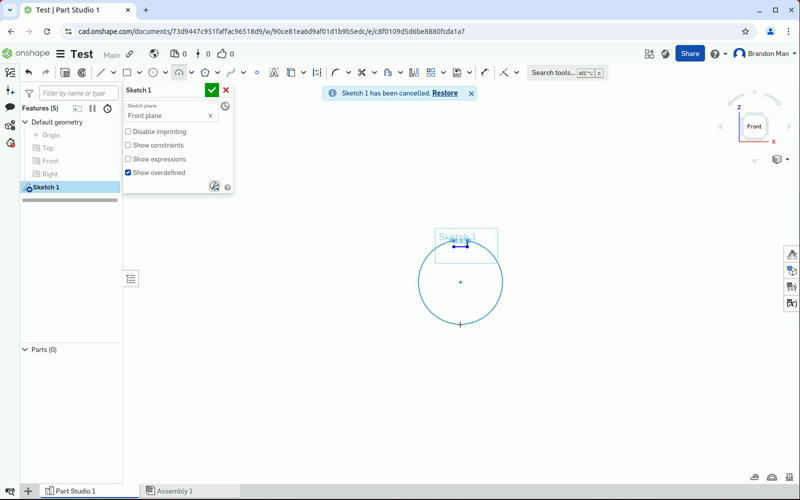
key_up(shift)
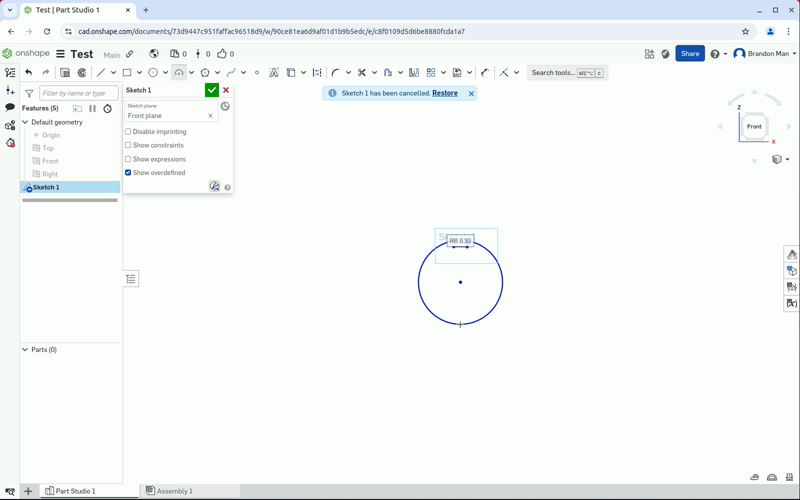
key(esc)
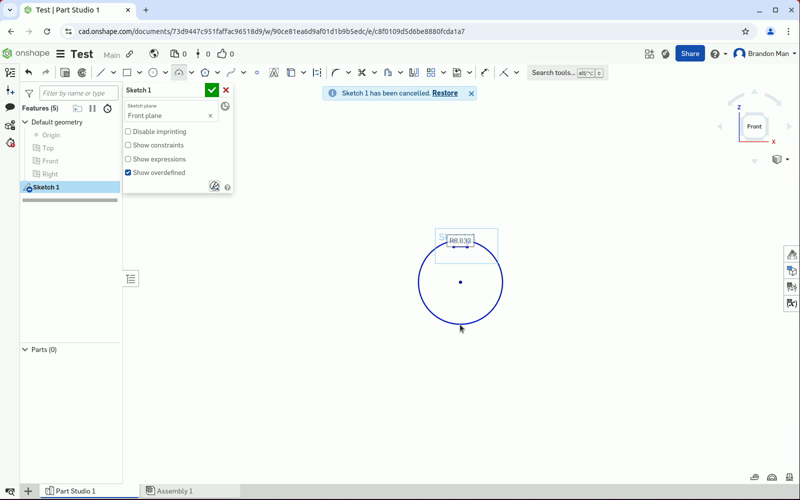
key(l)
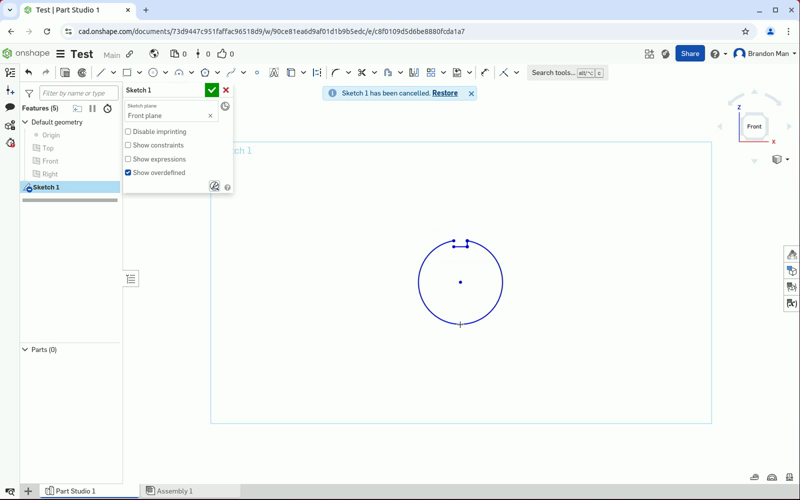
mouse_move(453, 240)
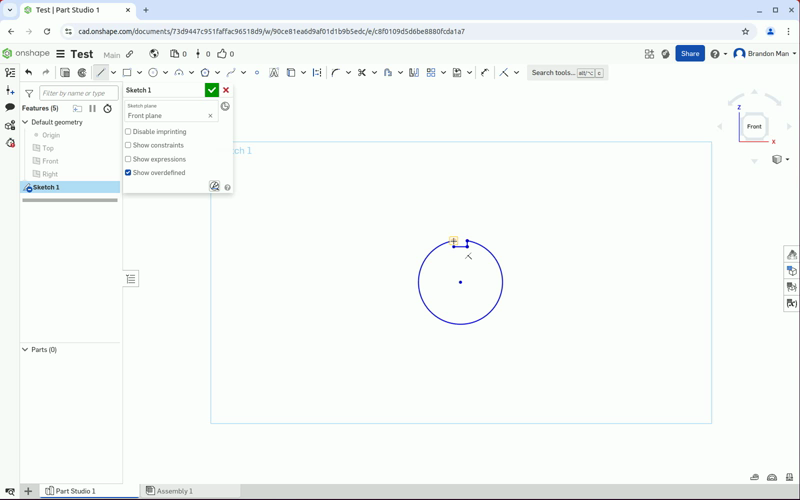
click(453, 240)
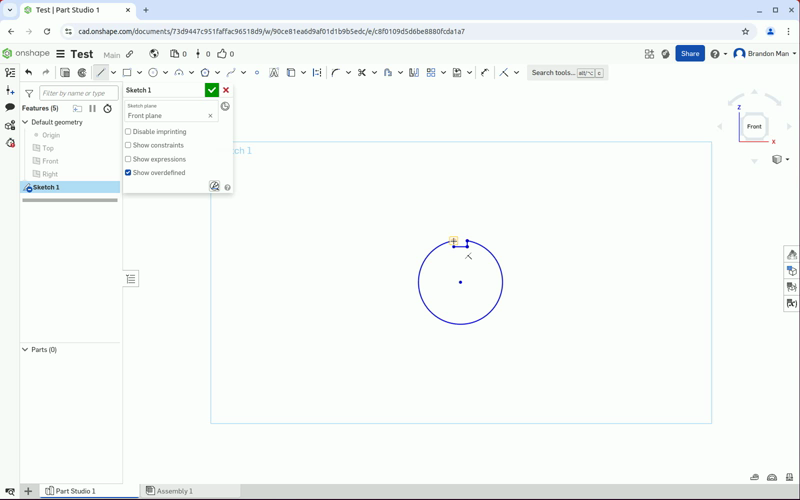
mouse_move(483, 240)
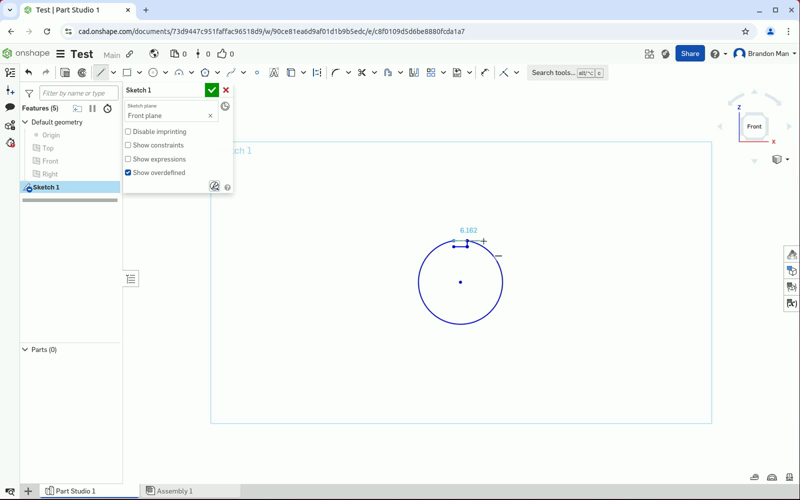
key_down(shift)
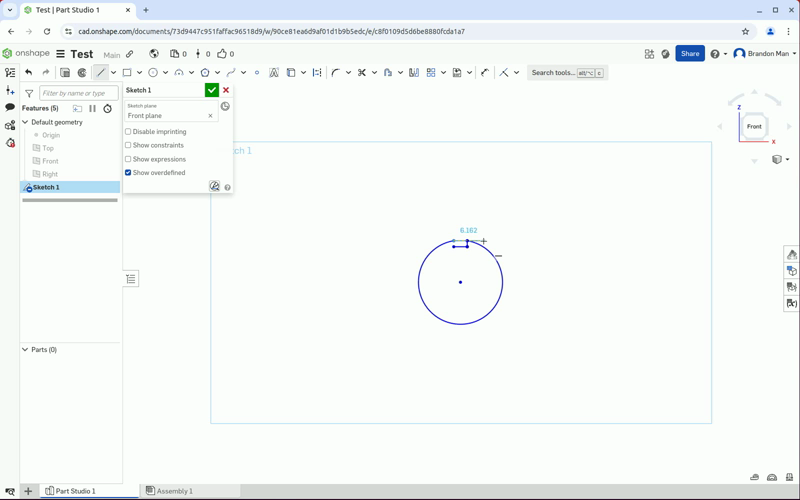
mouse_move(453, 246)
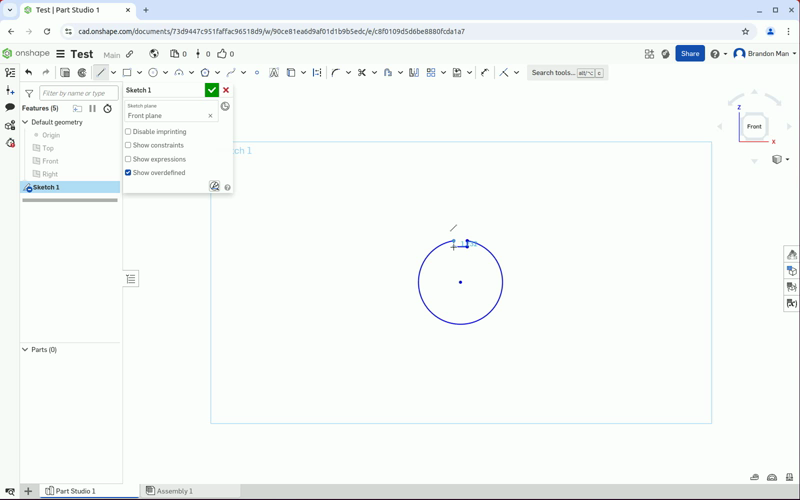
scroll(6)
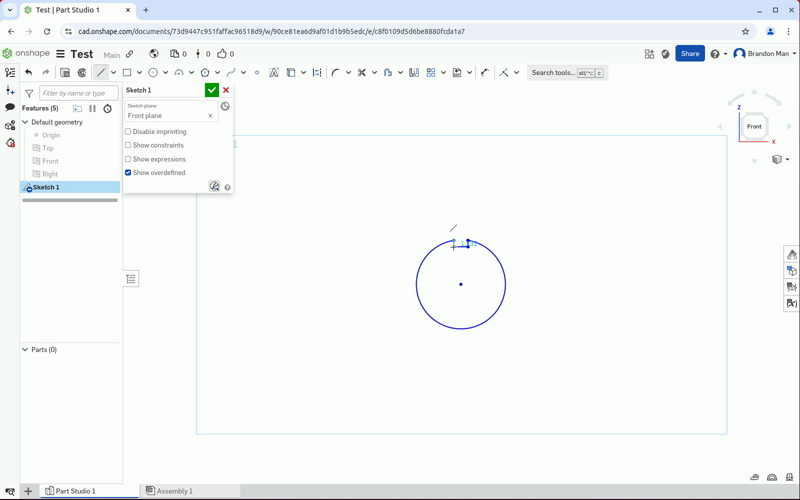
scroll(6)
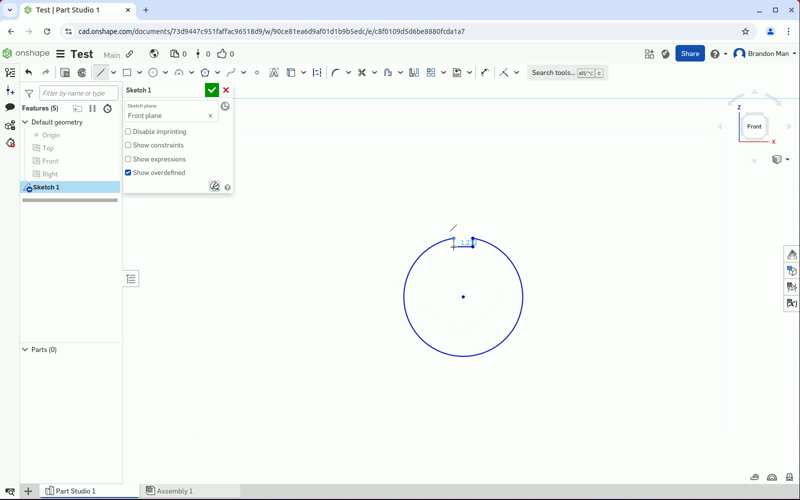
scroll(6)
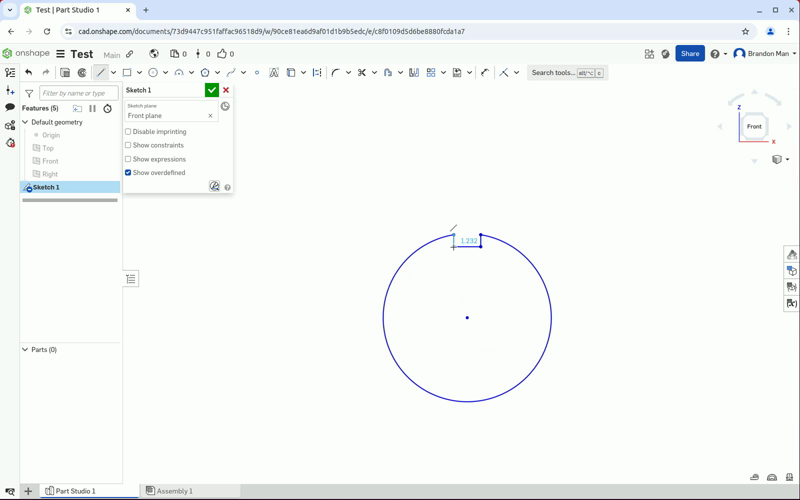
scroll(6)
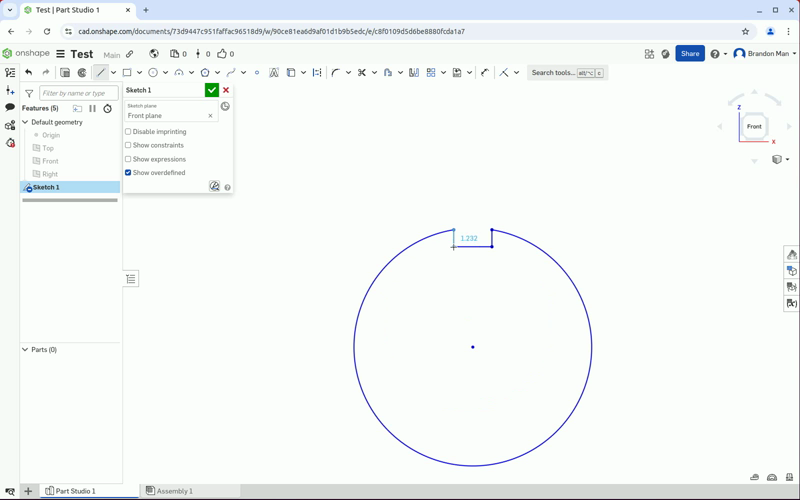
scroll(6)
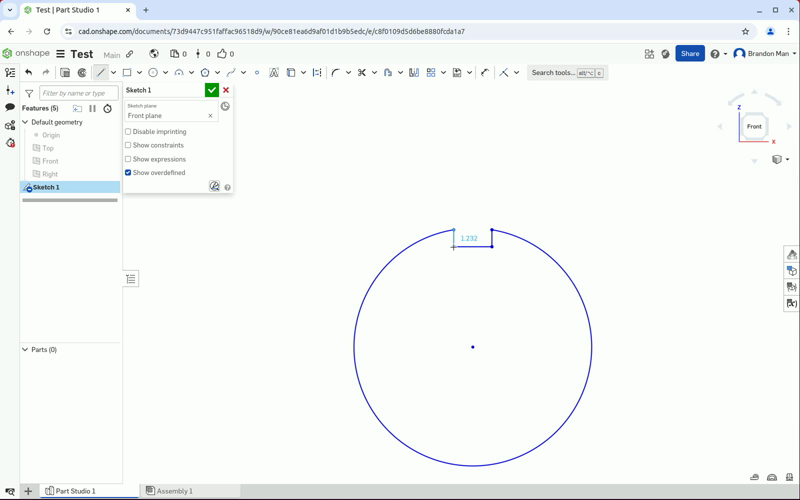
scroll(6)
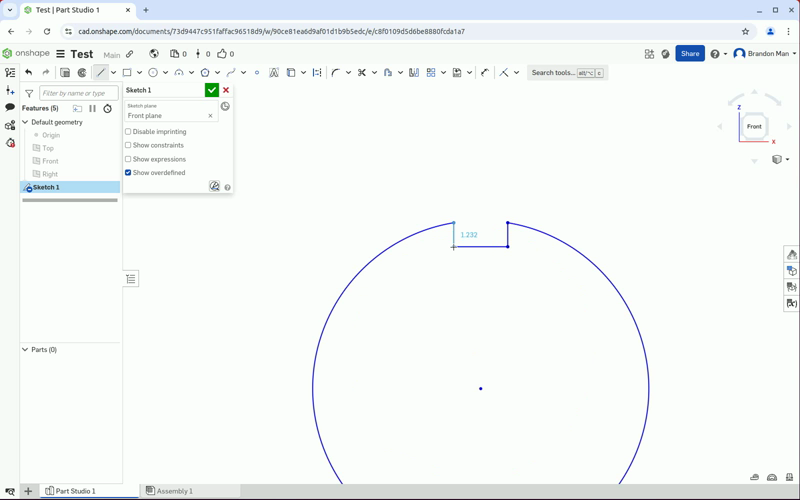
scroll(6)
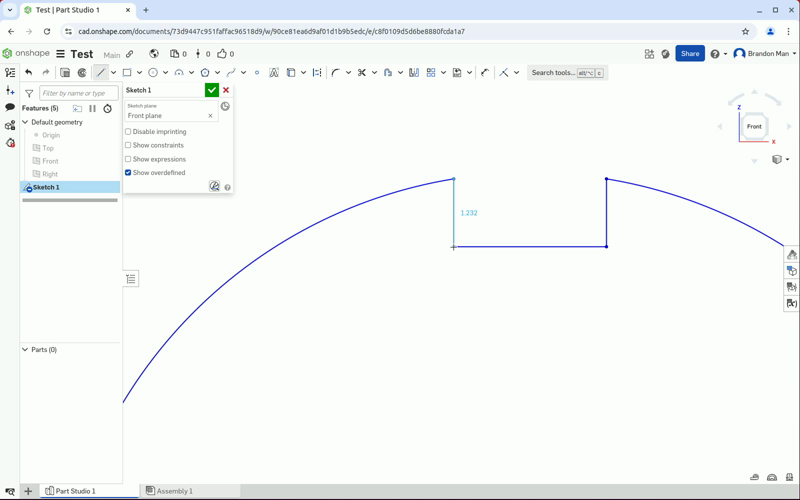
key_up(shift)
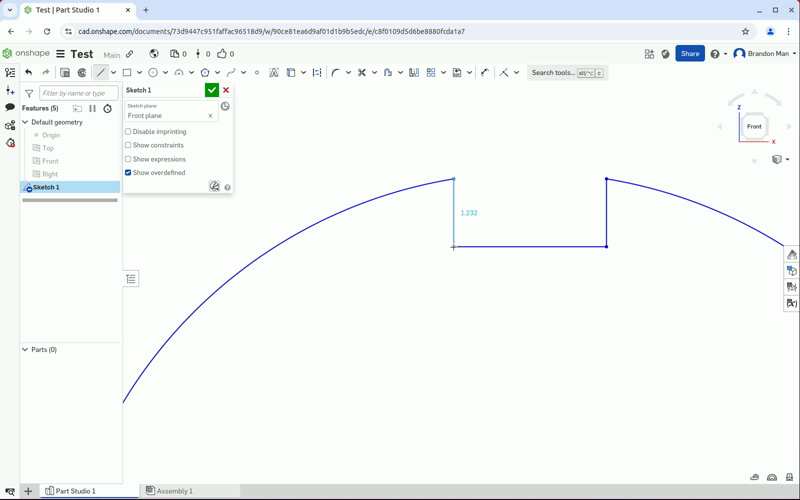
click(453, 246)
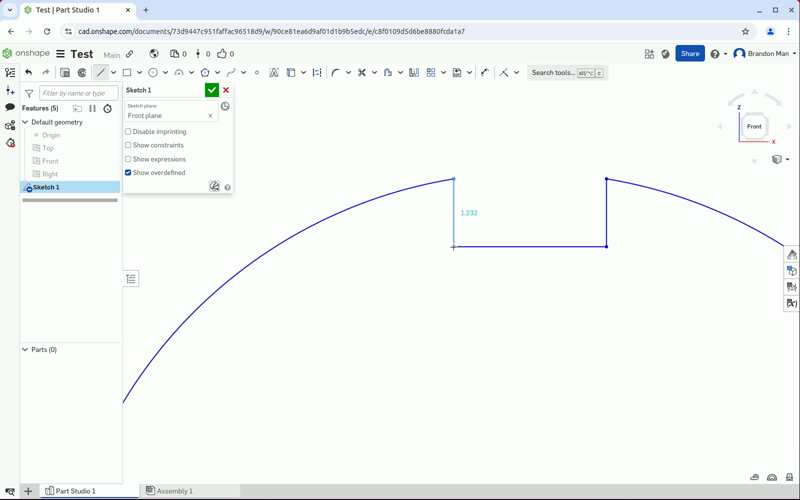
scroll(-6)
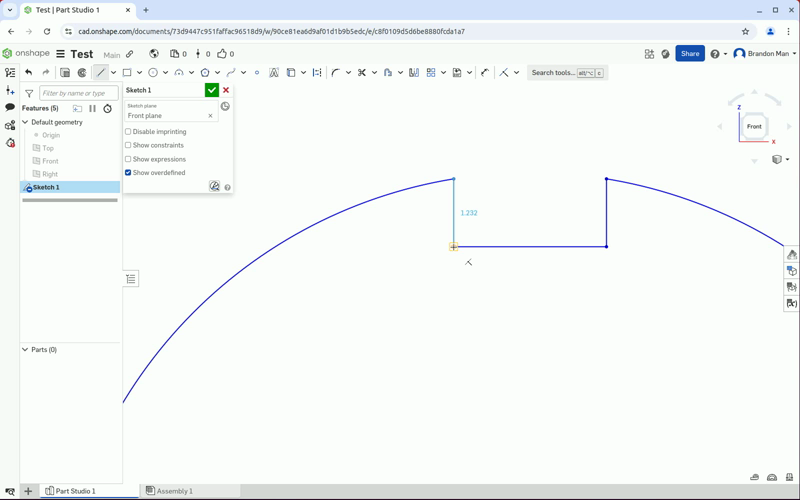
scroll(-6)
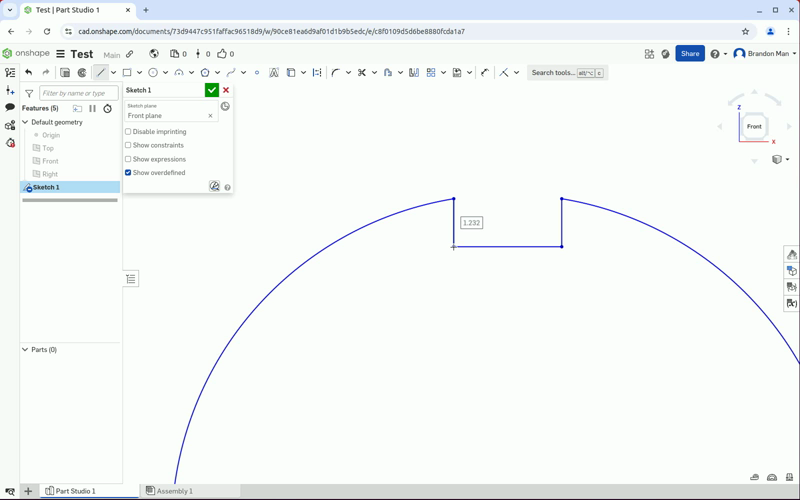
scroll(-6)
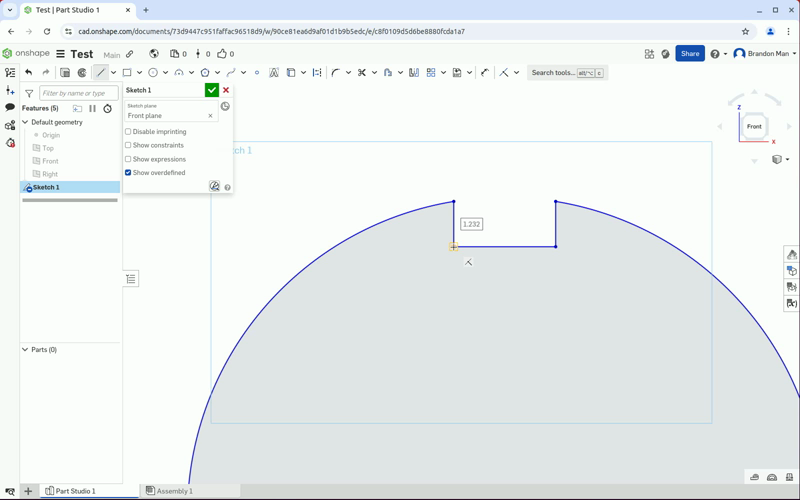
scroll(-6)
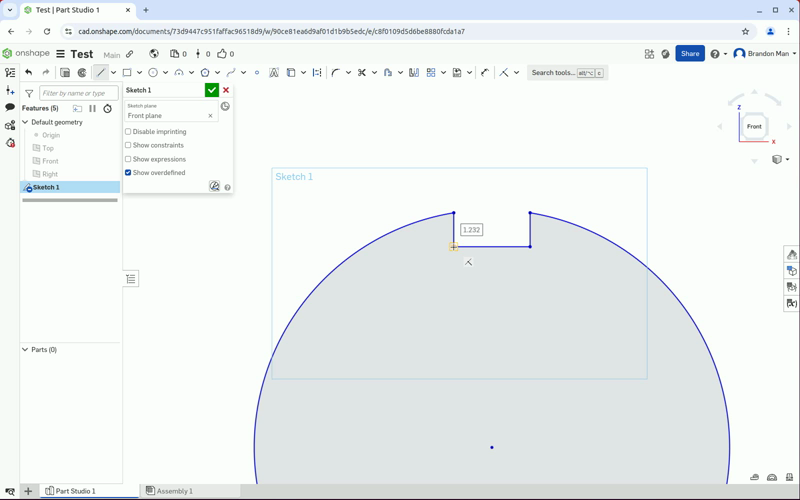
scroll(-6)
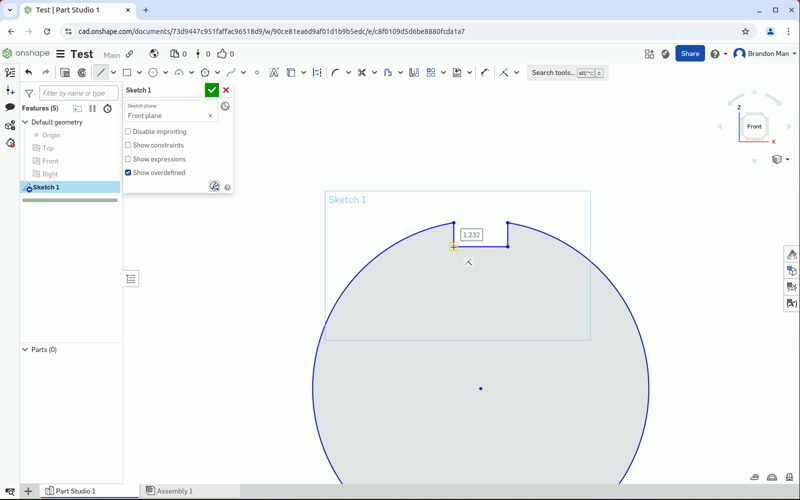
scroll(-6)
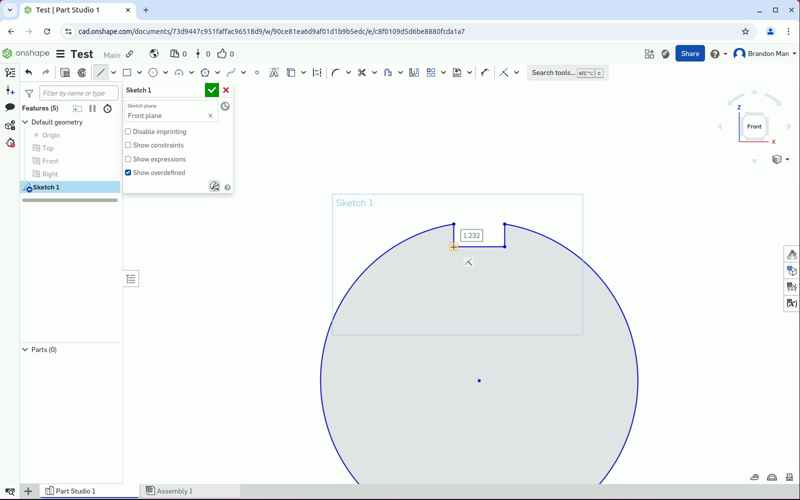
scroll(-6)
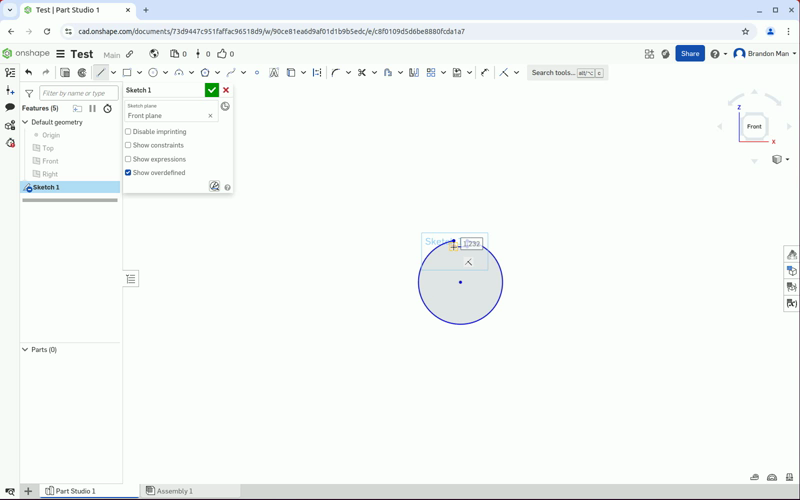
key(esc)
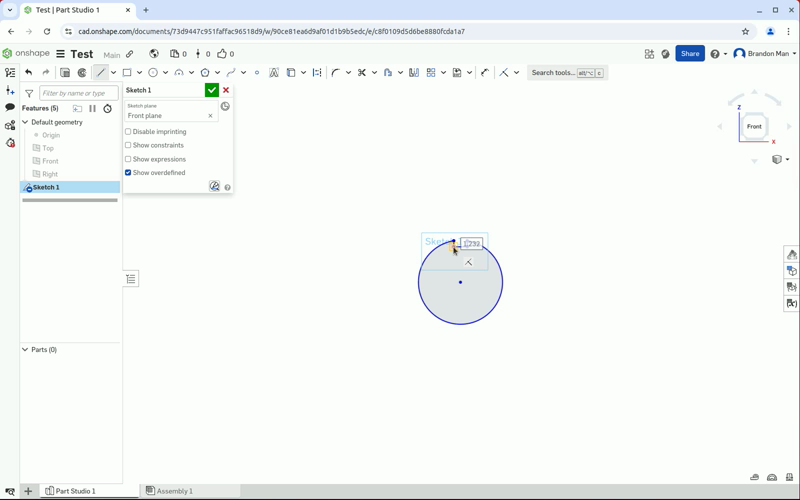
key(c)
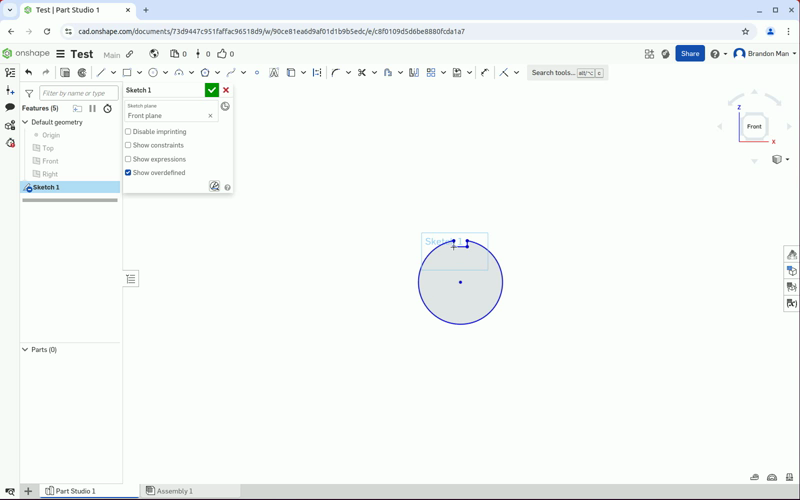
key_down(shift)
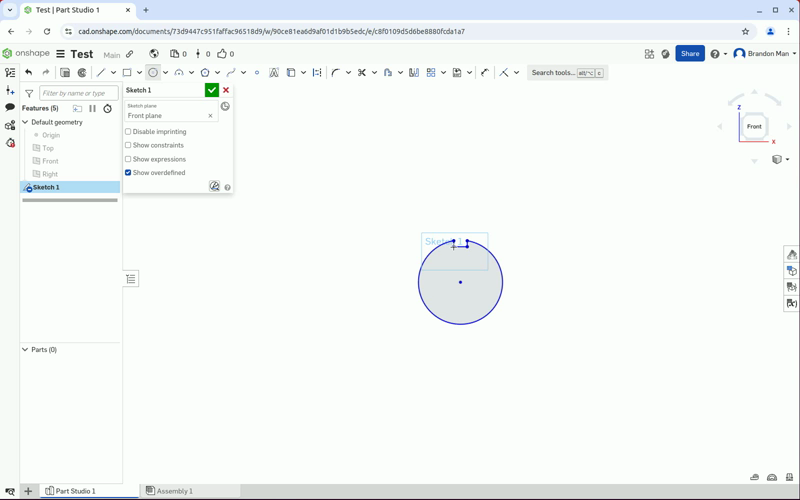
mouse_move(460, 283)
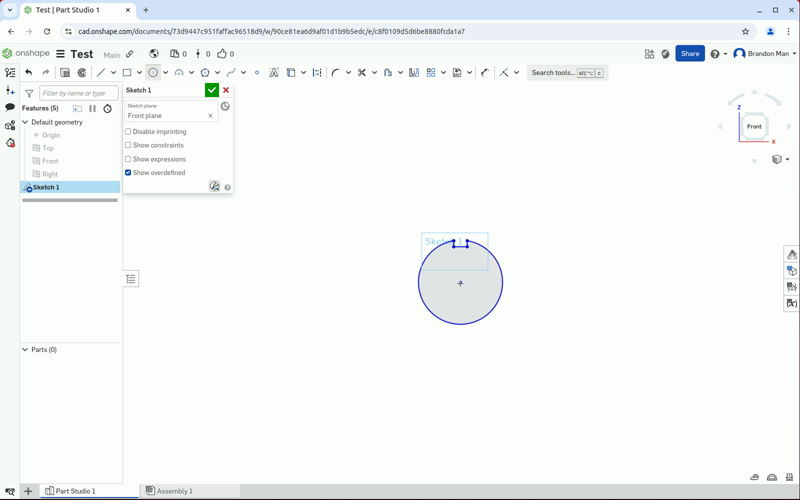
scroll(6)
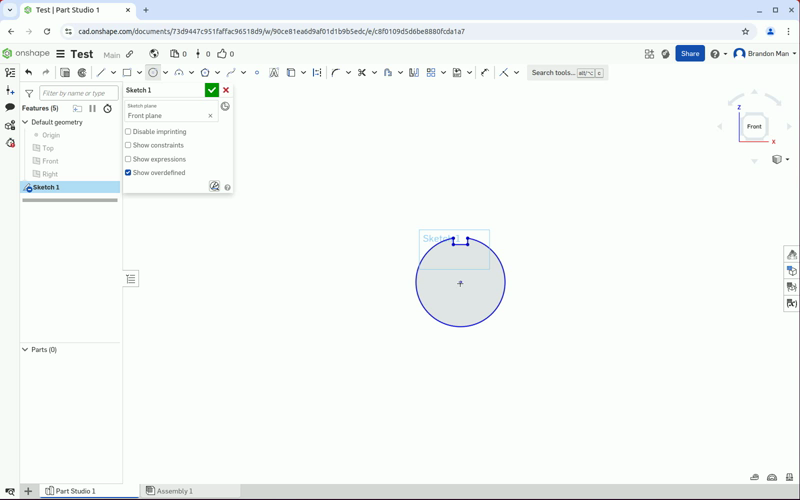
scroll(6)
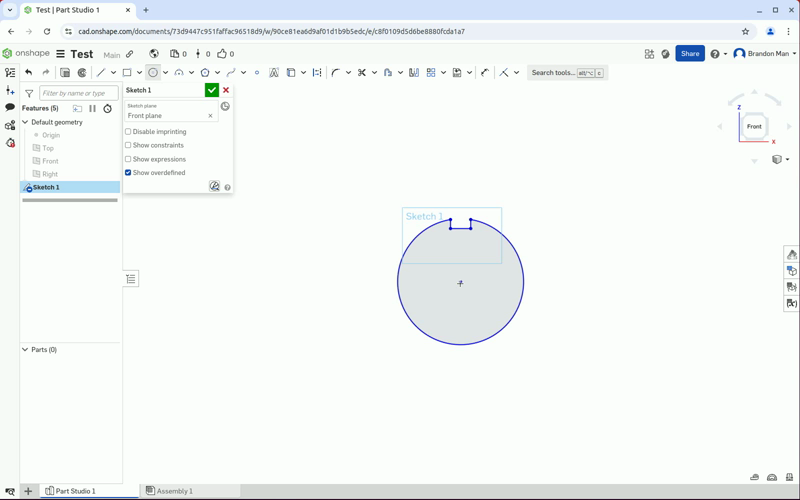
scroll(6)
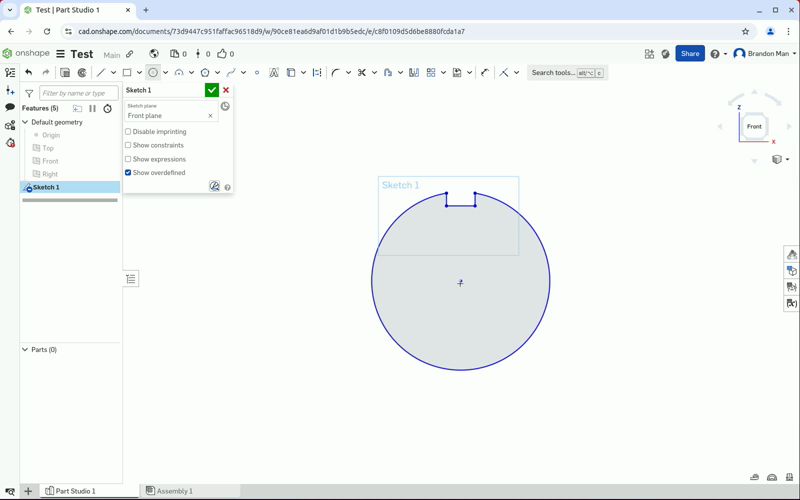
scroll(6)
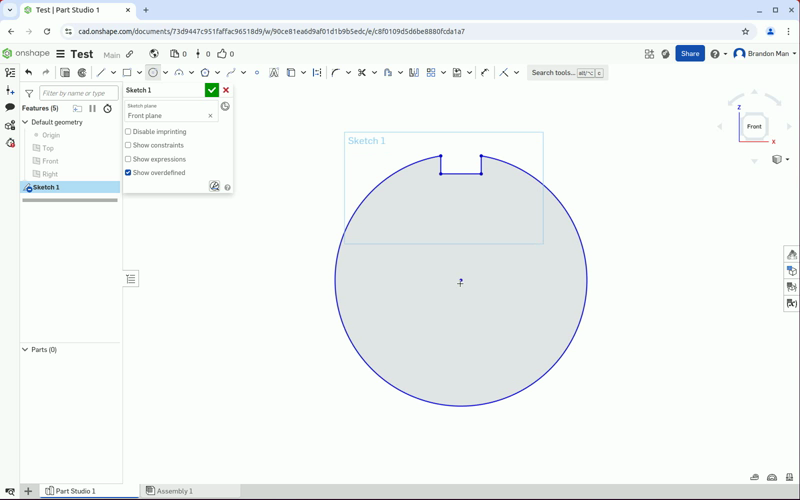
scroll(6)
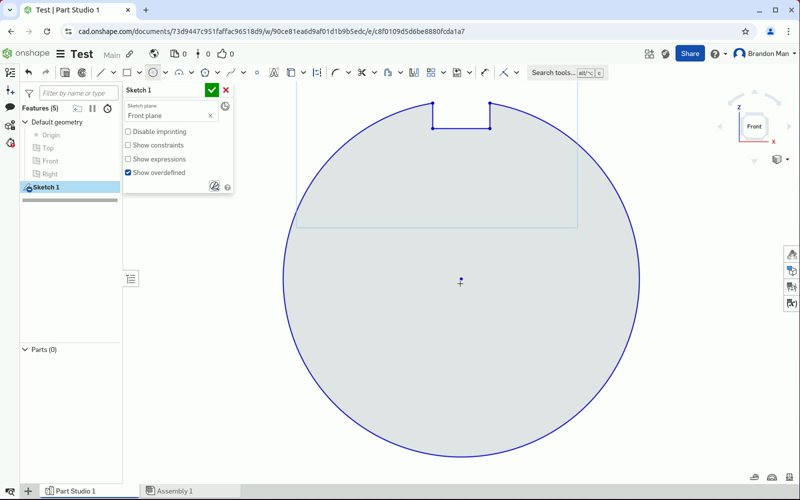
scroll(6)
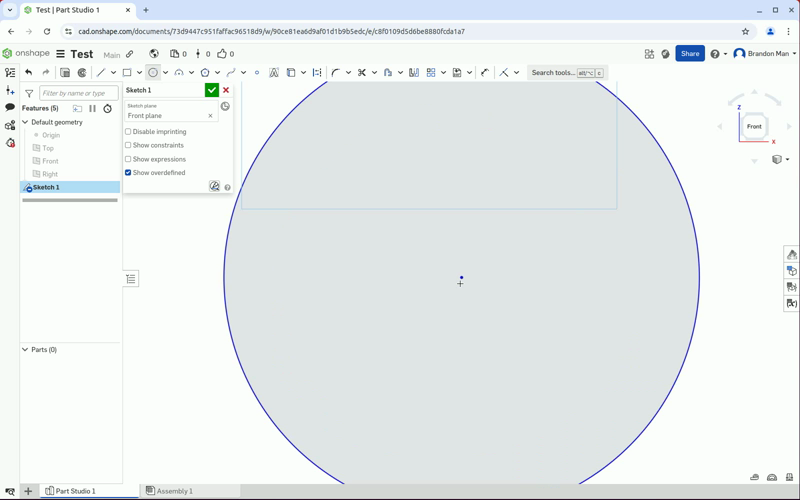
scroll(6)
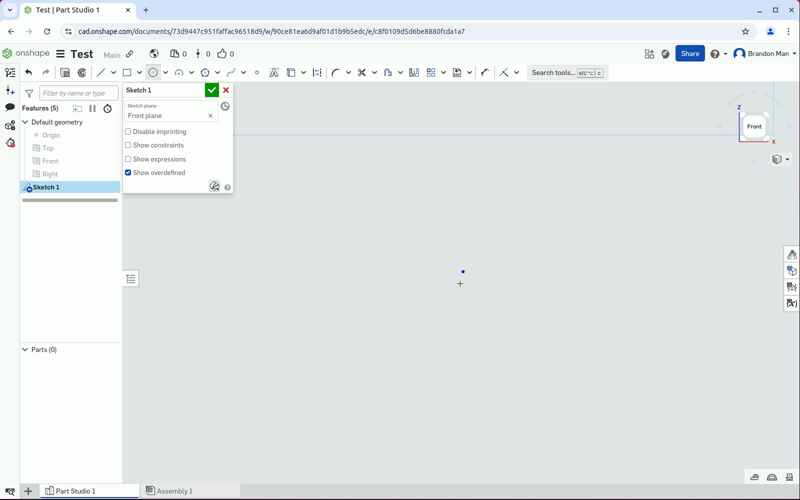
click(460, 283)
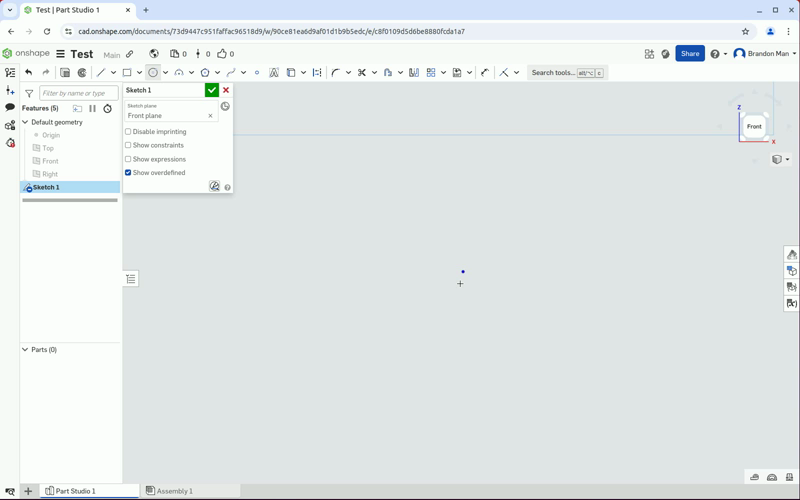
scroll(-6)
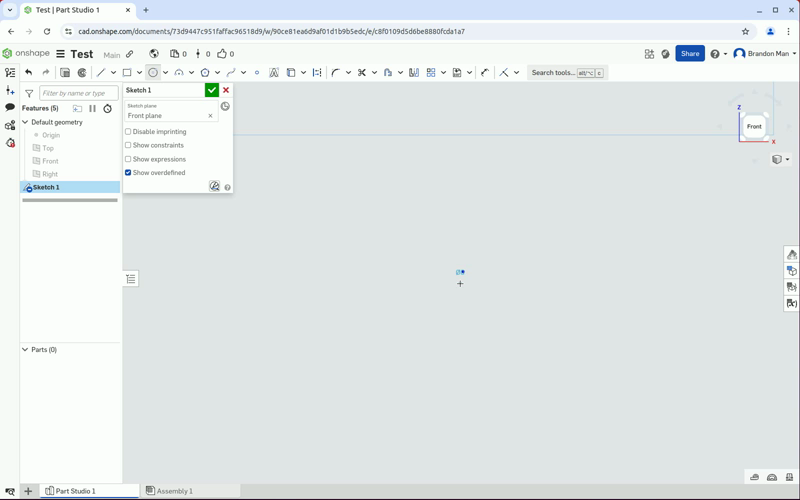
scroll(-6)
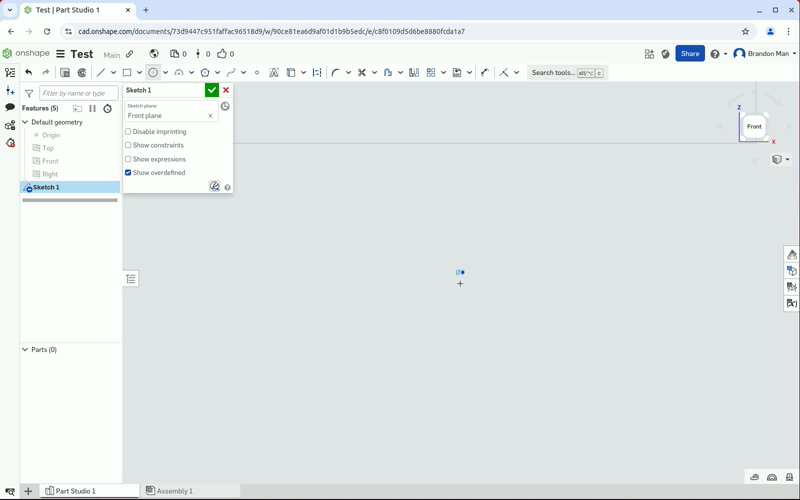
scroll(-6)
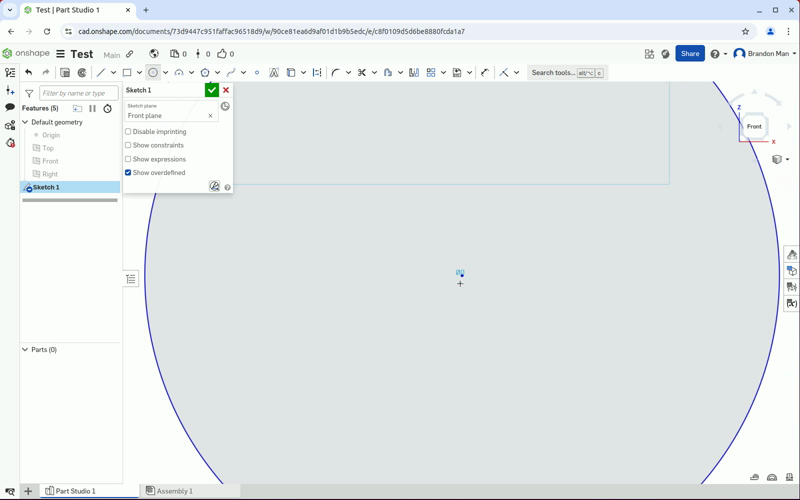
scroll(-6)
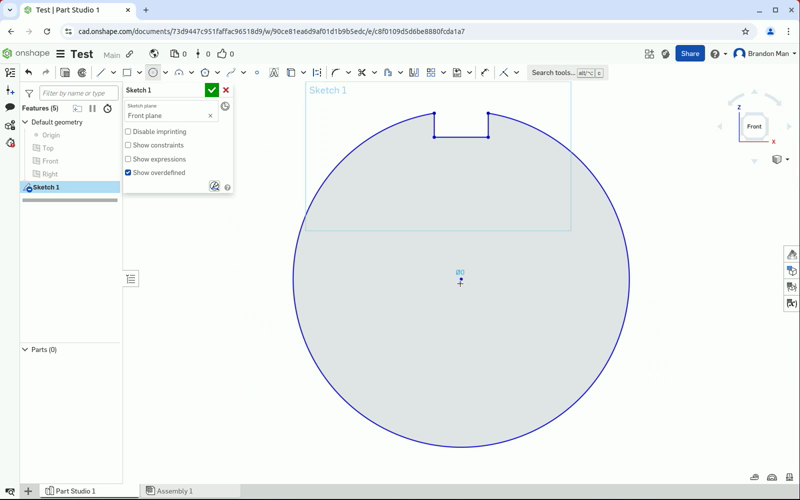
scroll(-6)
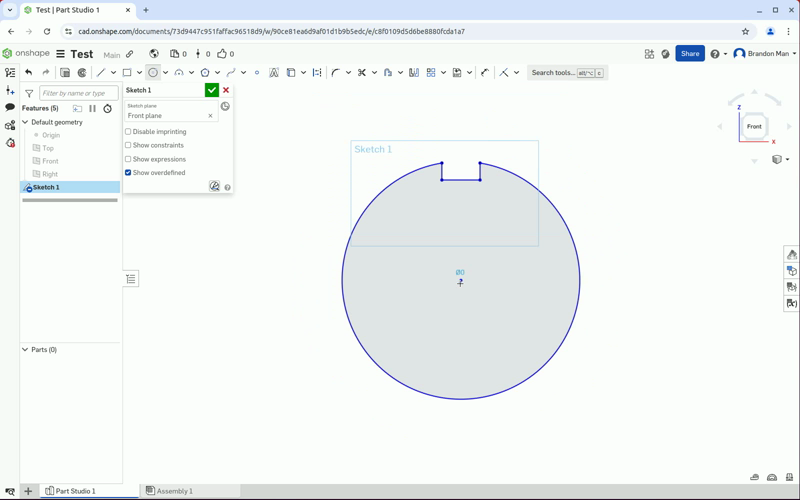
scroll(-6)
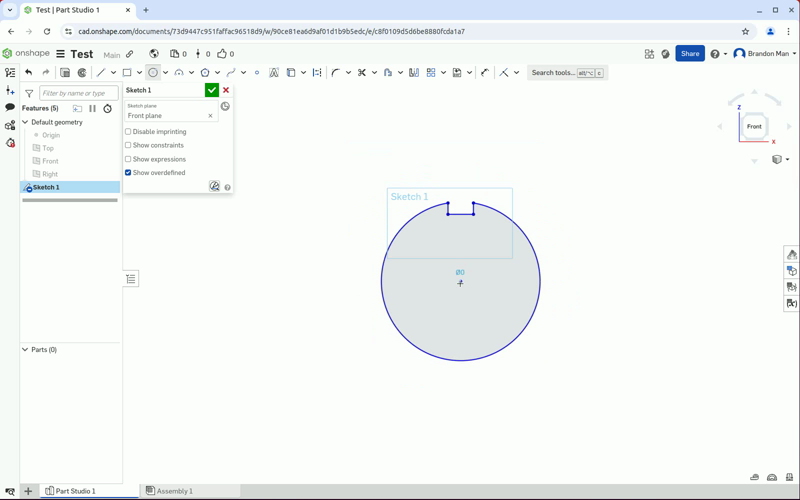
scroll(-6)
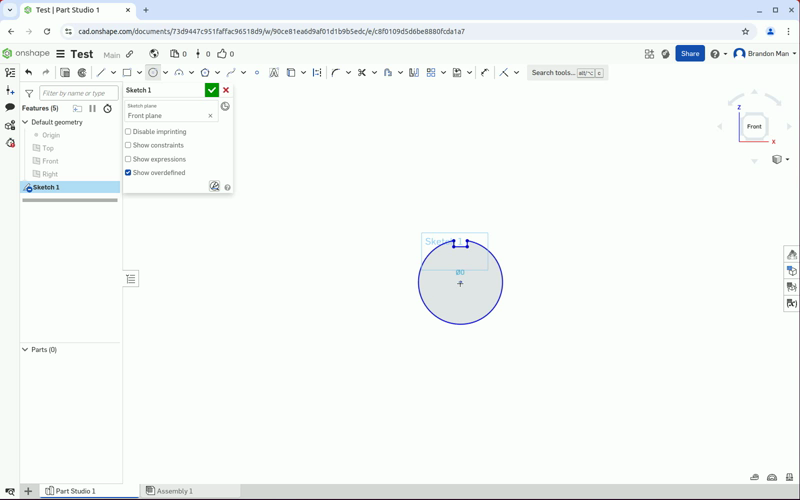
key_up(shift)
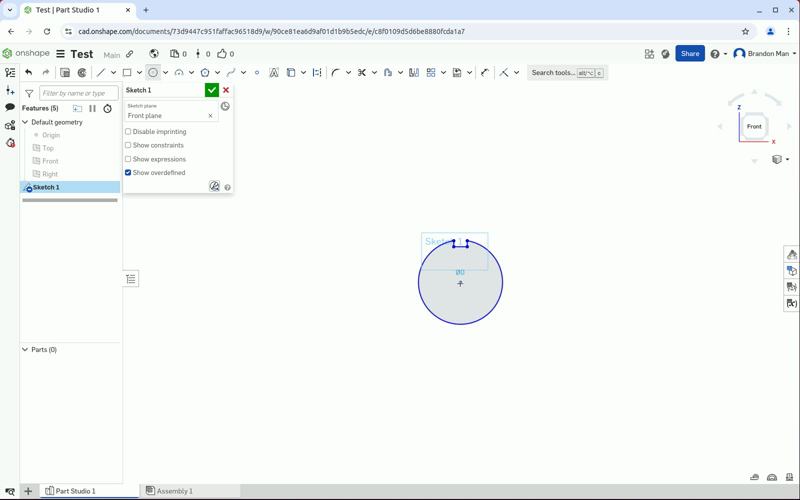
mouse_move(472, 283)
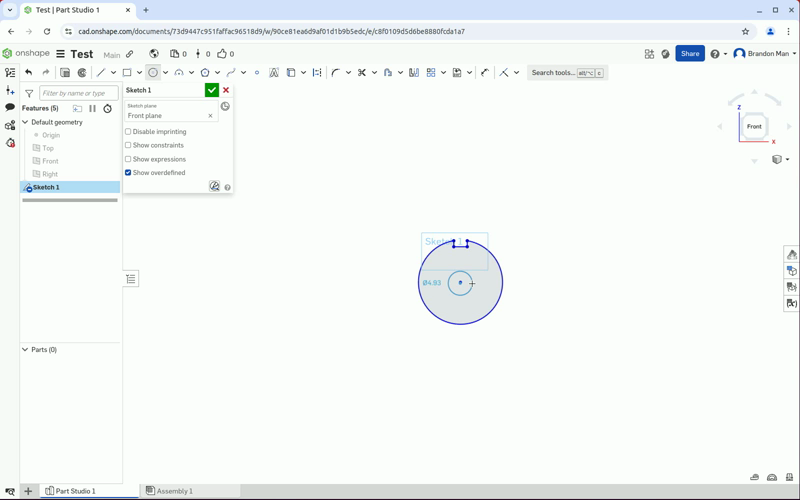
click(472, 283)
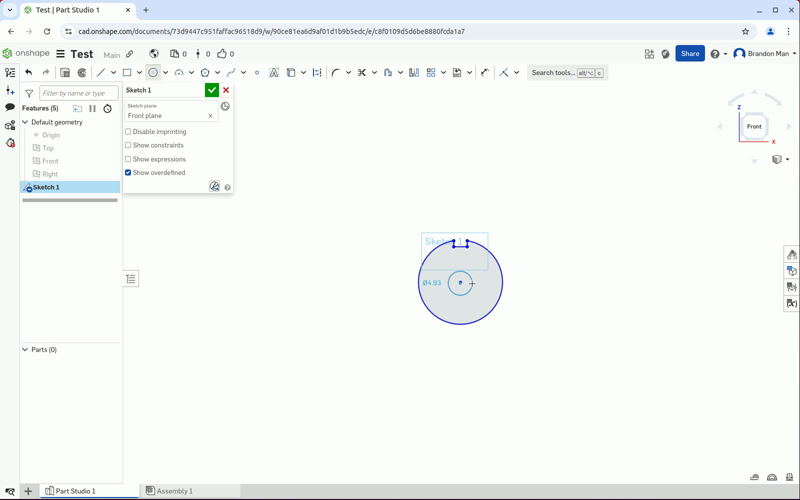
key(esc)
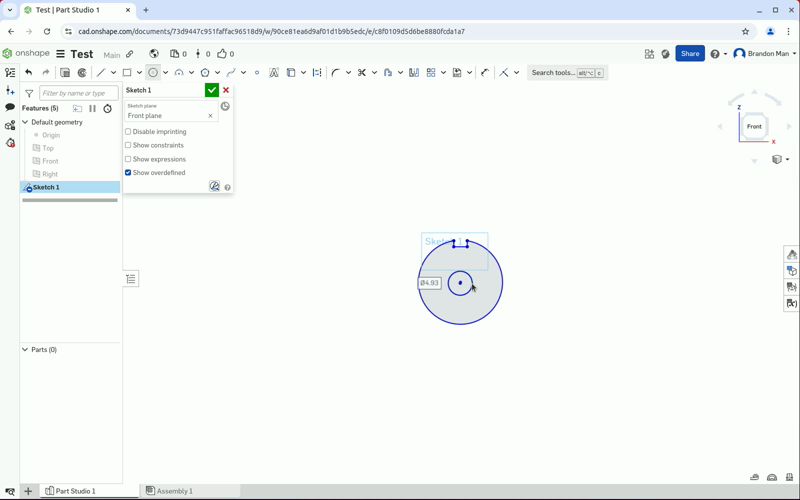
mouse_move(469, 296)
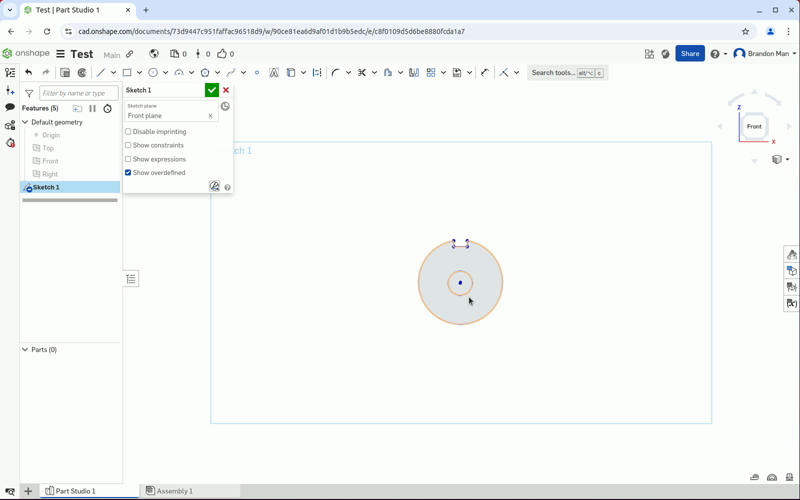
click(469, 296)
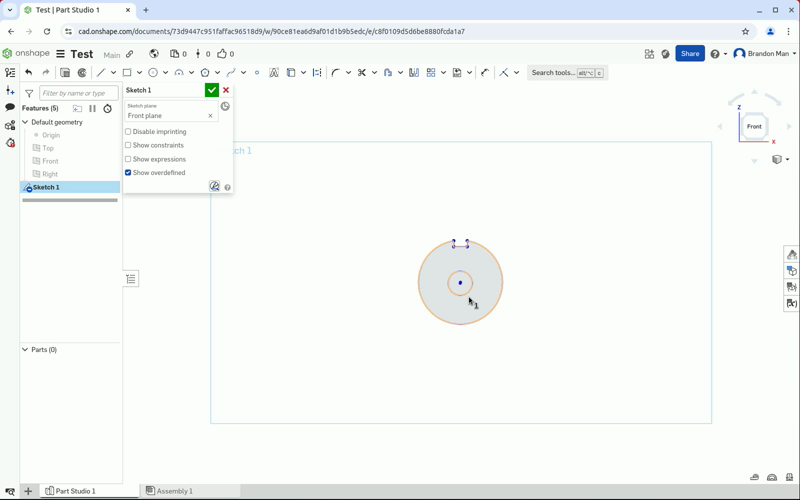
mouse_move(73, 352)
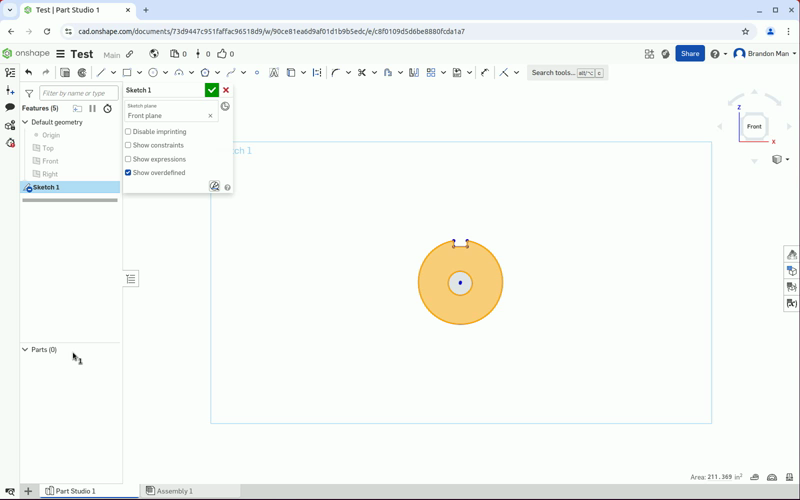
key(shift+y)
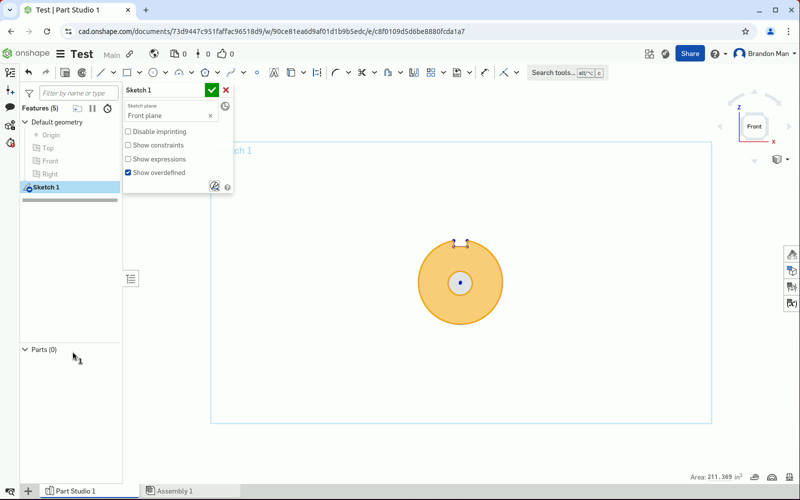
key(shift+e)
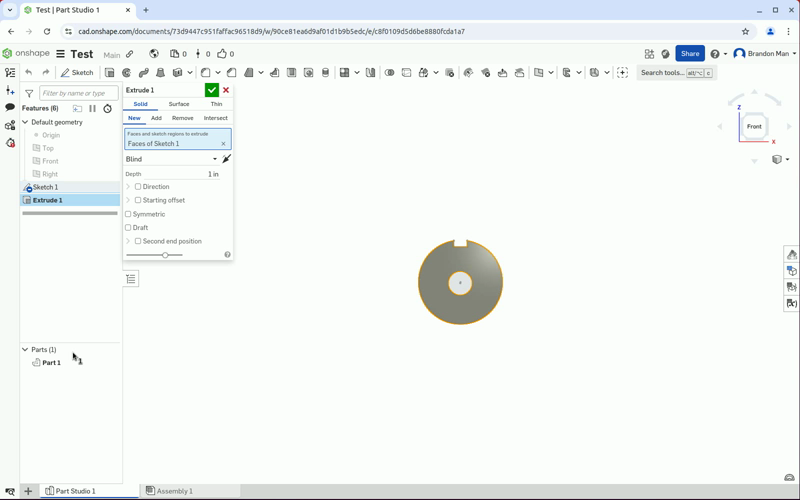
mouse_move(143, 106)
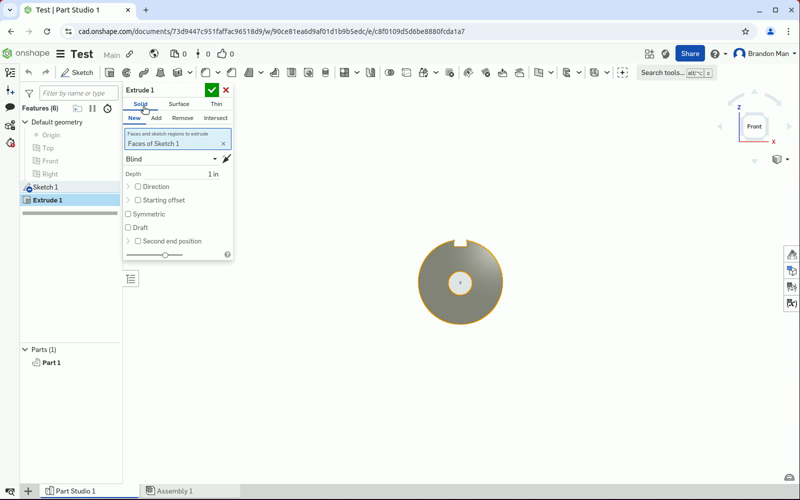
click(143, 106)
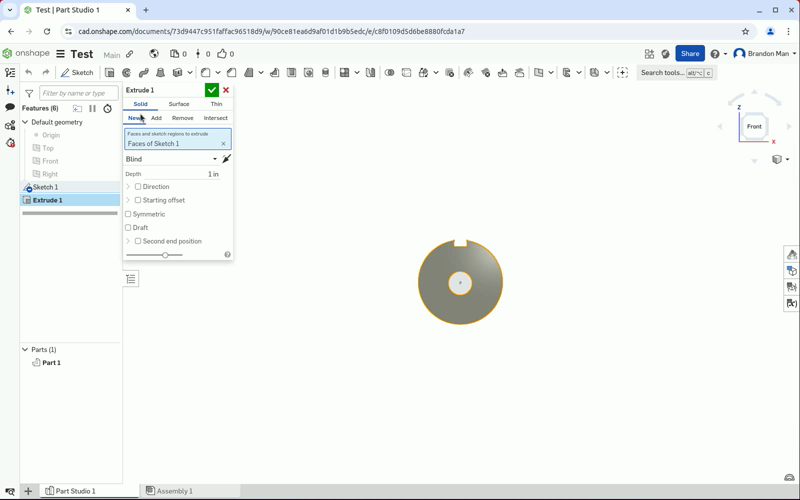
mouse_move(137, 120)
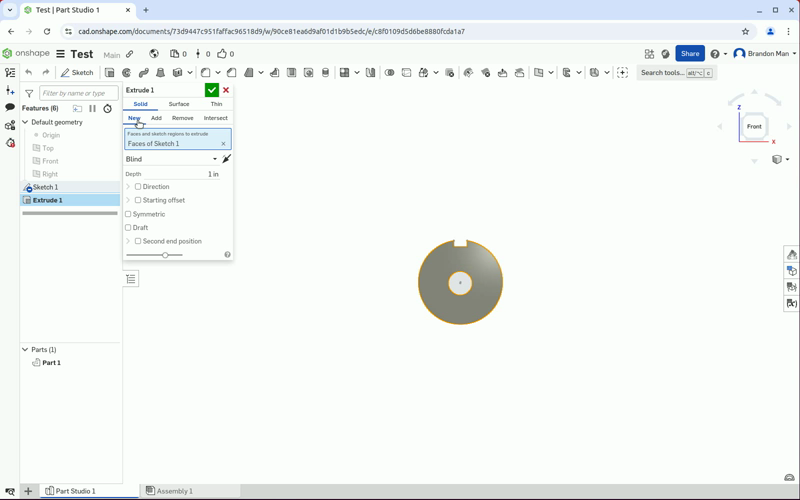
click(137, 120)
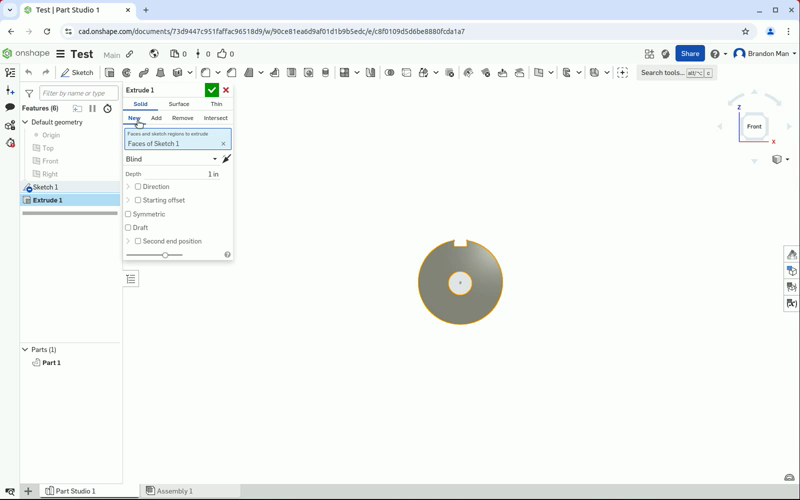
key(tab, 4)
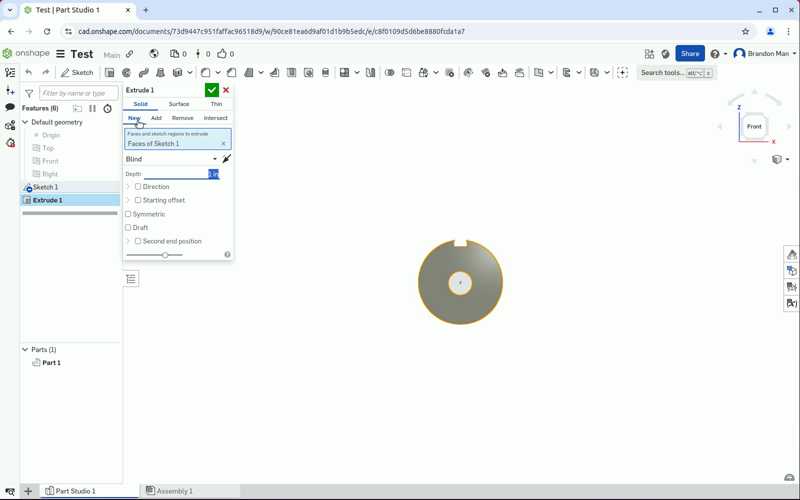
text(5.777)
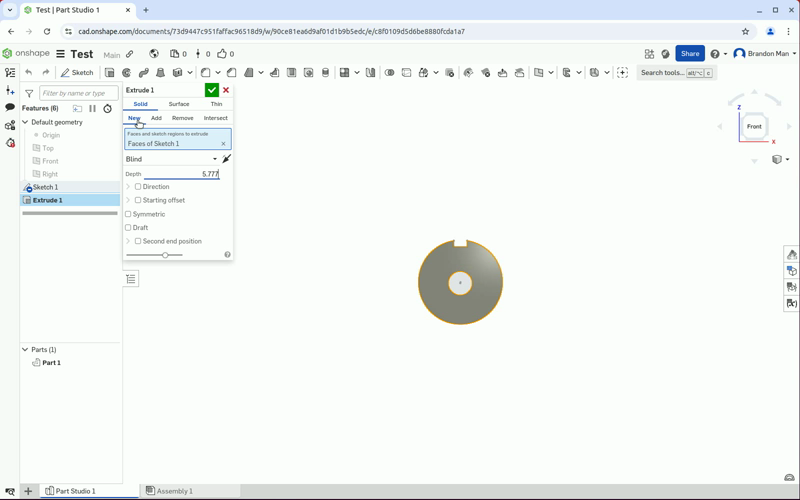
key(enter)
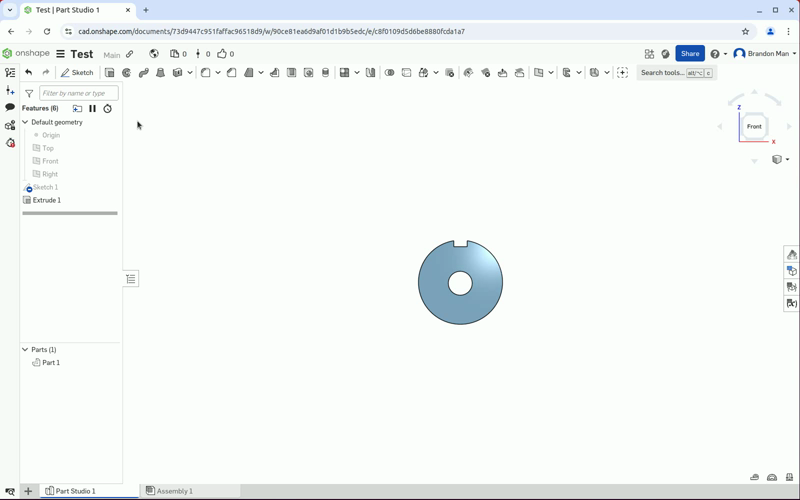
key(shift+h)
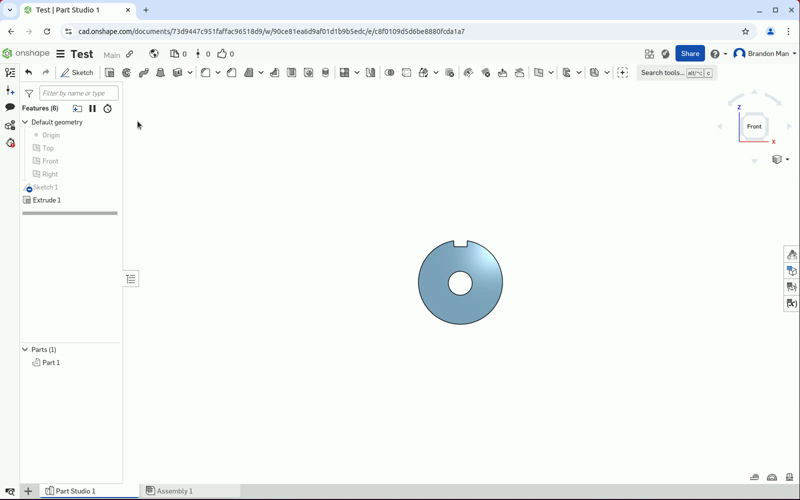
key(shift+h)
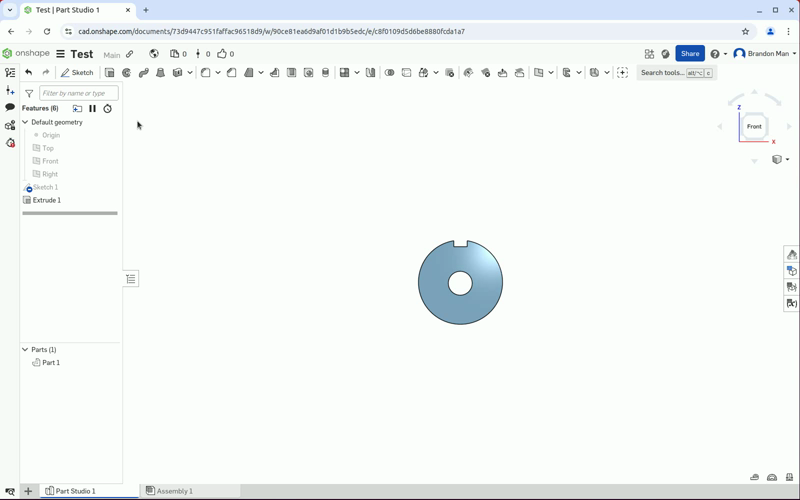
mouse_move(73, 189)
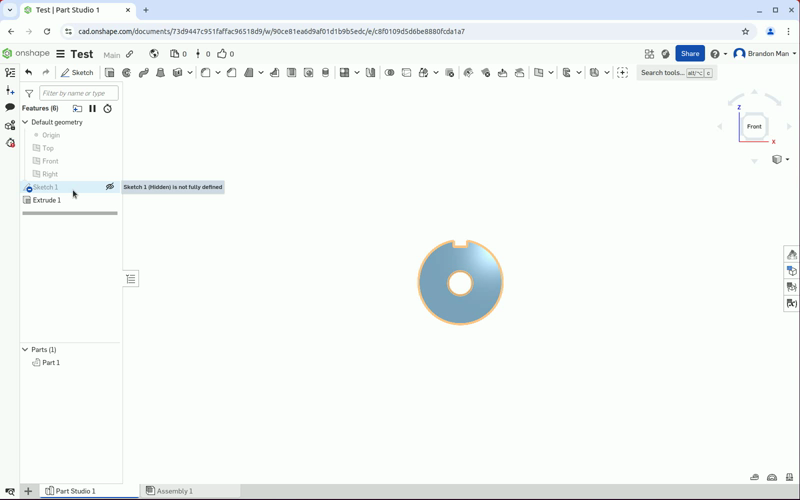
click(73, 189)
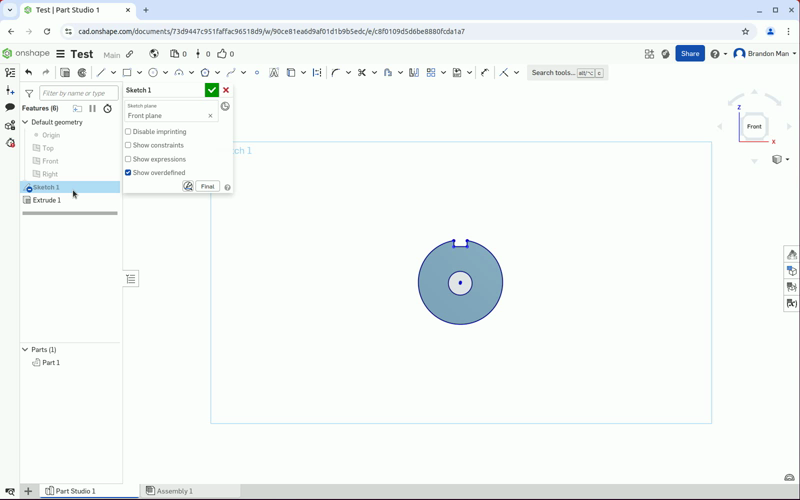
mouse_move(229, 92)
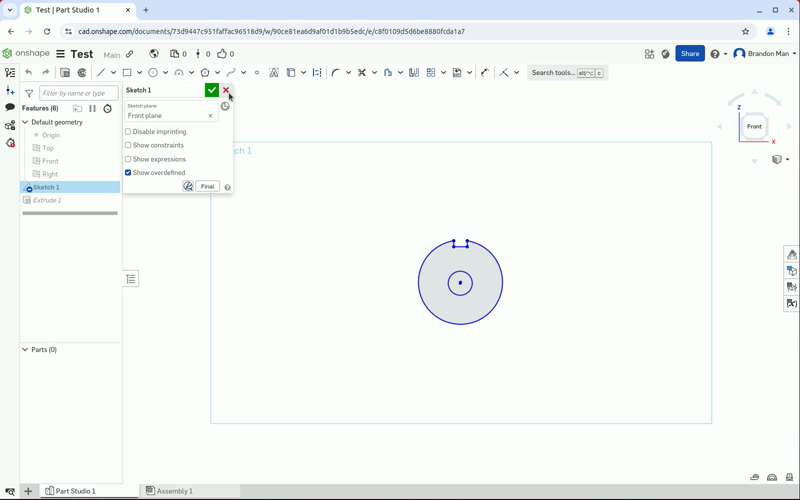
click(229, 92)
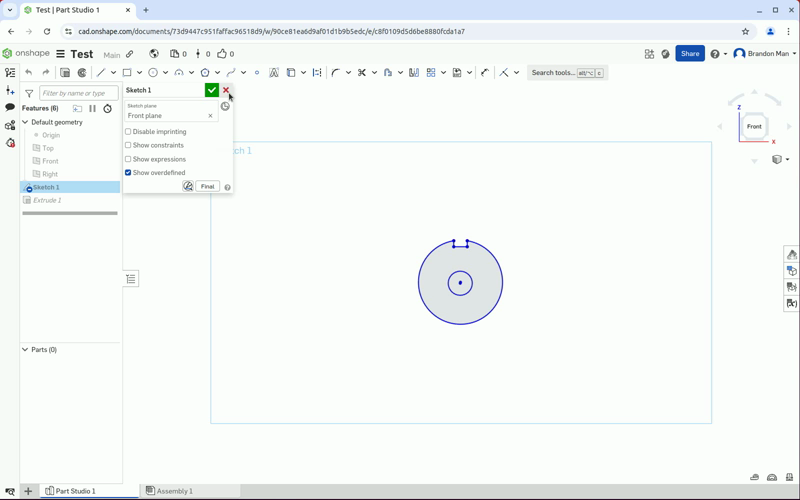
key(shift+s)
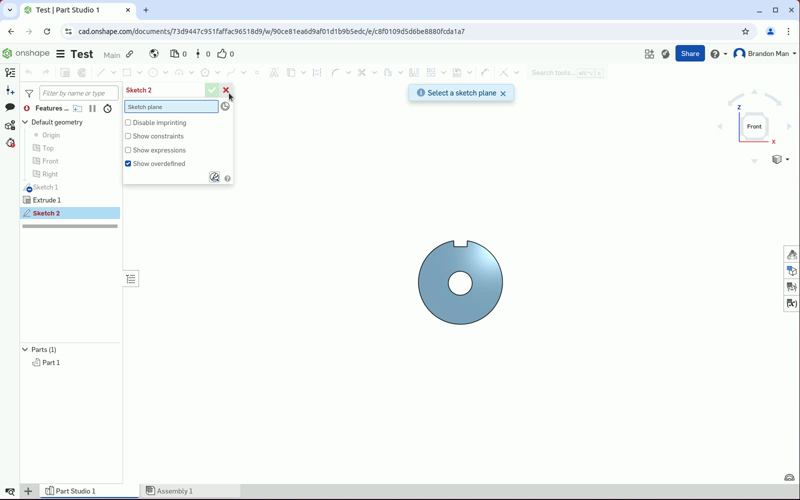
mouse_move(73, 163)
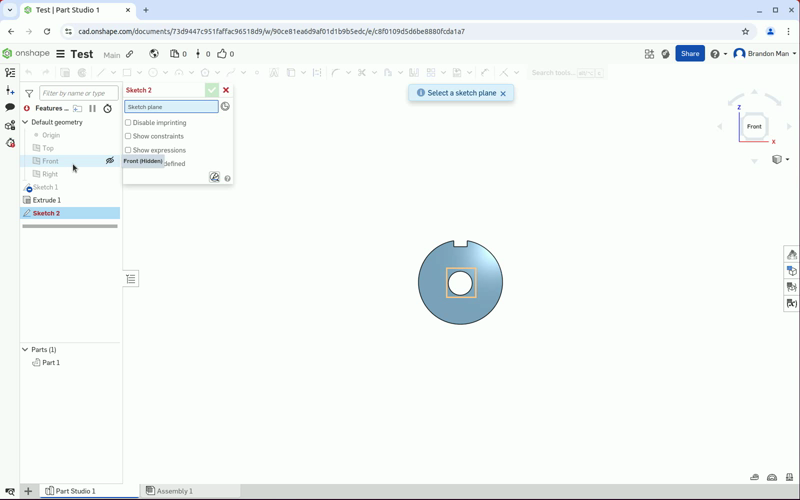
click(73, 163)
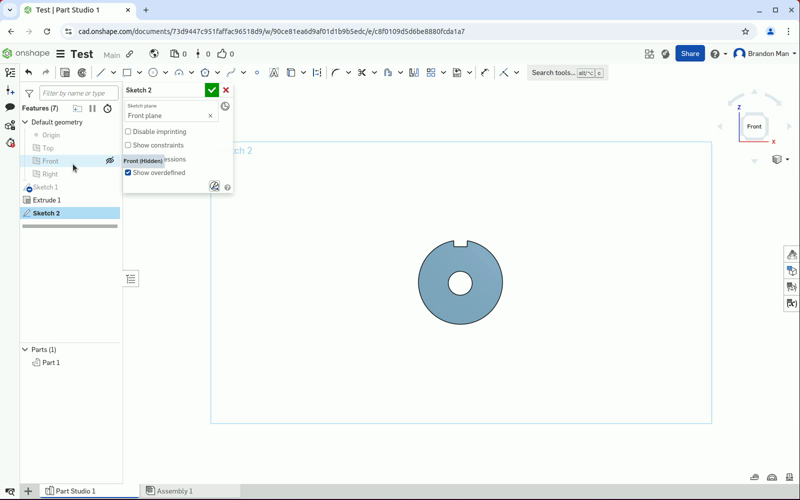
mouse_move(73, 352)
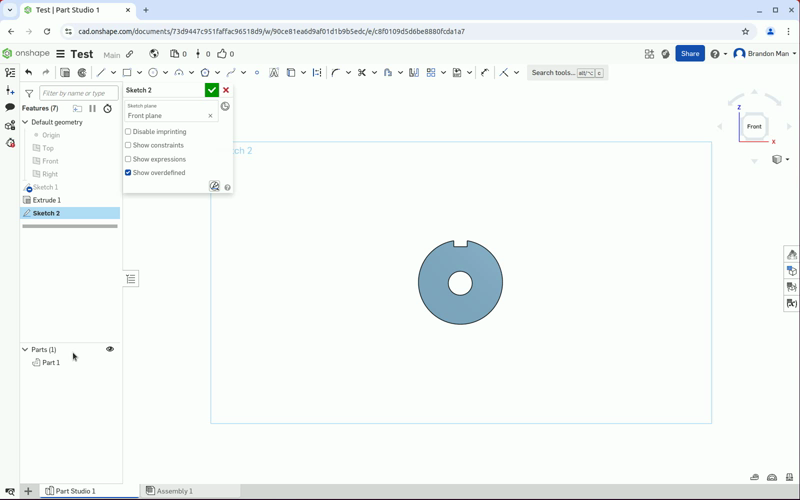
key(y)
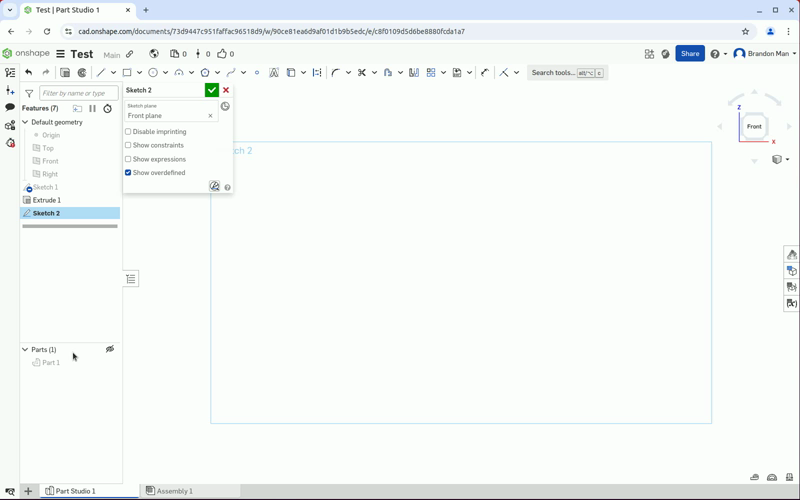
key(c)
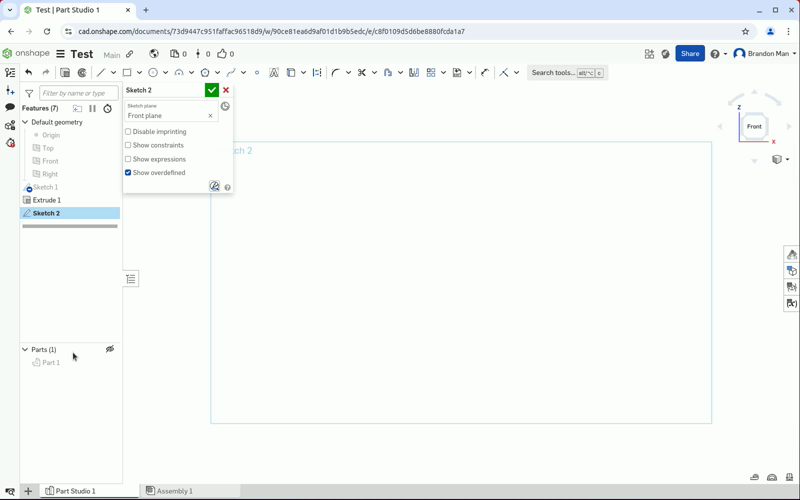
key_down(shift)
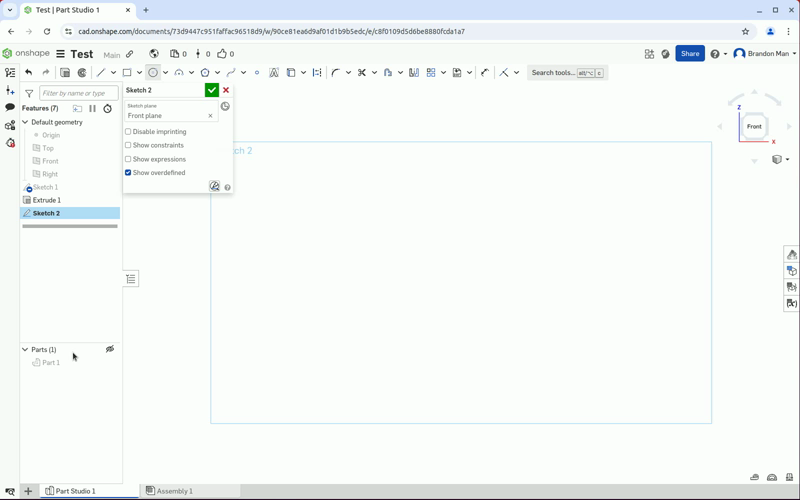
mouse_move(460, 282)
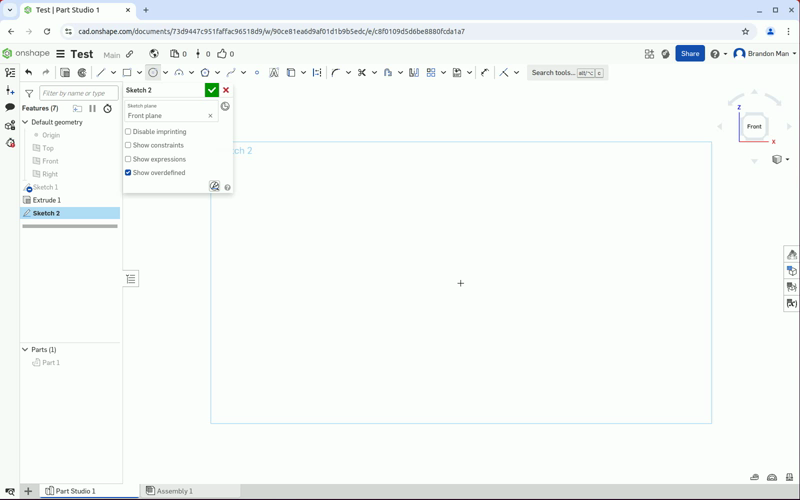
click(460, 282)
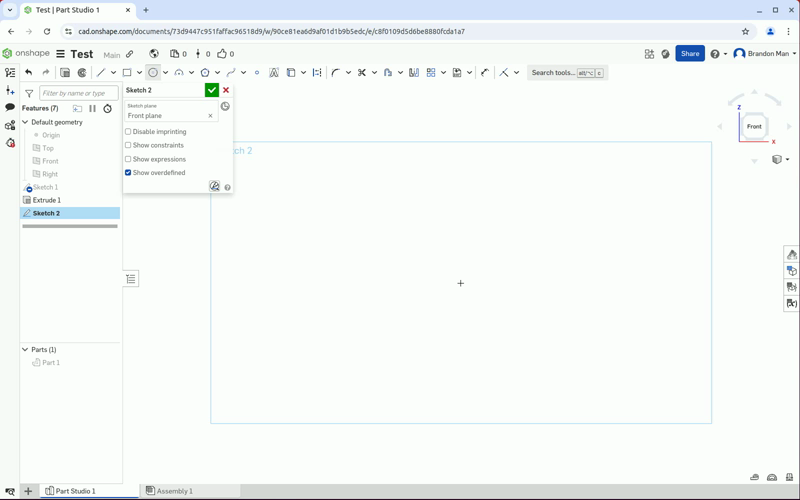
key_up(shift)
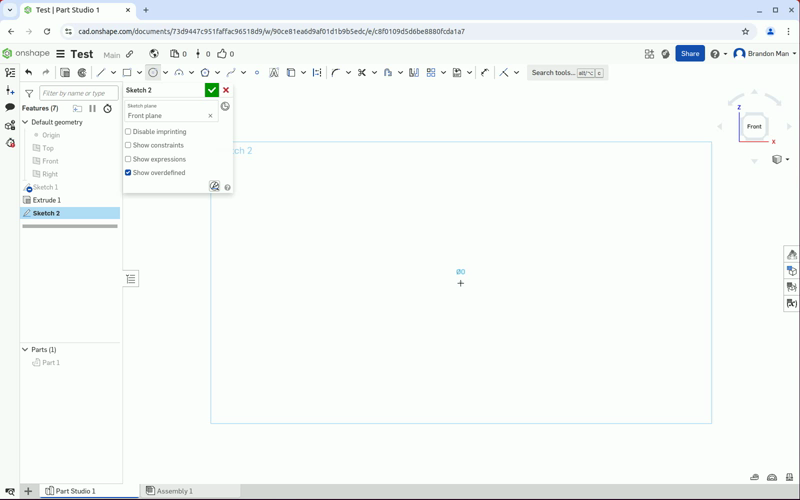
mouse_move(472, 282)
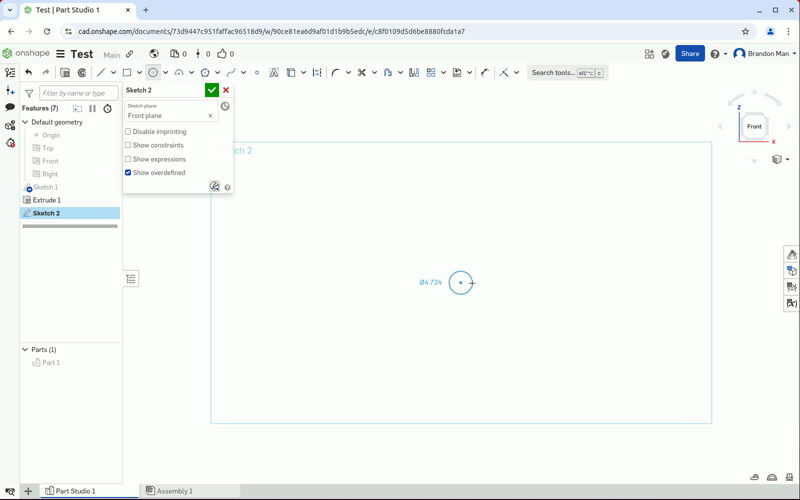
click(472, 282)
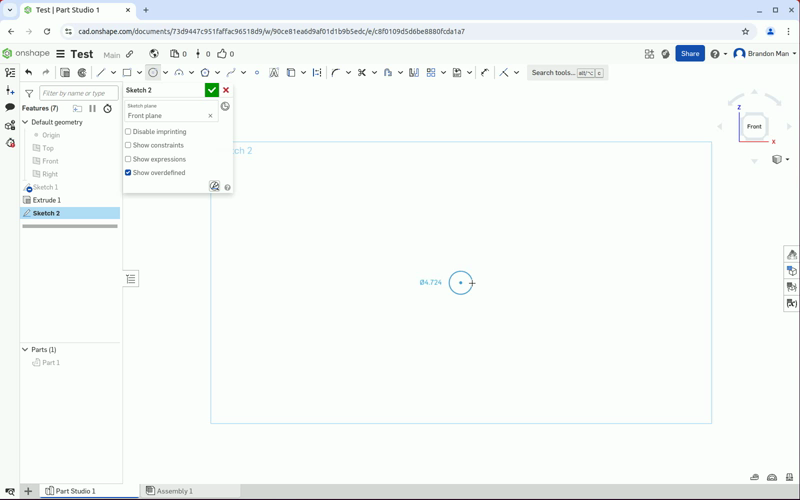
key(esc)
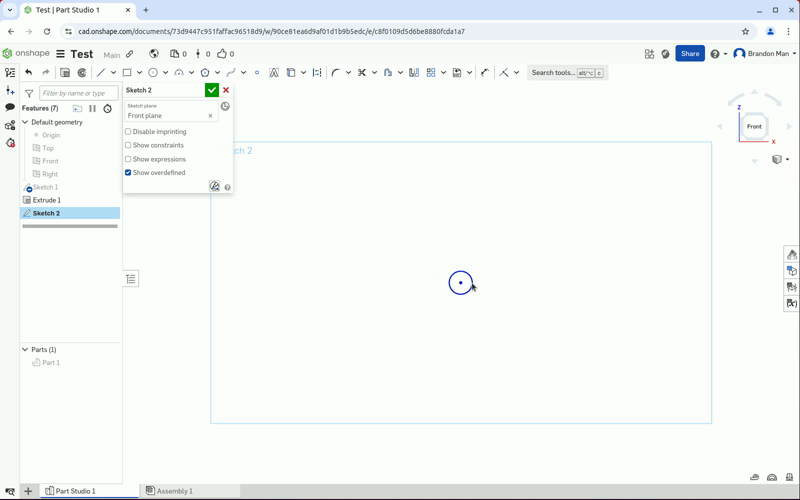
mouse_move(454, 289)
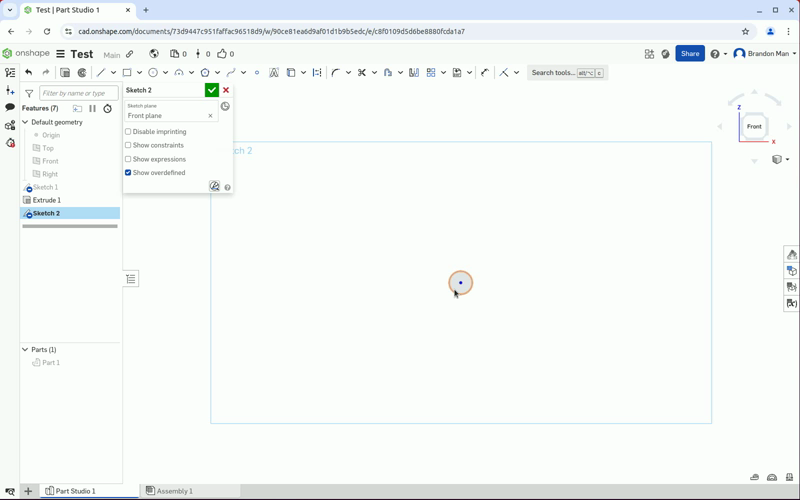
scroll(6)
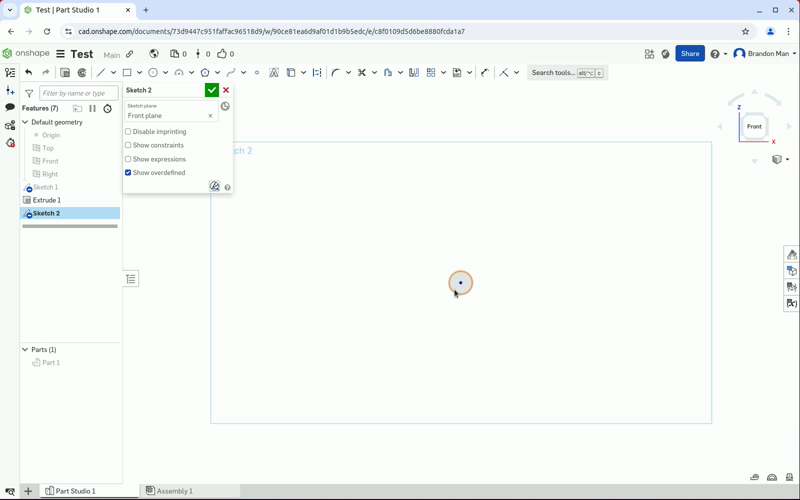
scroll(6)
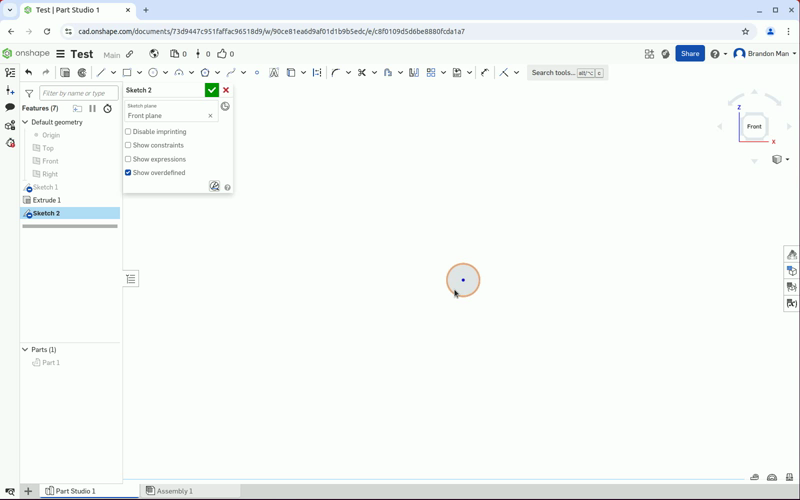
scroll(6)
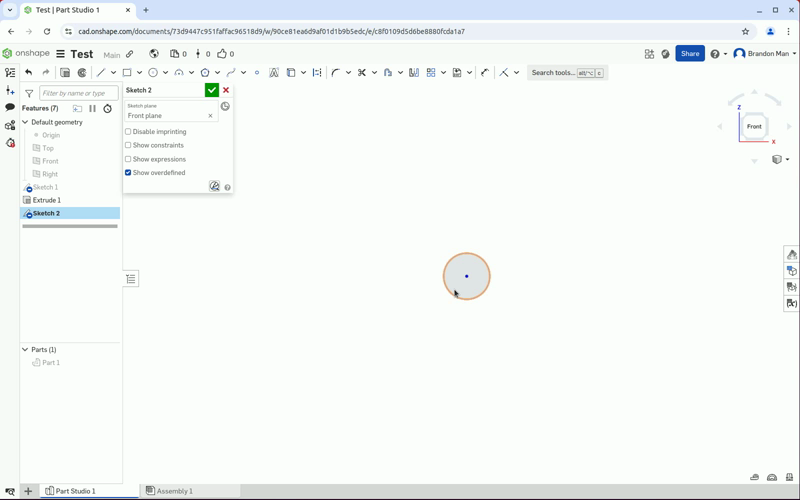
scroll(6)
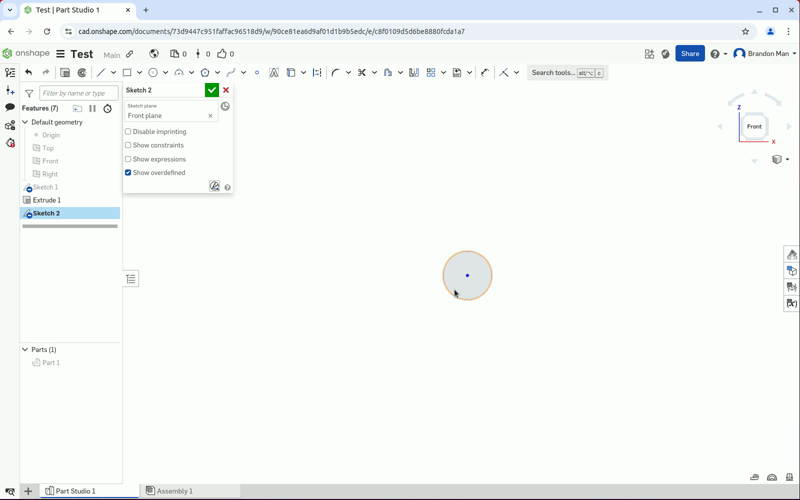
scroll(6)
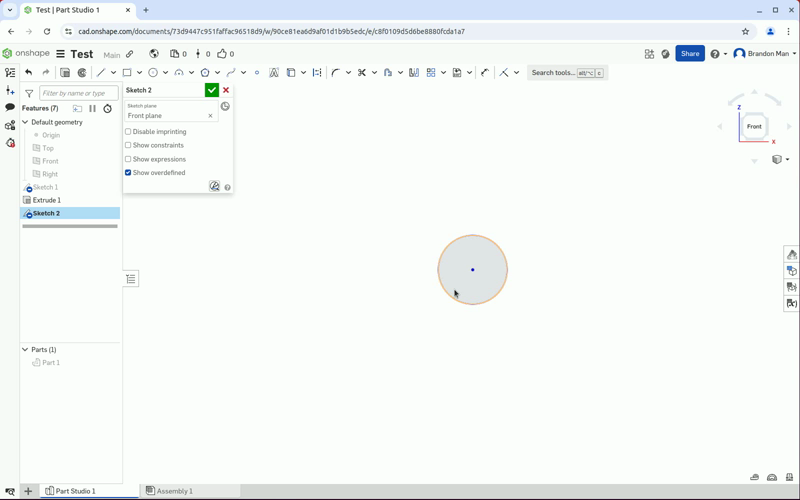
scroll(6)
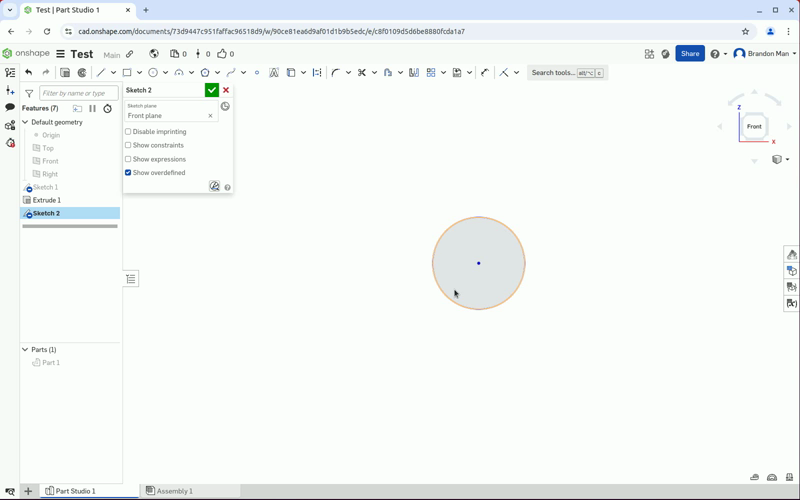
scroll(6)
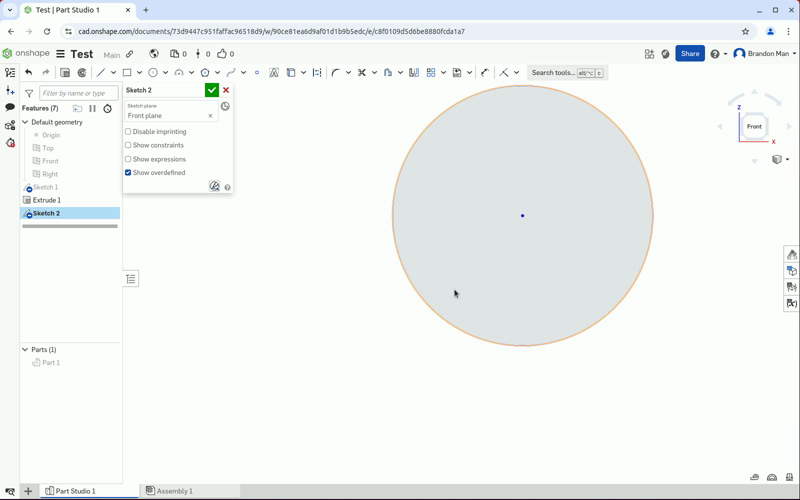
click(454, 289)
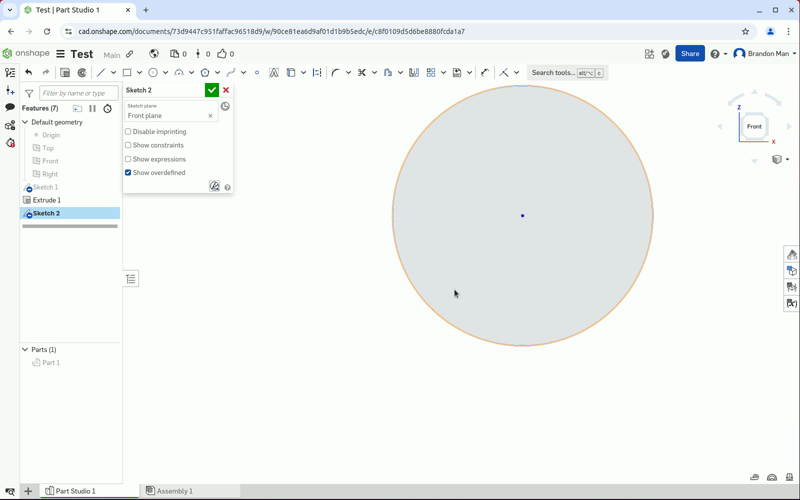
scroll(-6)
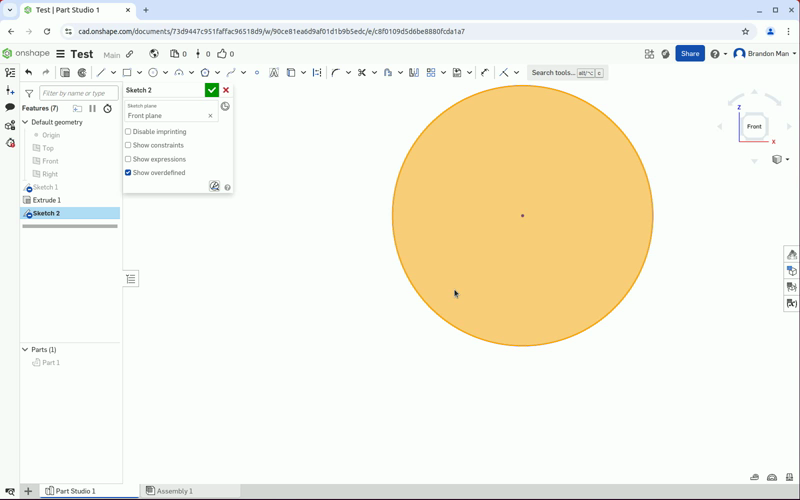
scroll(-6)
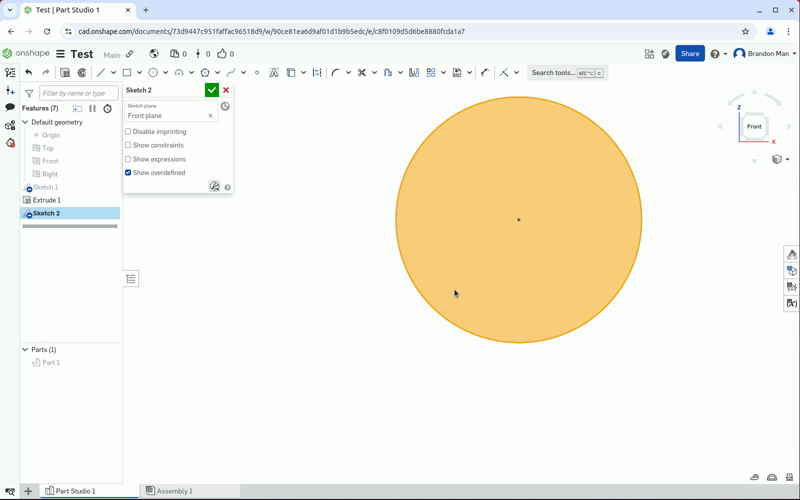
scroll(-6)
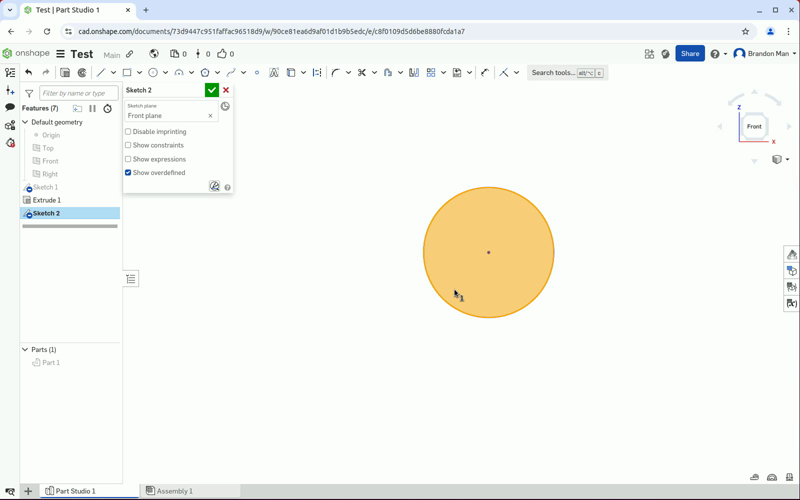
scroll(-6)
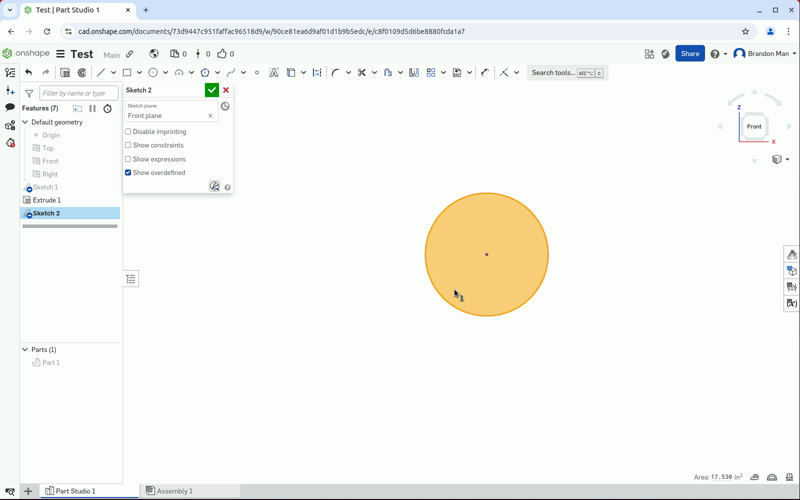
scroll(-6)
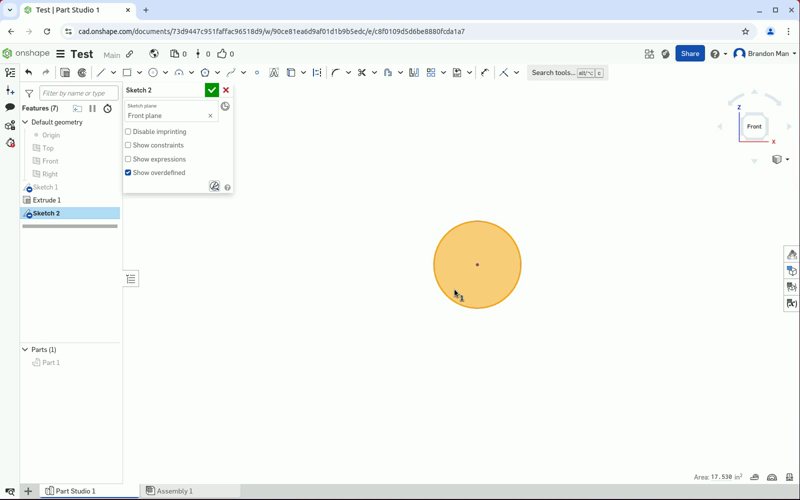
scroll(-6)
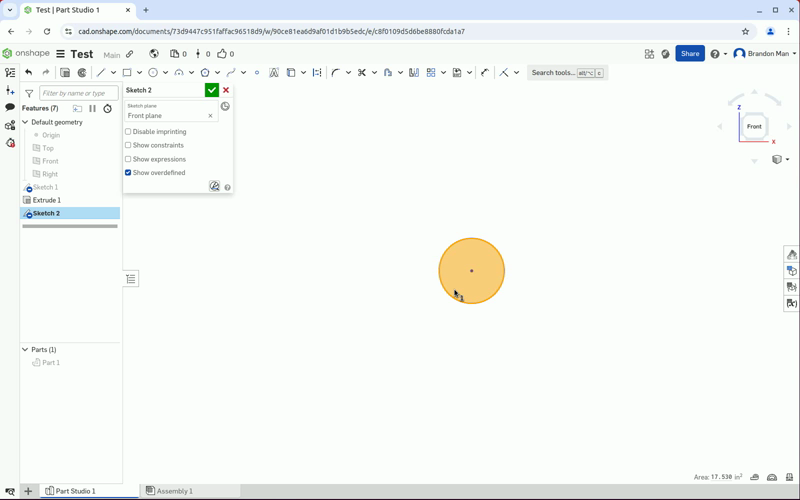
scroll(-6)
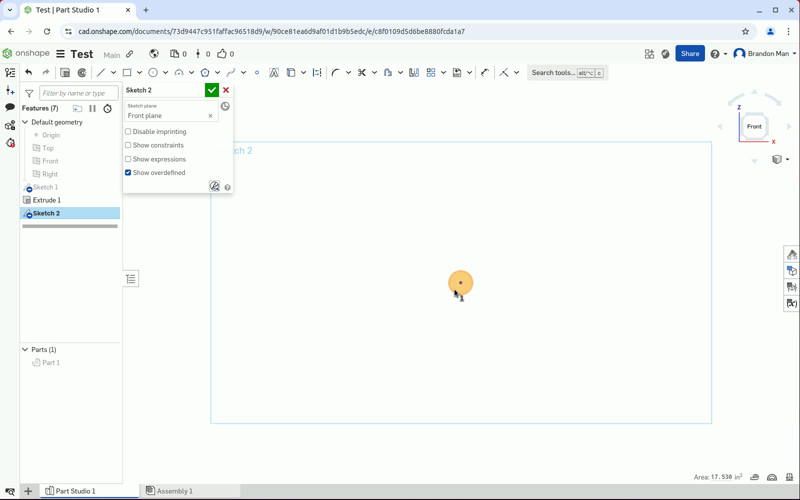
mouse_move(73, 352)
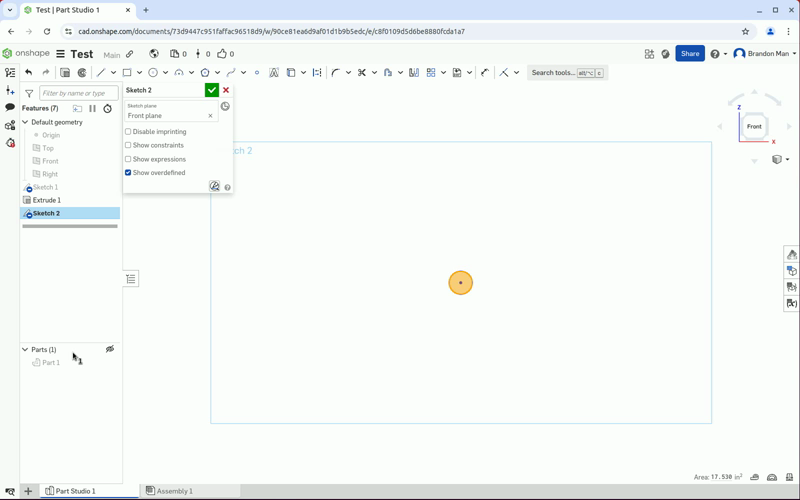
key(shift+y)
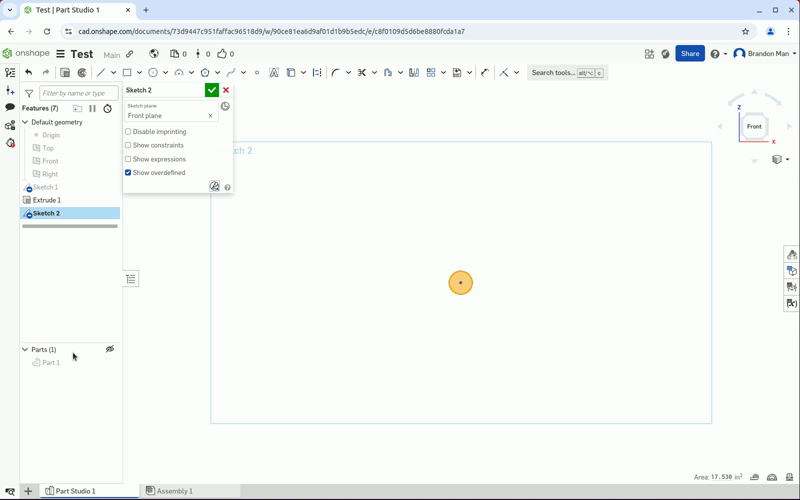
key(shift+e)
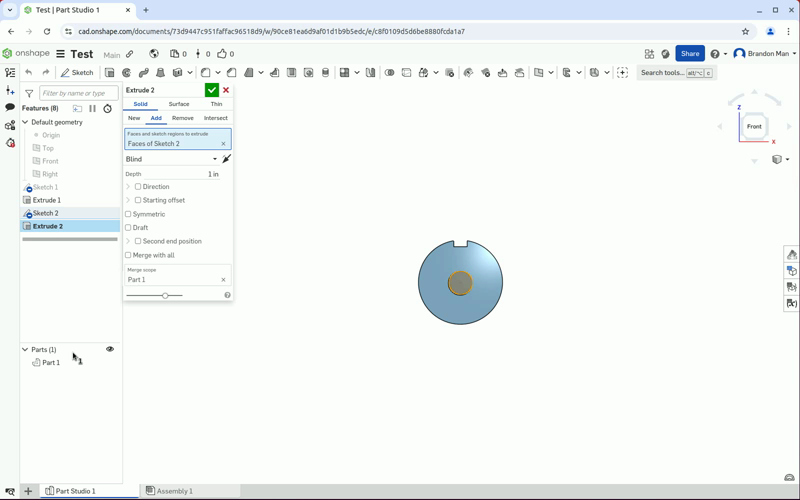
mouse_move(143, 106)
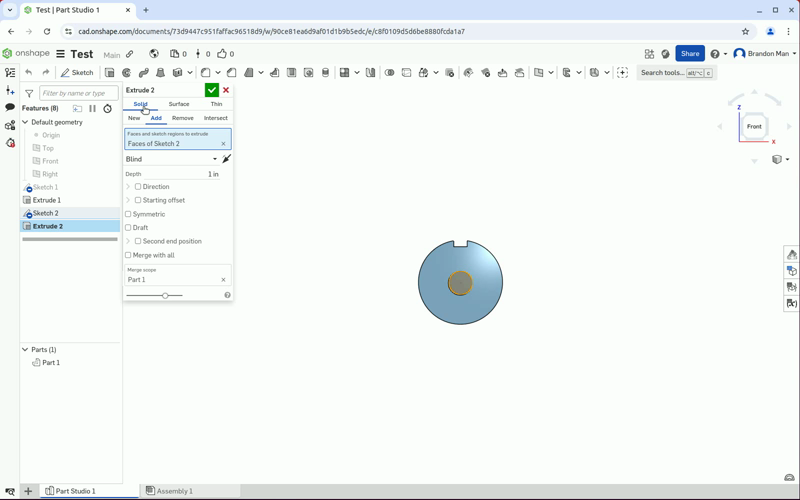
click(143, 106)
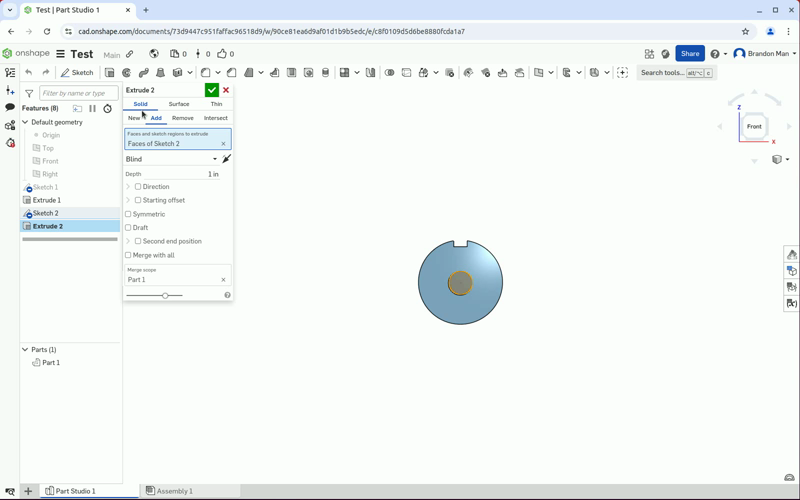
mouse_move(137, 120)
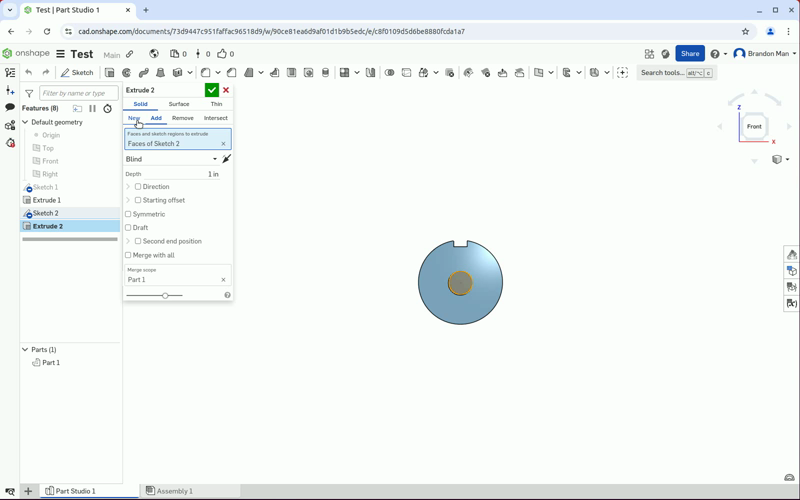
click(137, 120)
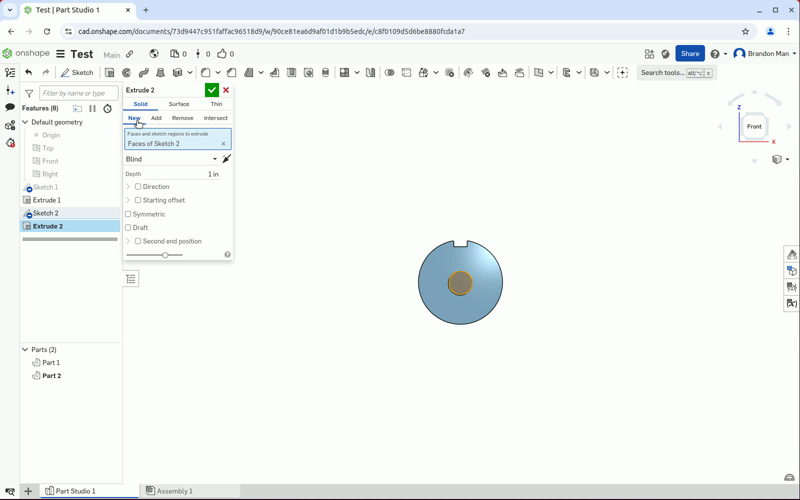
key(tab, 4)
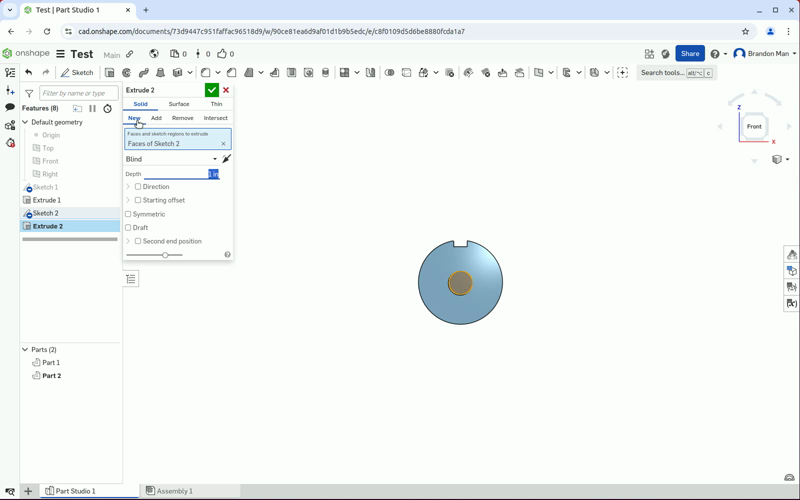
text(23.108)
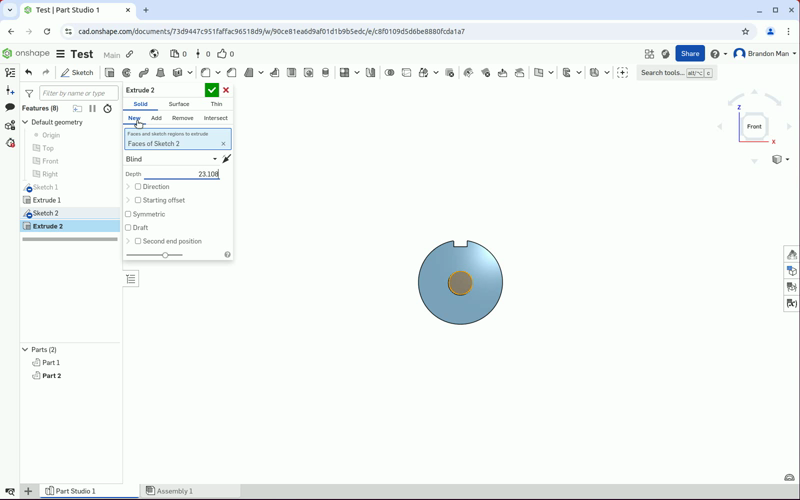
key(tab, 3)
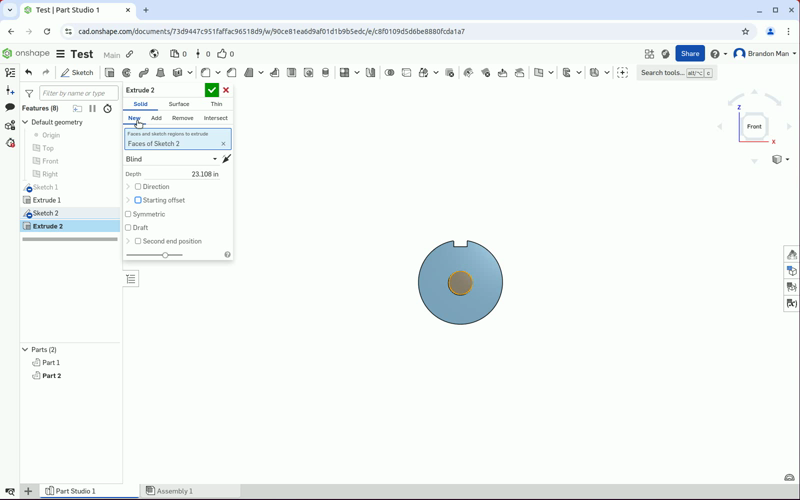
key(tab, 2)
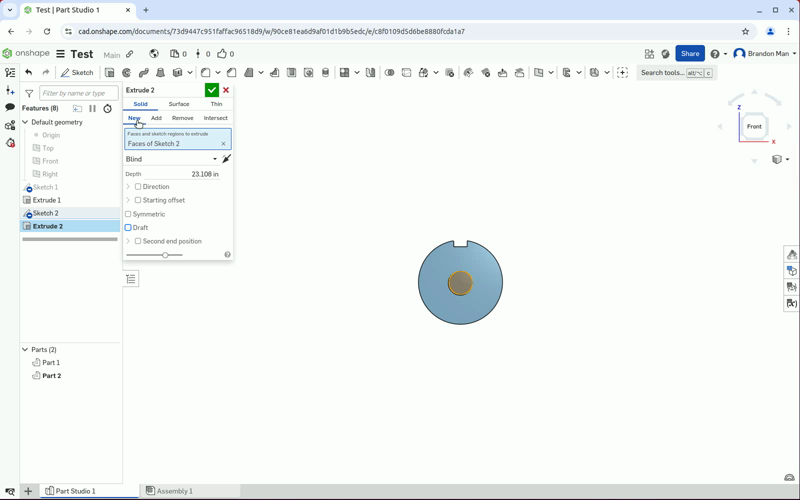
key(space)
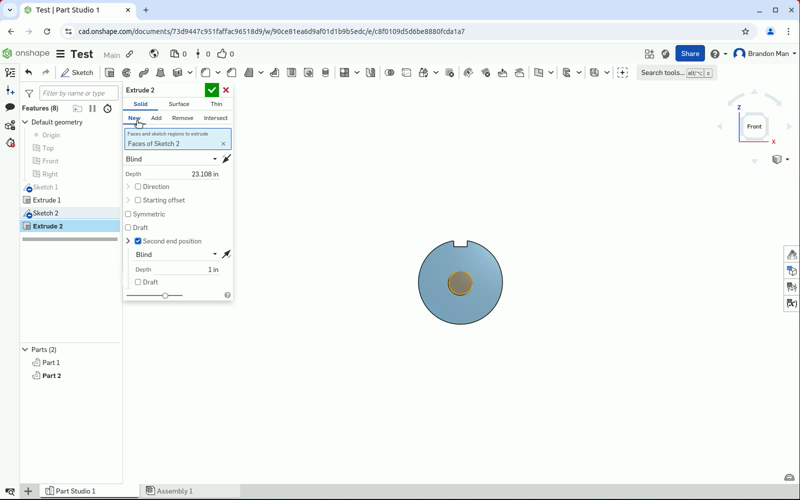
key(tab, 3)
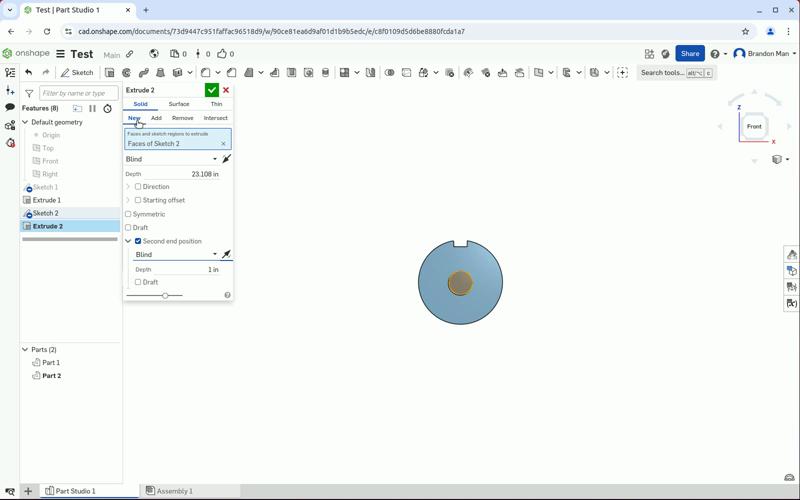
text(11.554)
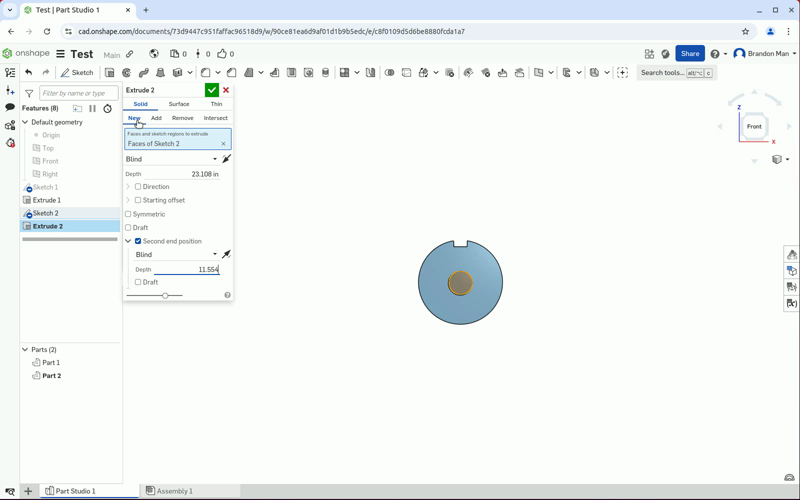
key(enter)
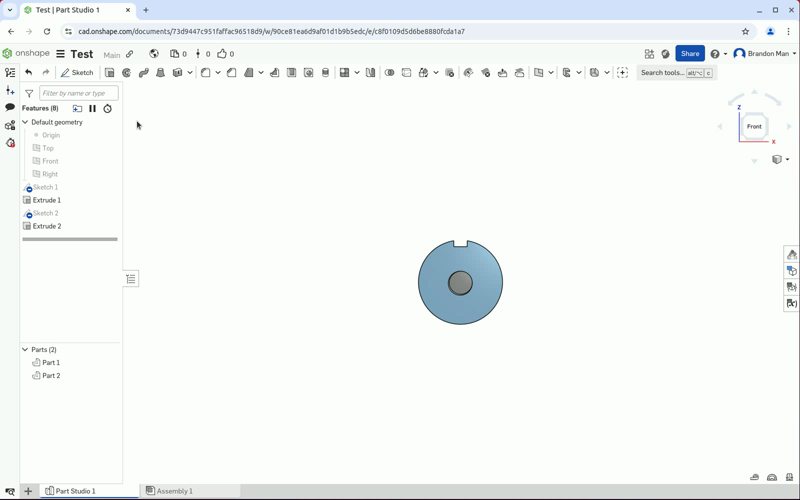
key(shift+h)
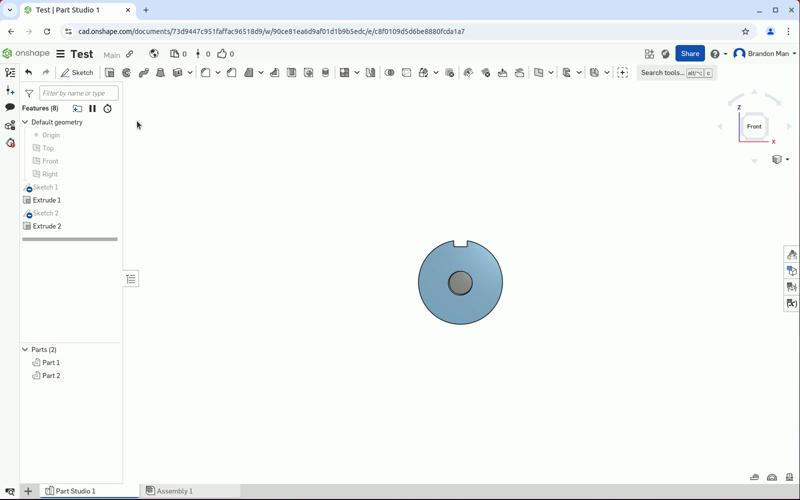
key(shift+h)
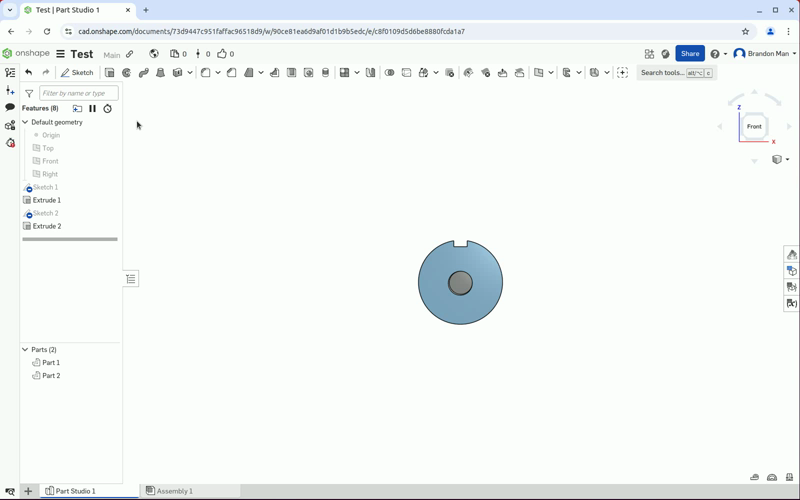
mouse_move(73, 189)
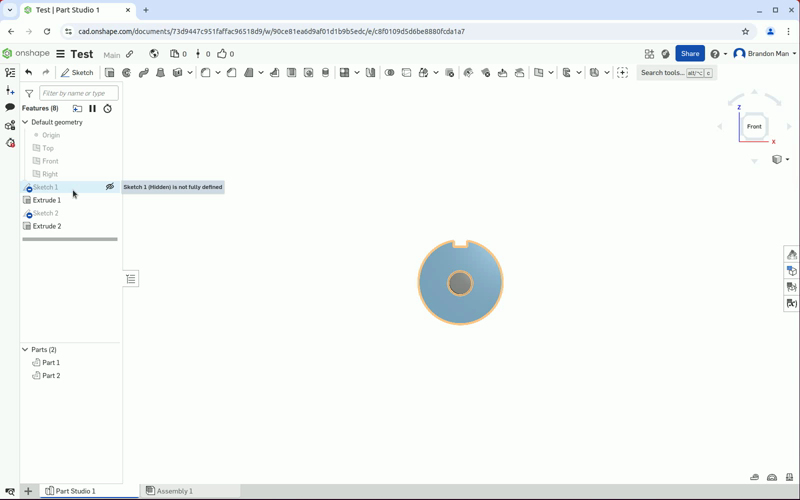
click(73, 189)
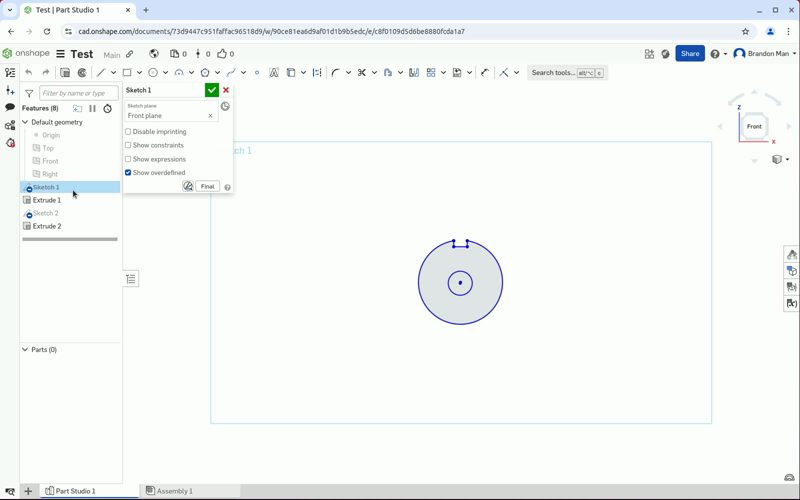
mouse_move(229, 92)
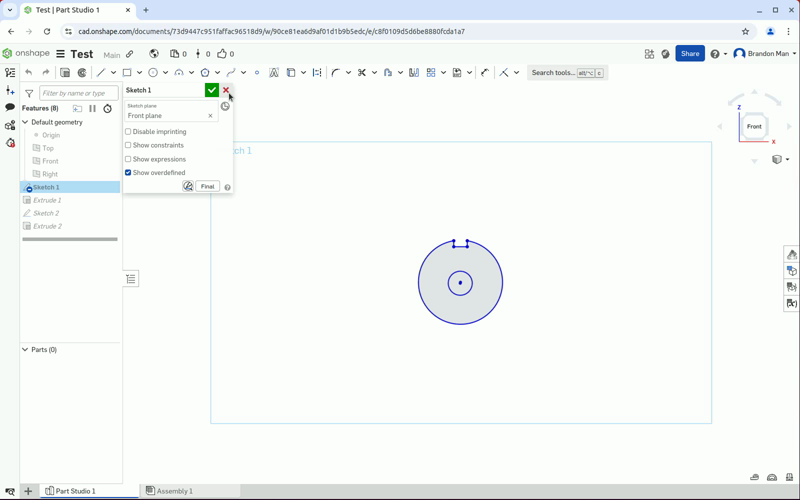
click(229, 92)
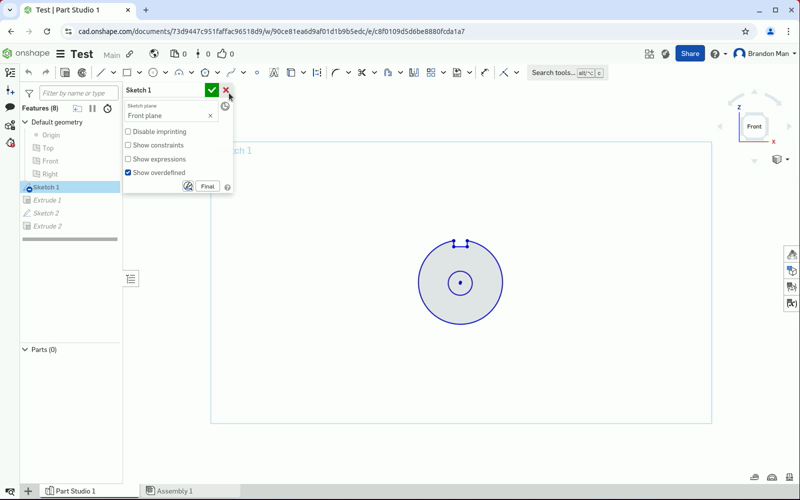
key(shift+s)
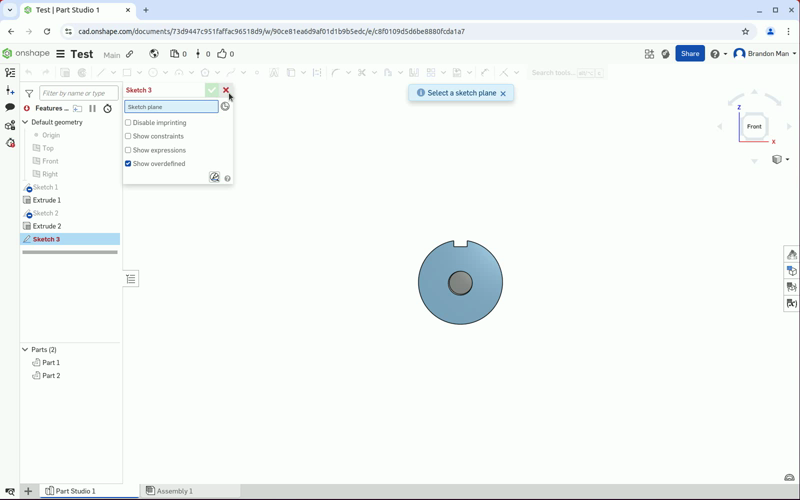
mouse_move(73, 163)
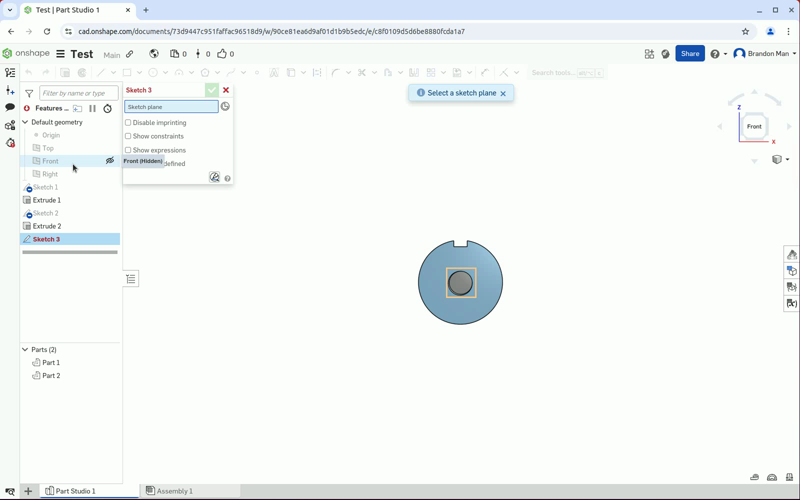
click(73, 163)
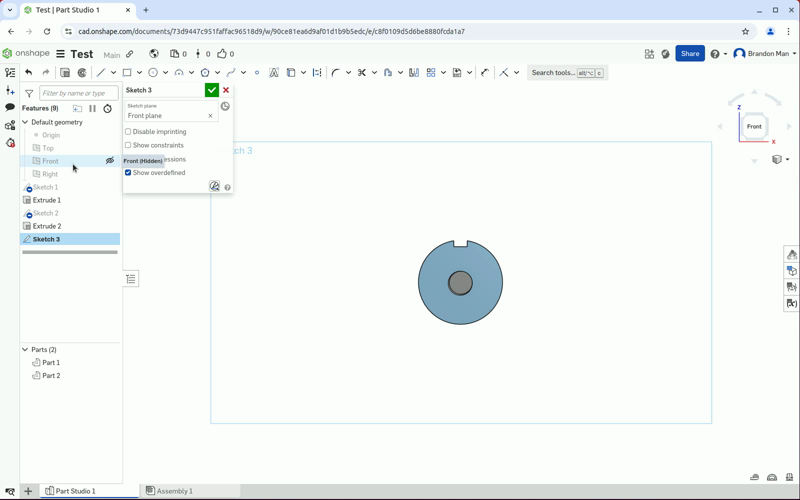
mouse_move(73, 352)
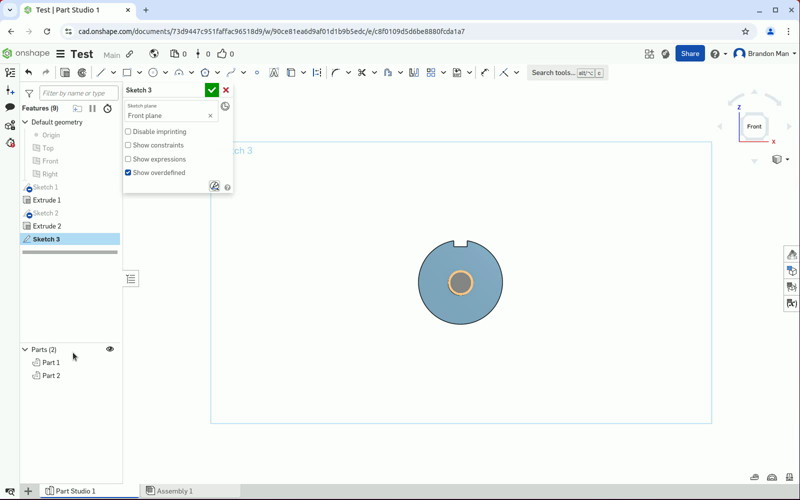
key(y)
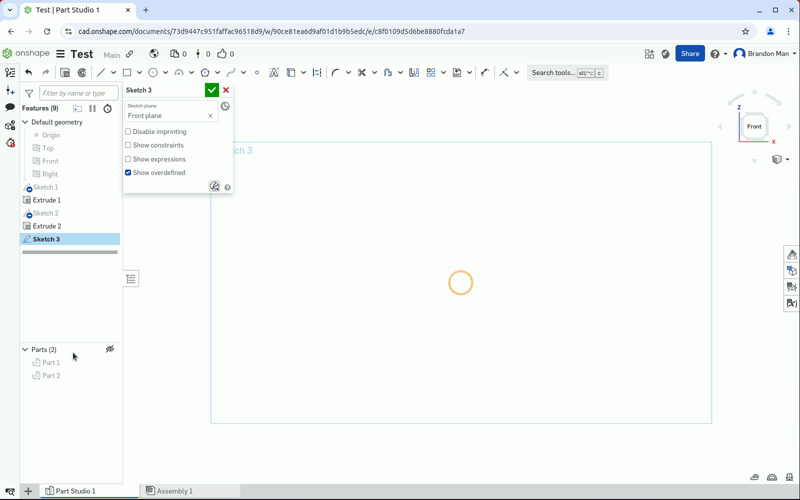
key(l)
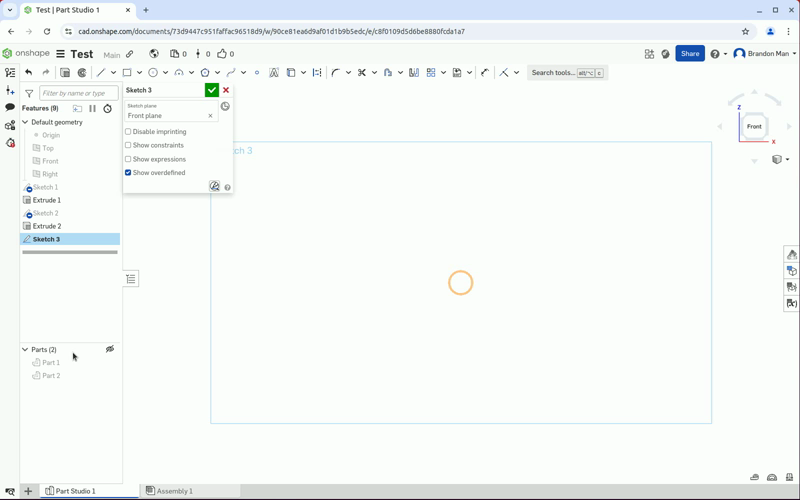
key_down(shift)
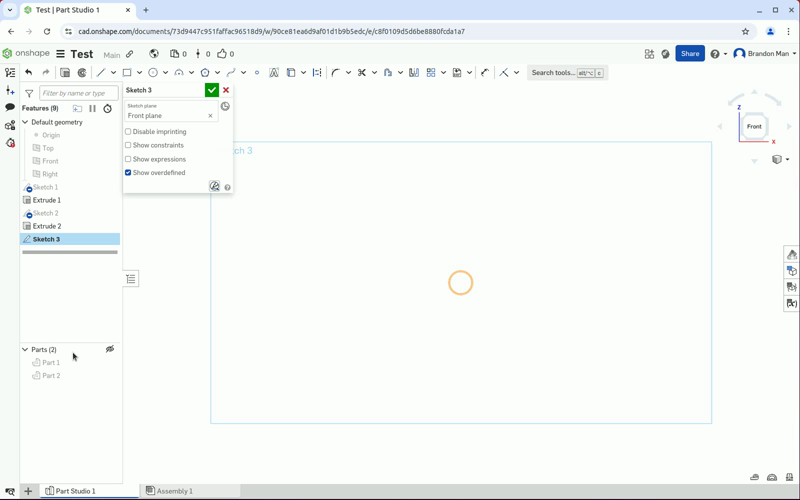
mouse_move(376, 294)
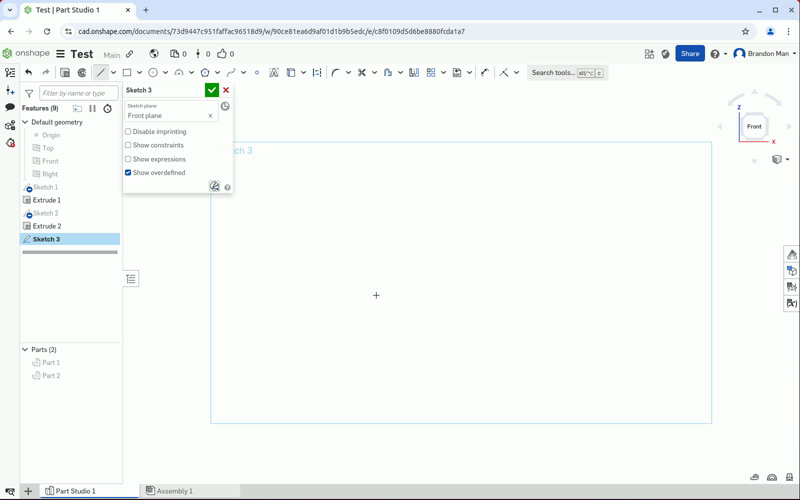
click(376, 294)
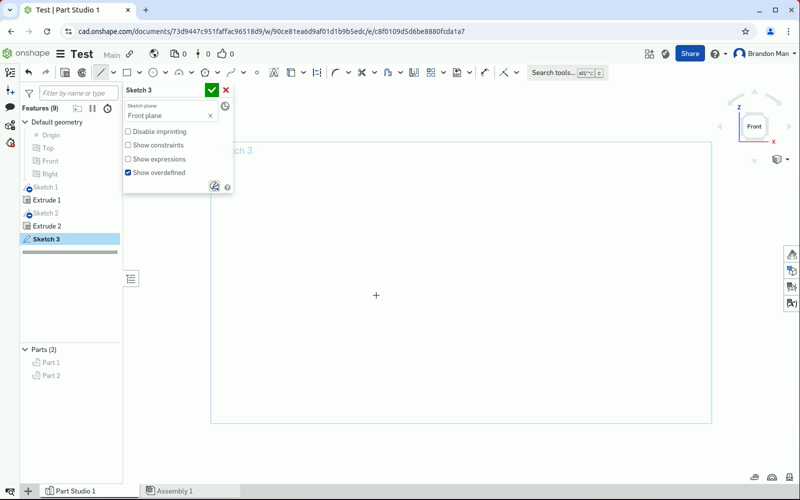
key_up(shift)
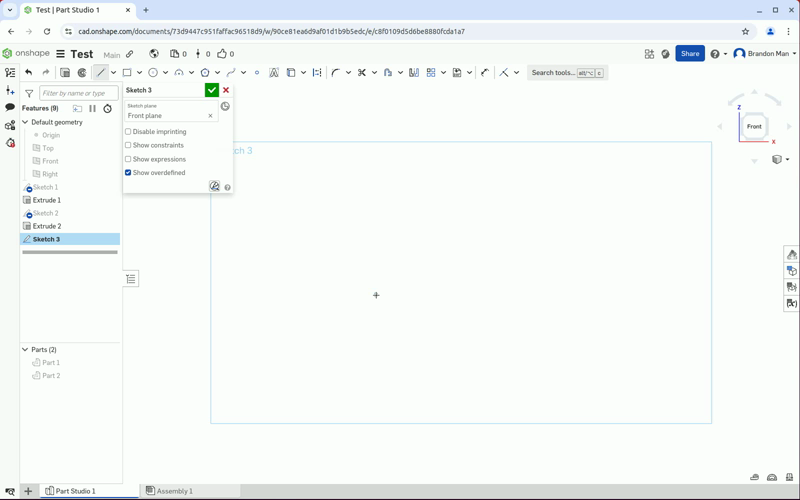
key_down(shift)
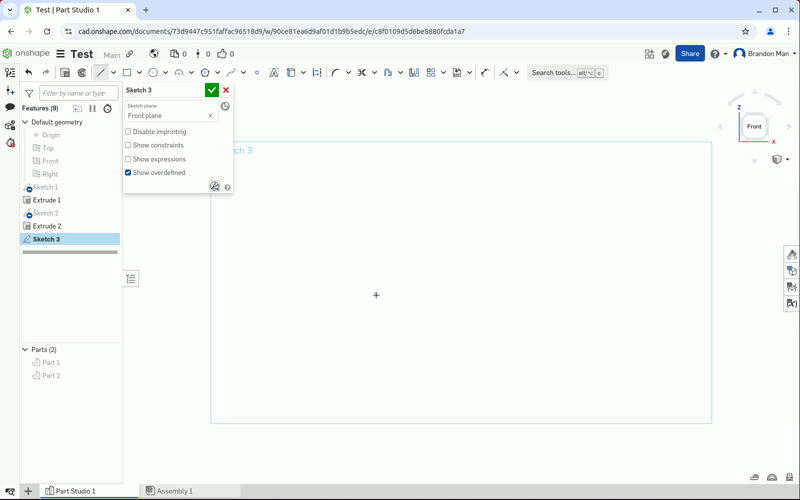
mouse_move(544, 294)
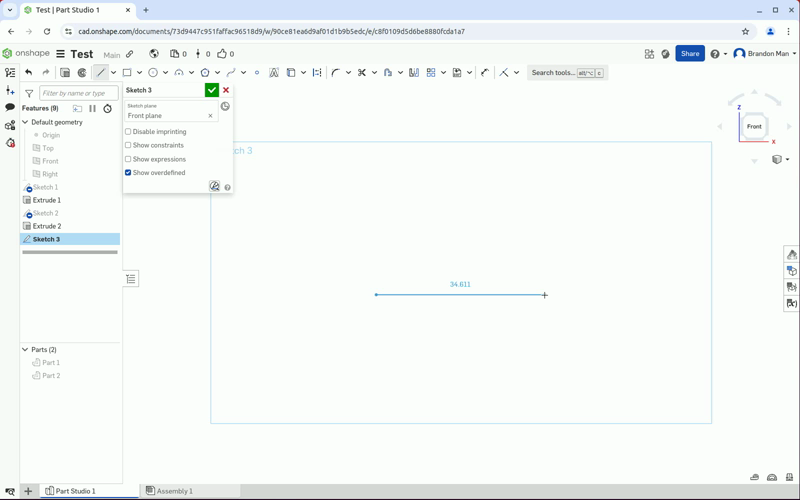
click(544, 294)
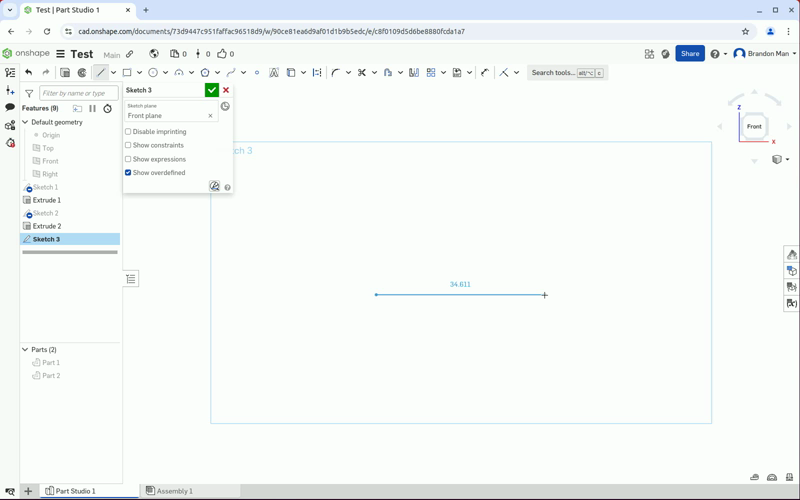
key_up(shift)
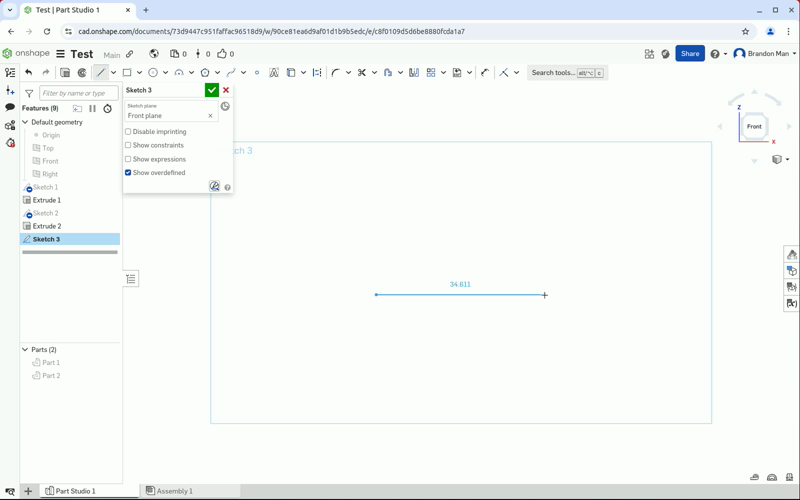
key_down(shift)
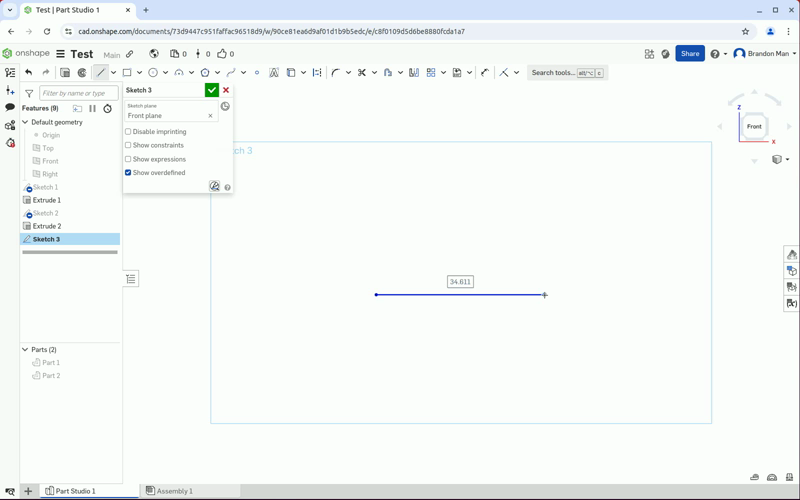
mouse_move(574, 294)
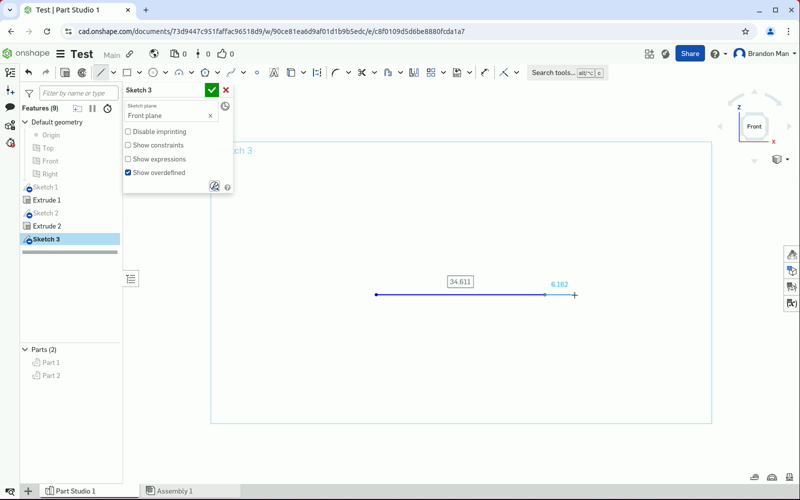
mouse_move(544, 271)
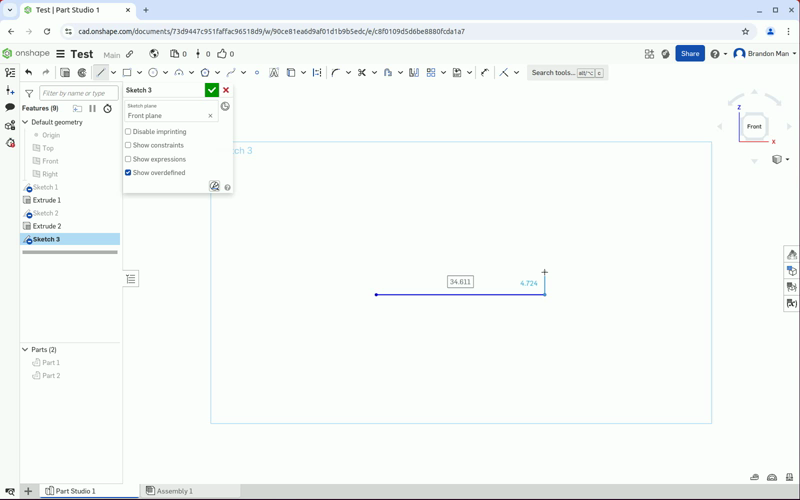
click(544, 271)
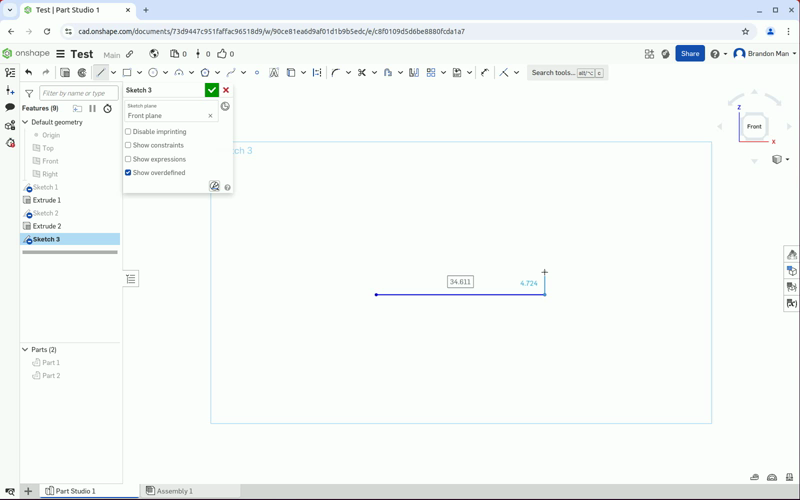
key_up(shift)
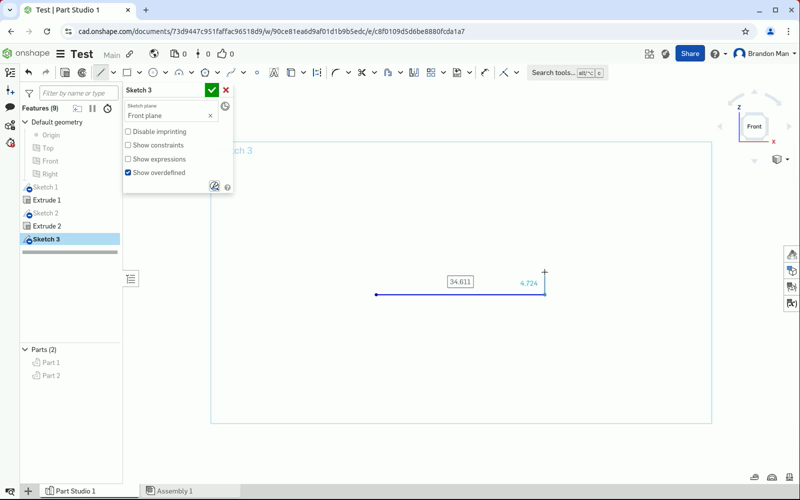
key_down(shift)
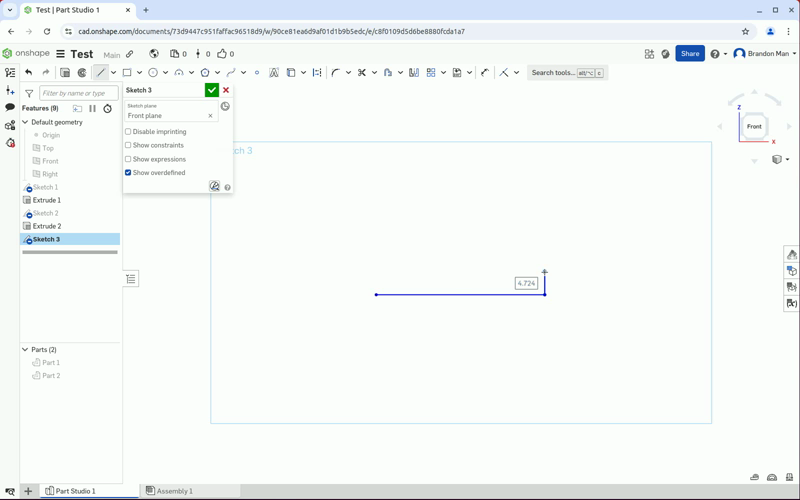
mouse_move(376, 271)
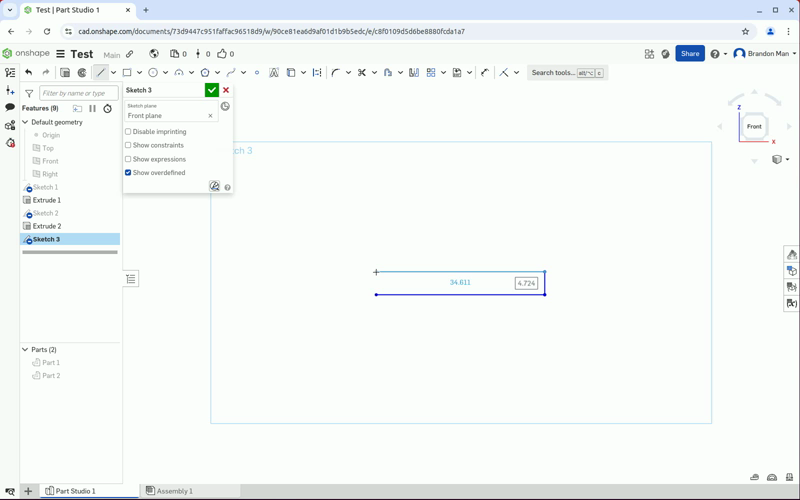
click(376, 271)
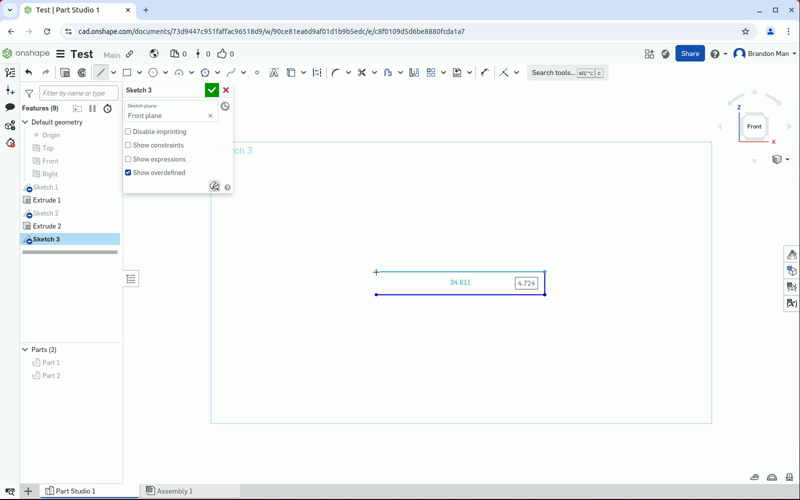
key_up(shift)
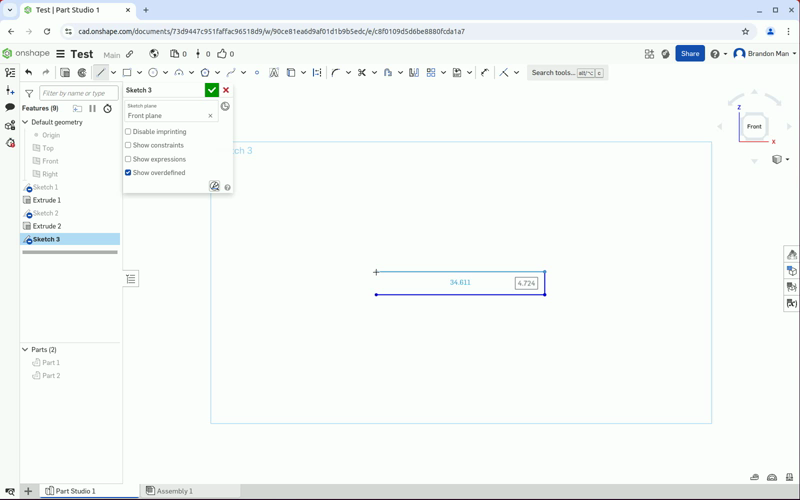
mouse_move(406, 271)
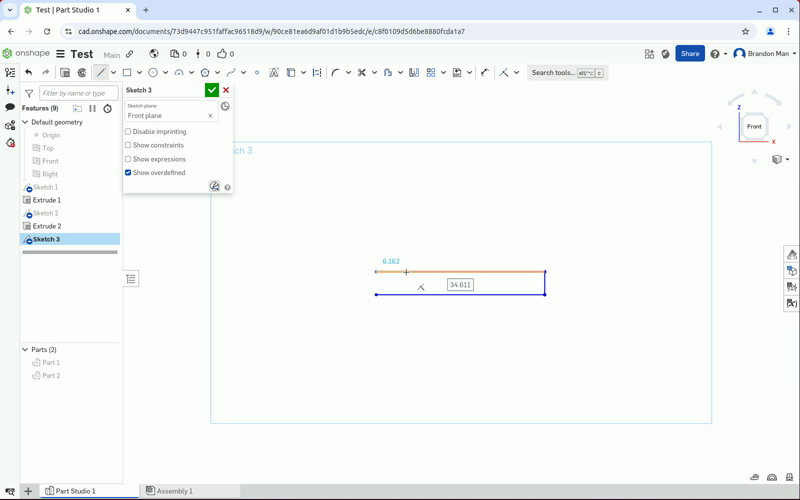
key_down(shift)
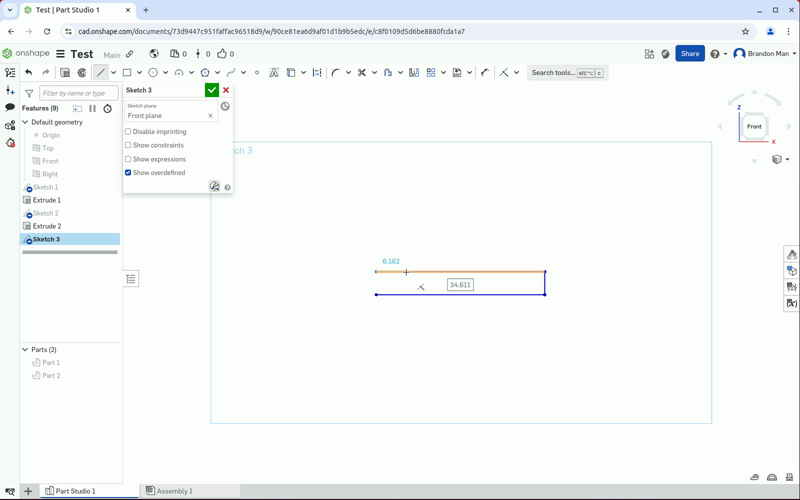
mouse_move(376, 294)
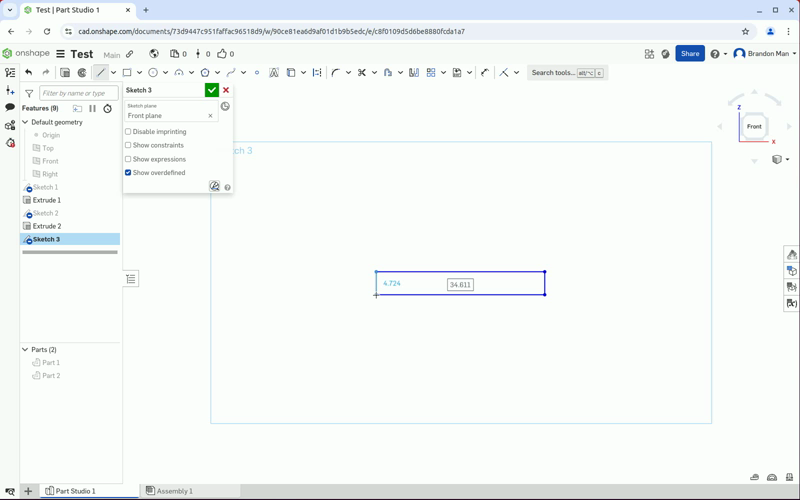
key_up(shift)
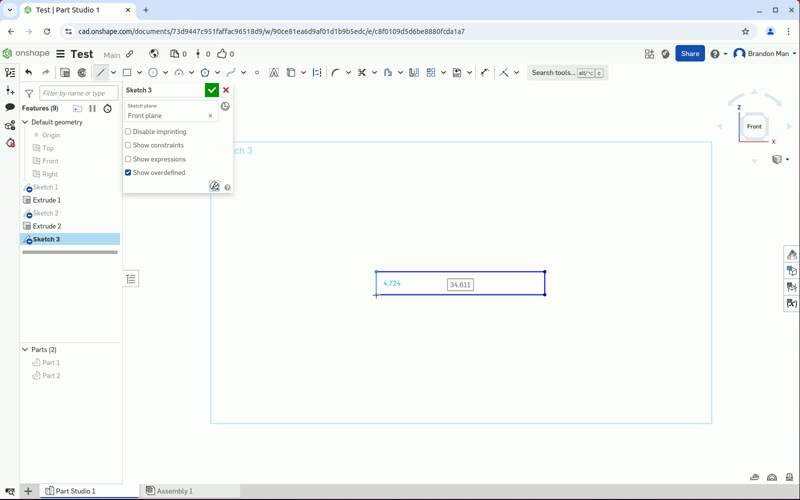
click(376, 294)
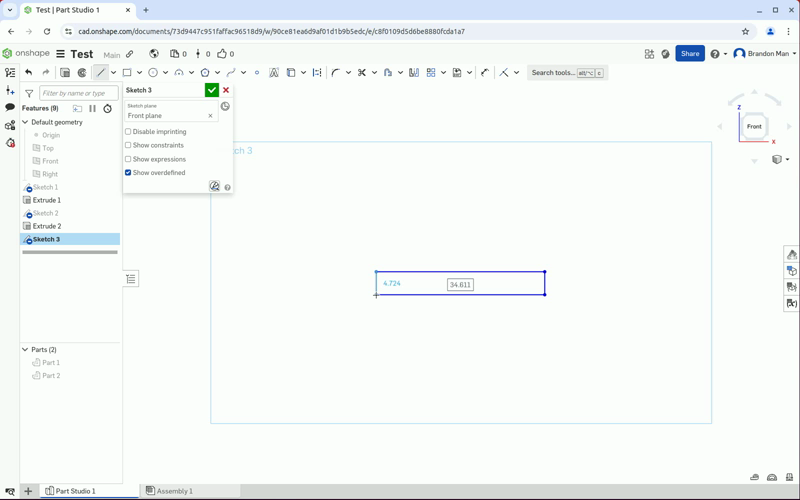
key(esc)
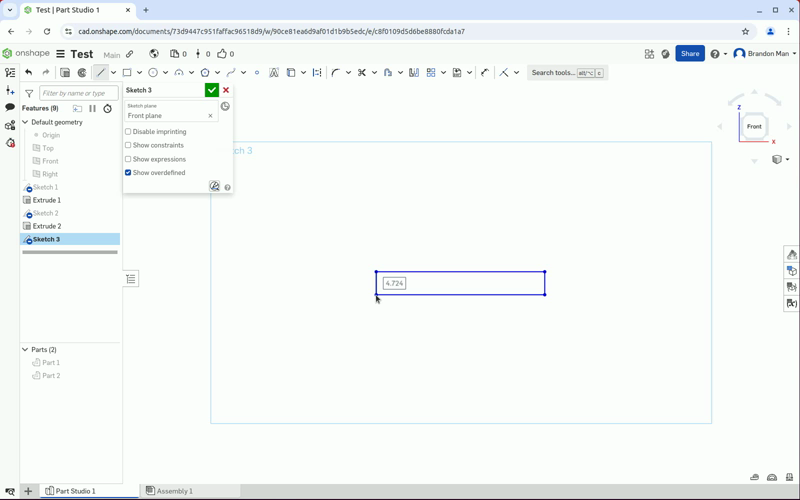
mouse_move(512, 289)
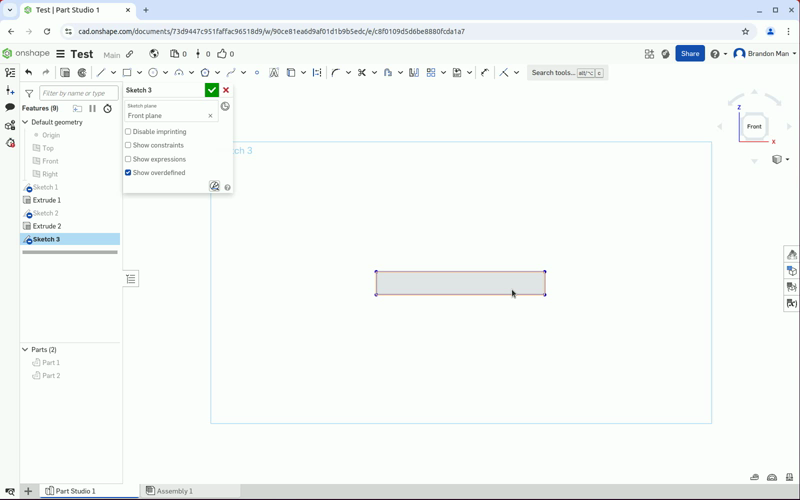
click(512, 289)
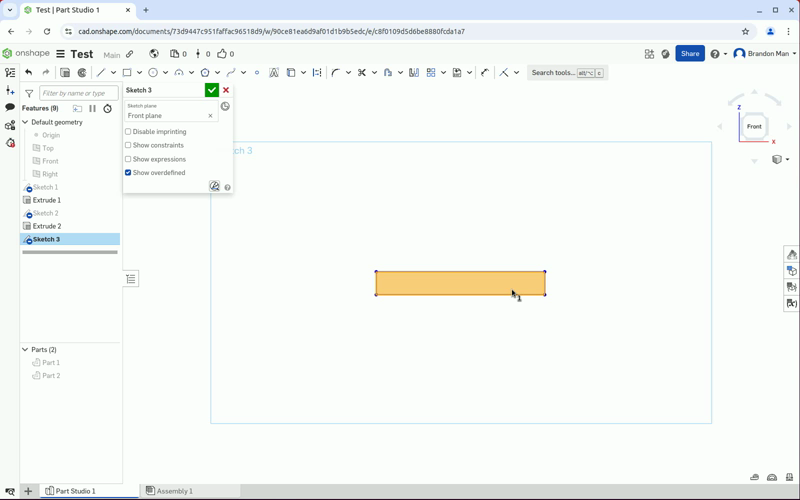
mouse_move(73, 352)
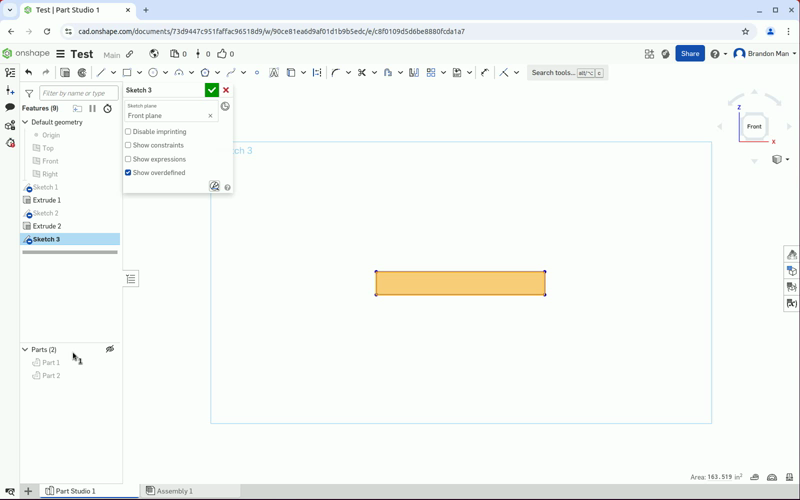
key(shift+y)
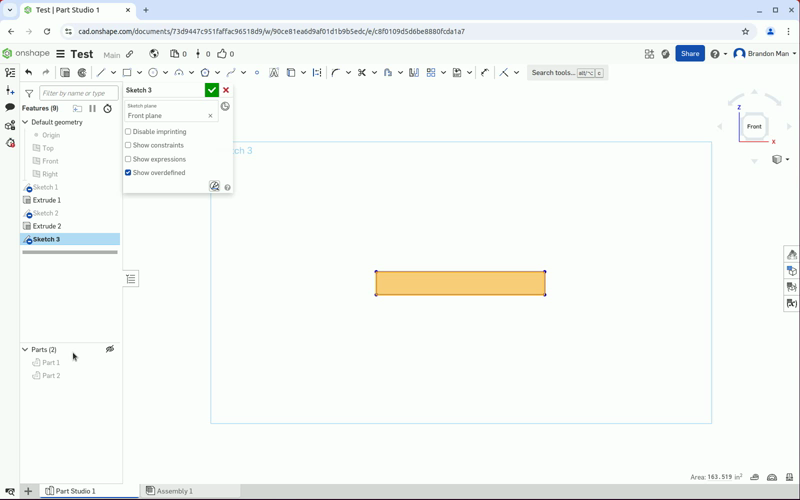
key(shift+e)
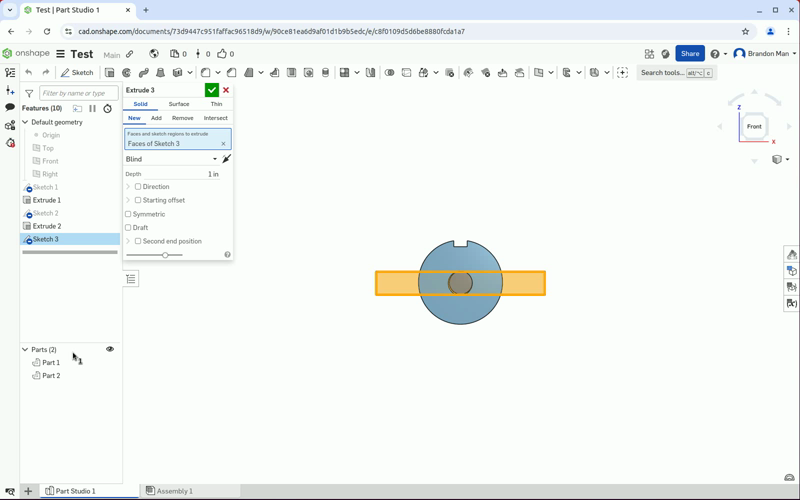
mouse_move(143, 106)
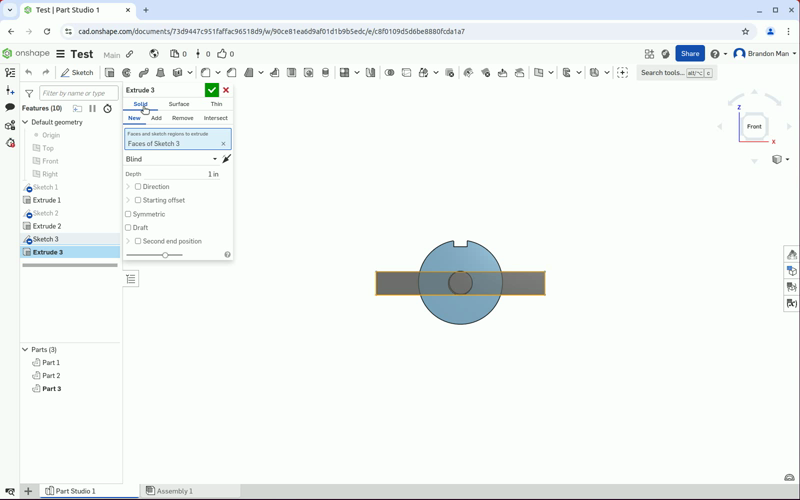
click(143, 106)
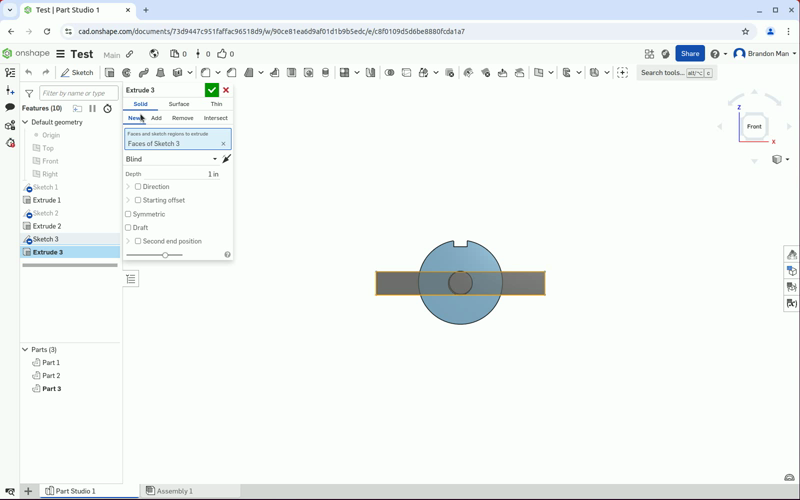
mouse_move(137, 120)
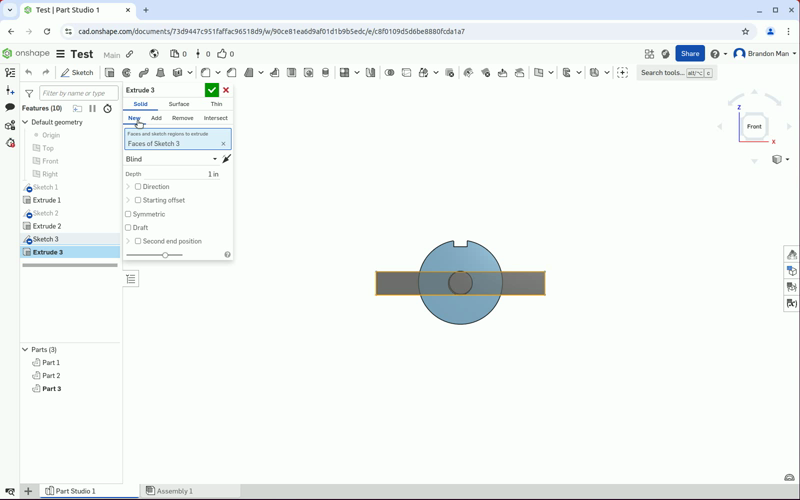
click(137, 120)
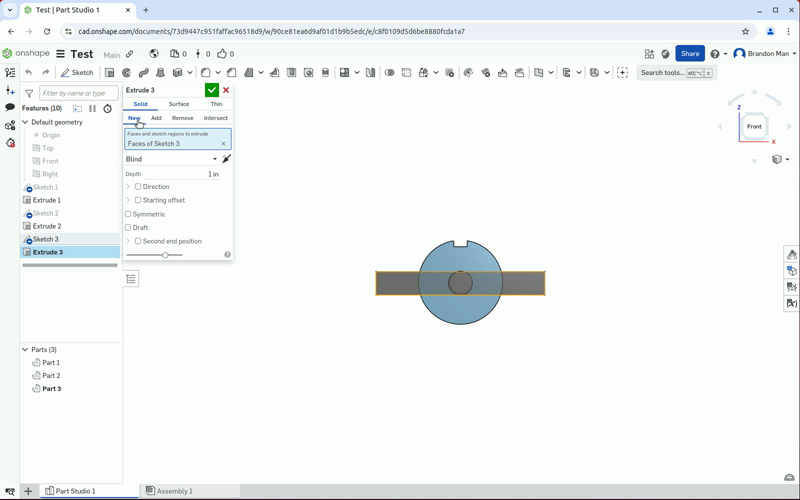
key(tab, 4)
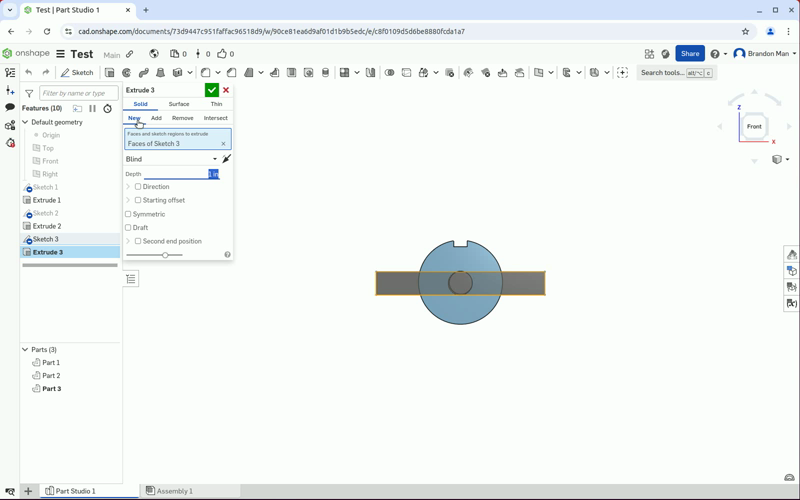
text(5.778)
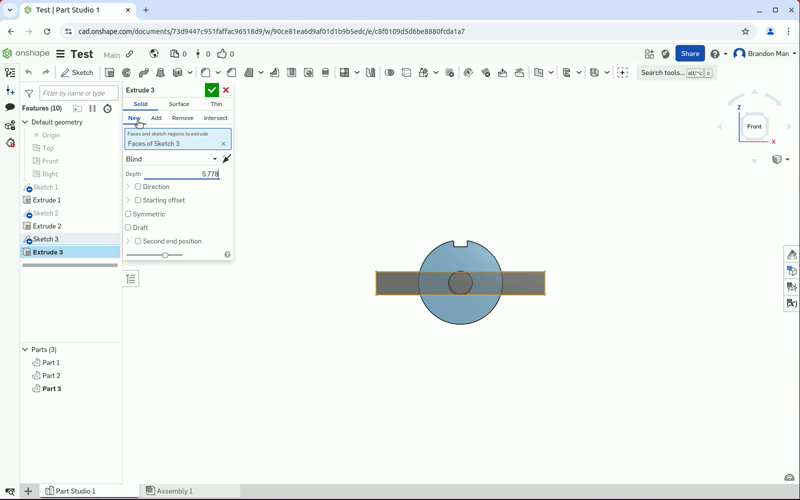
key(tab, 3)
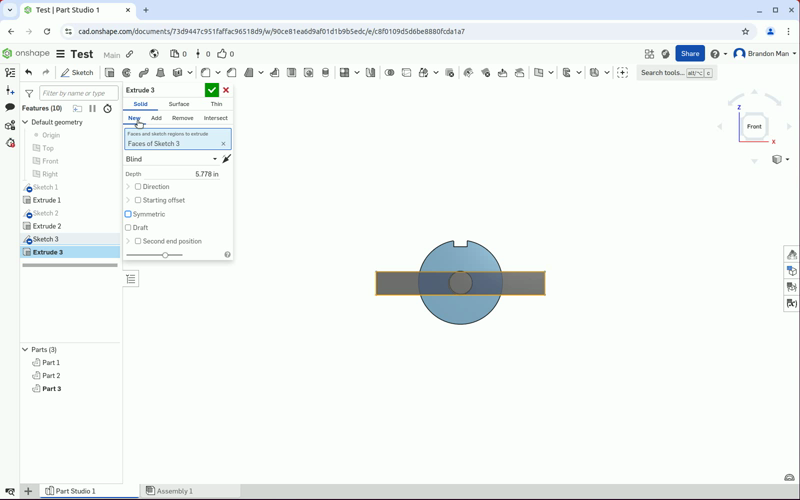
key(space)
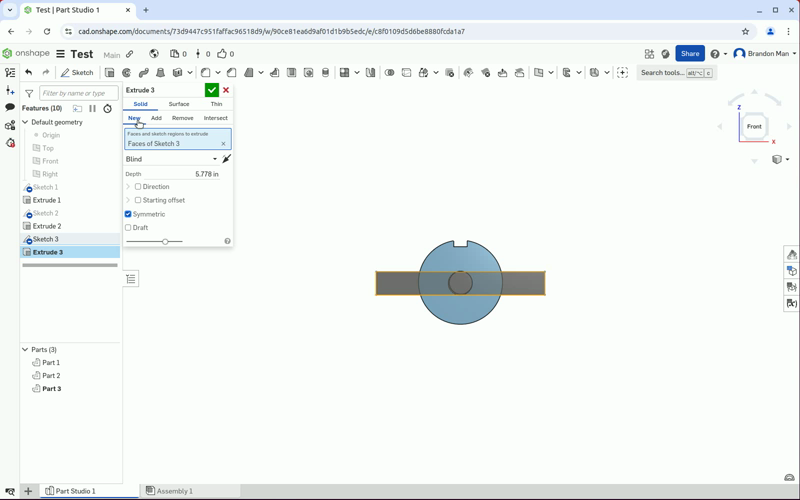
key(enter)
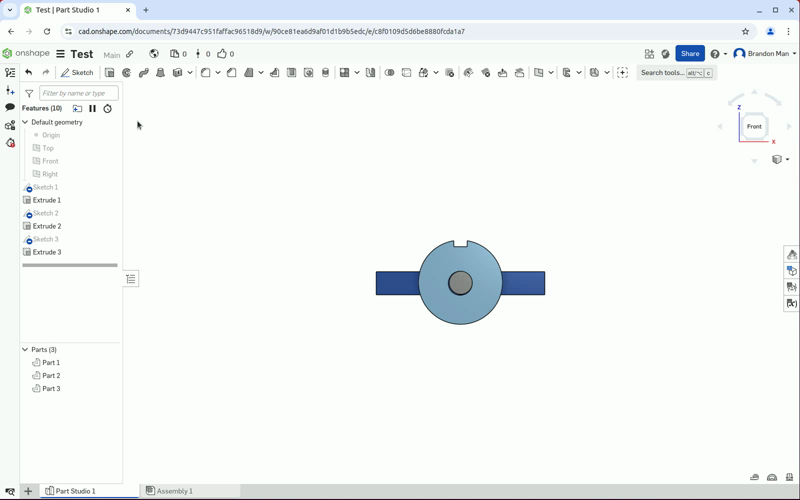
key(shift+h)
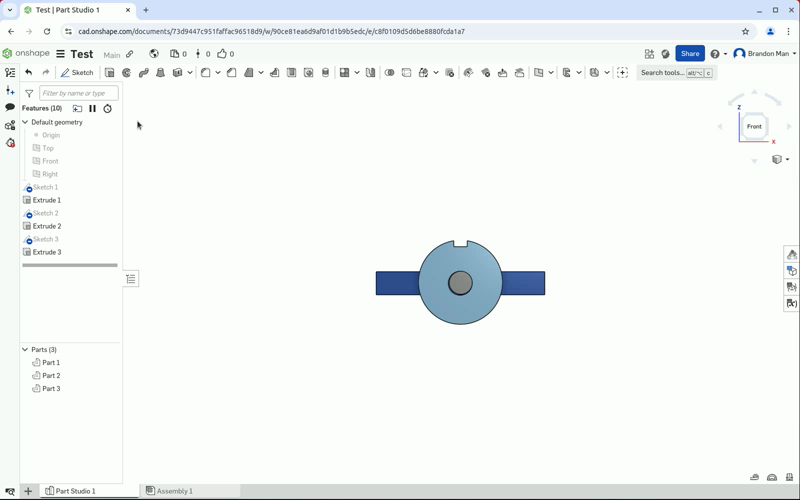
key(shift+h)
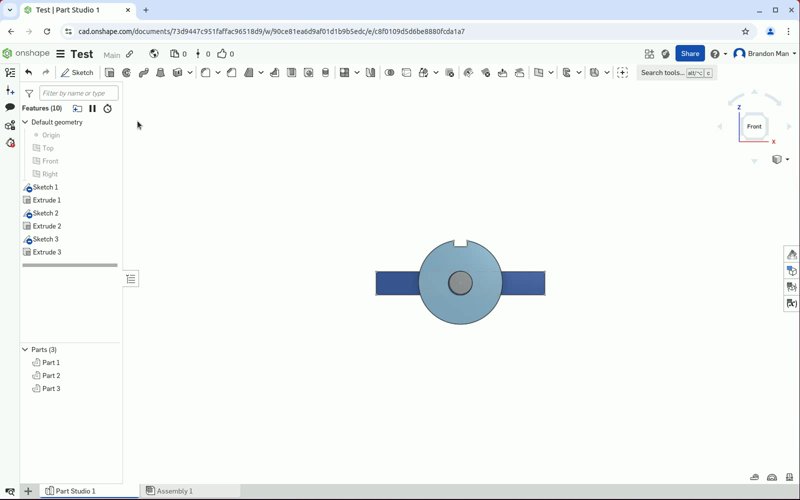
key(shift+7)
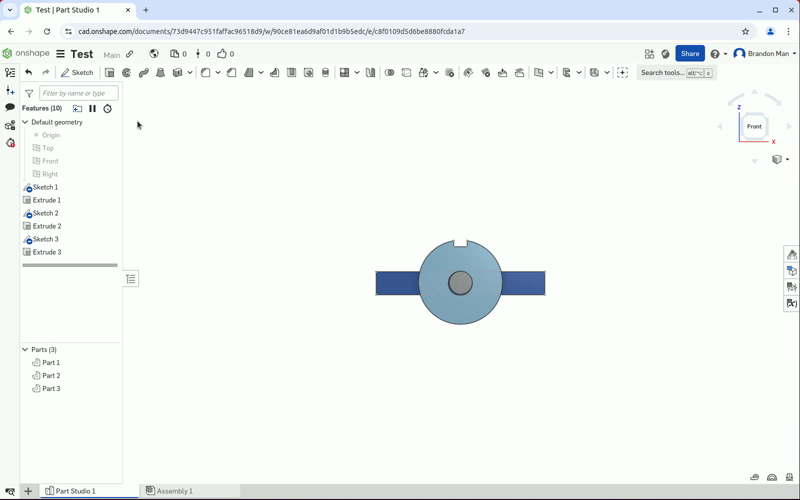
key(left, 2)
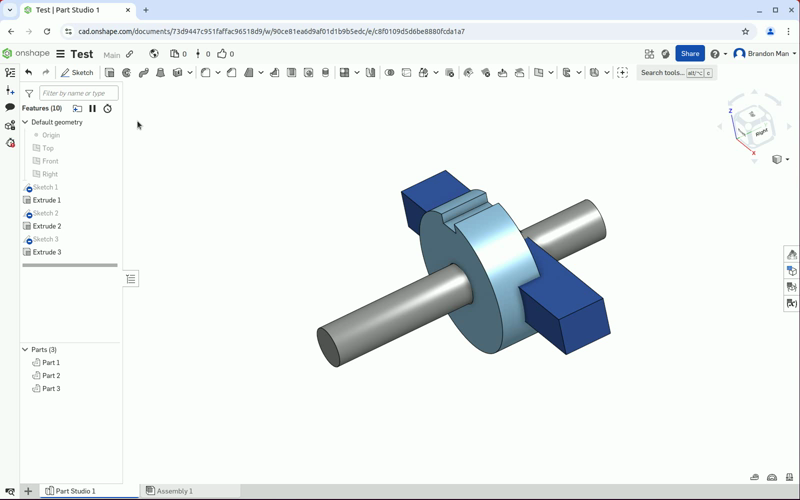
key(down, 2)
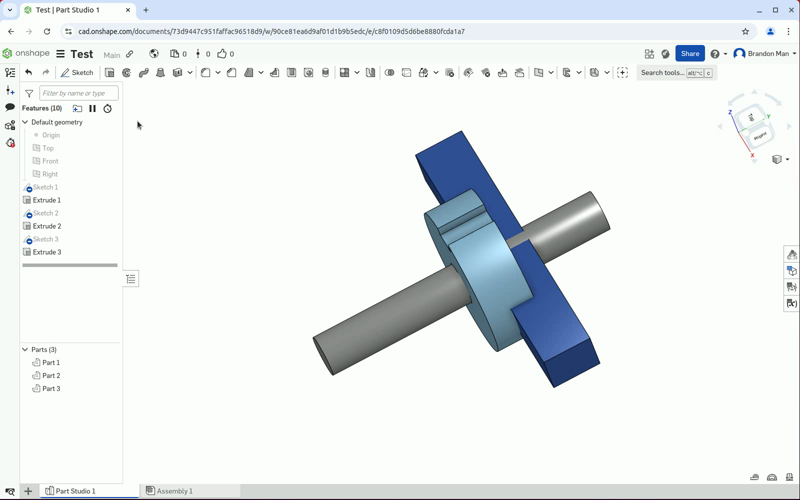
key(up, 2)
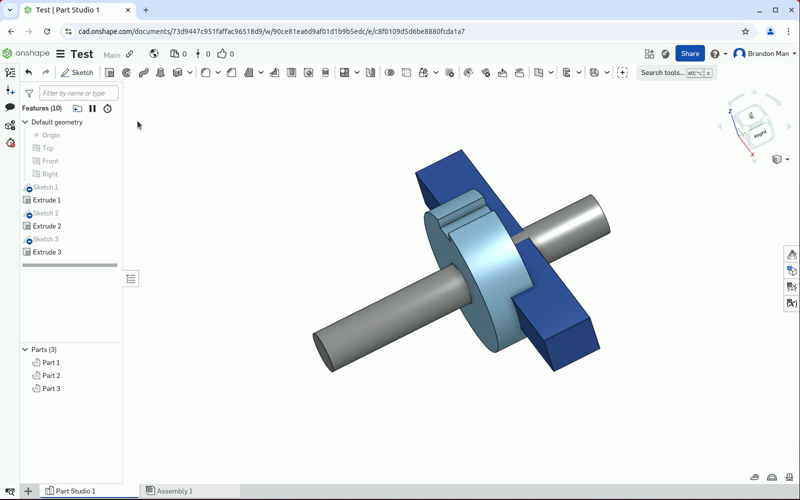
key(right, 2)
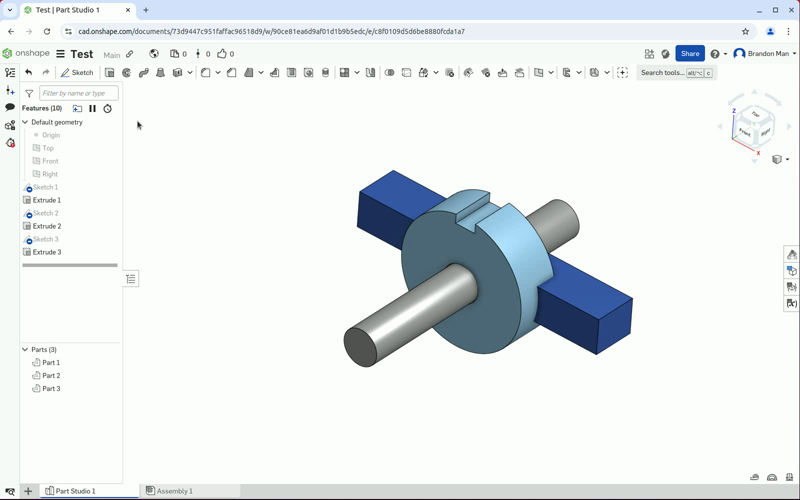
mouse_move(73, 189)
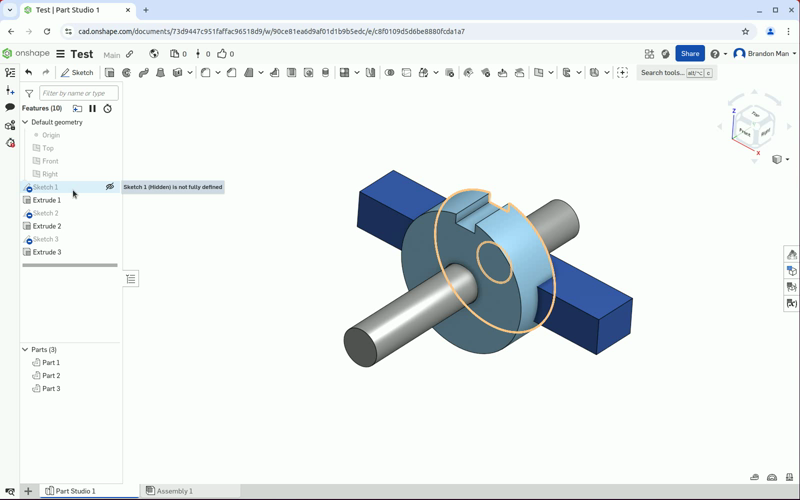
click(73, 189)